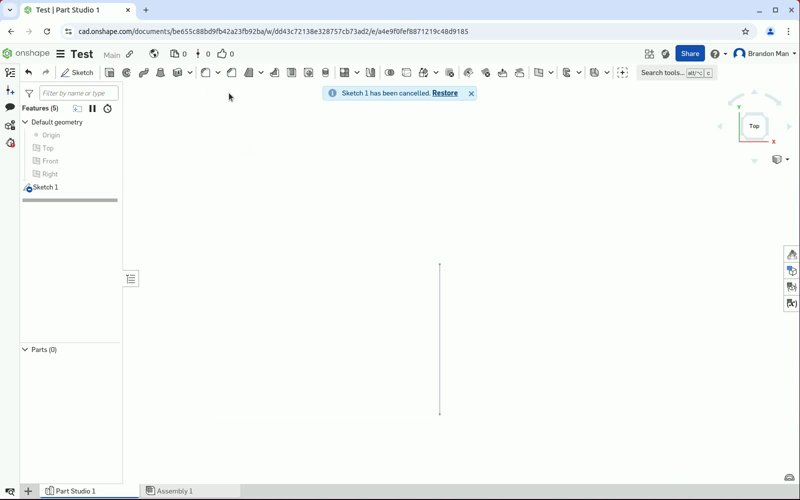
key(shift+h)
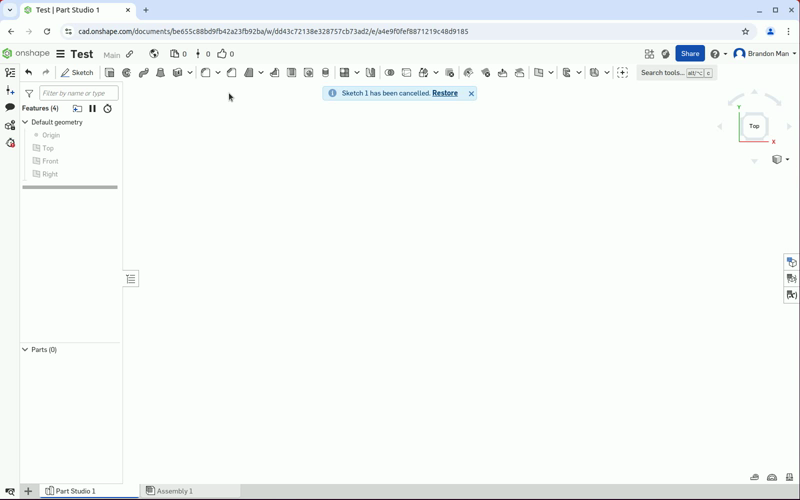
mouse_move(73, 352)
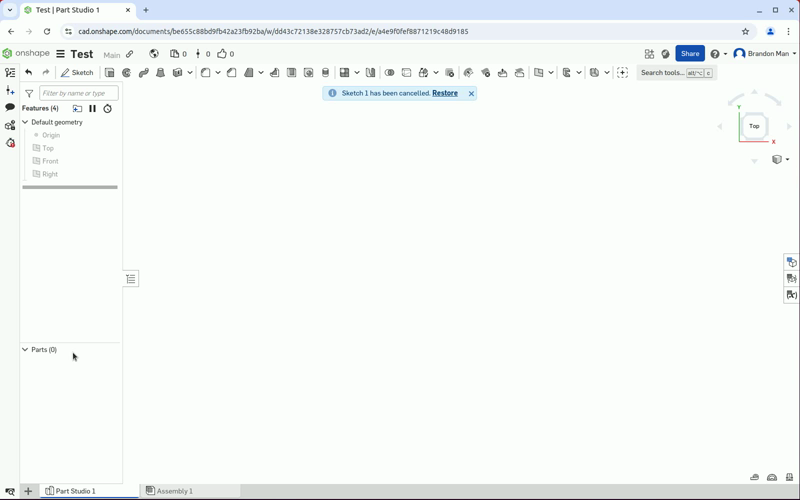
key(y)
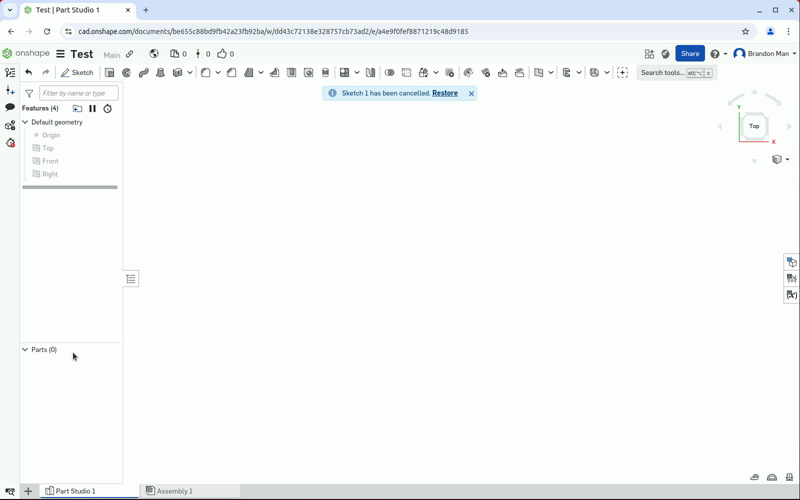
key(shift+p)
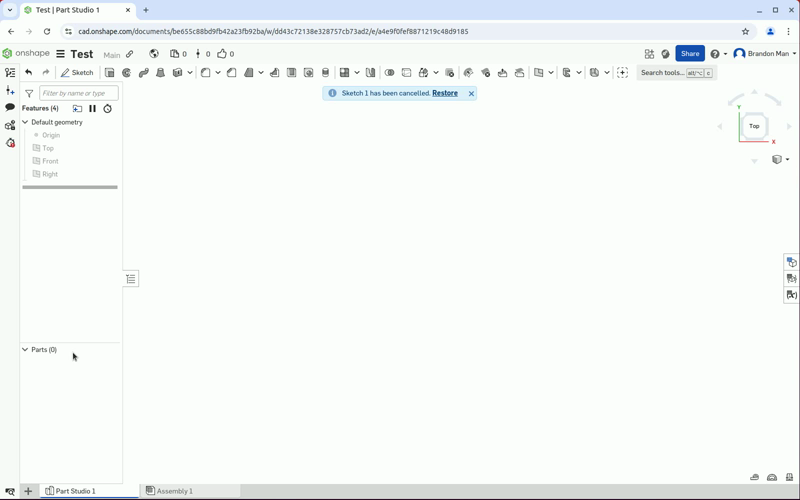
key(space)
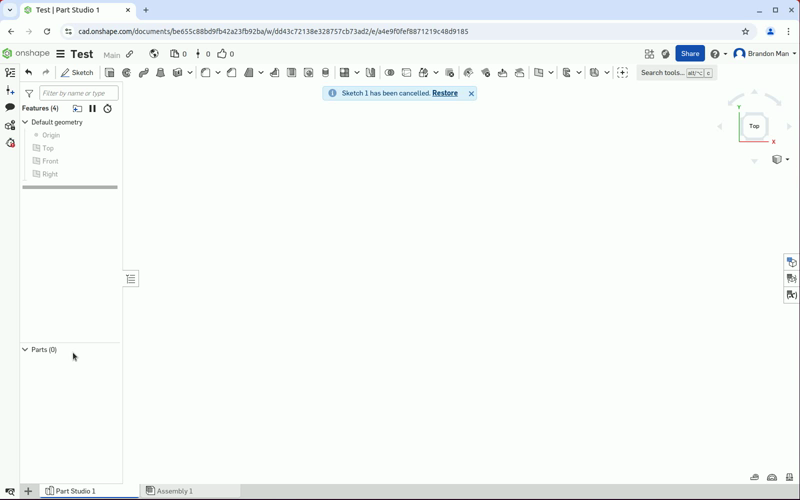
key_down(shift)
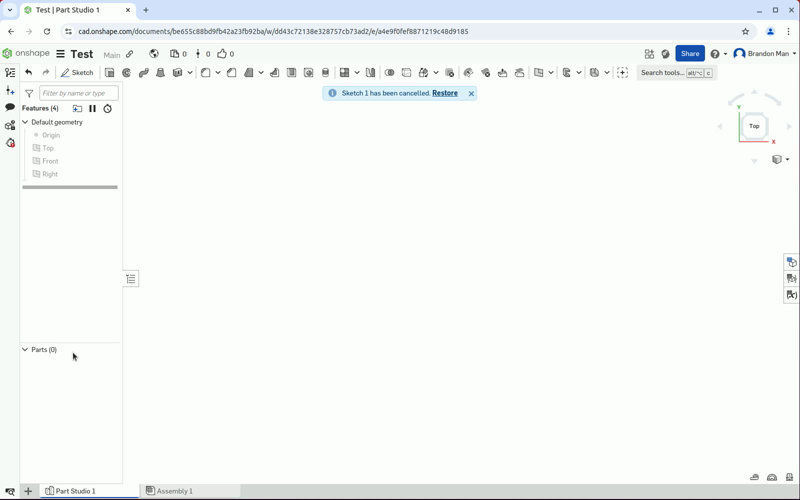
key(up)
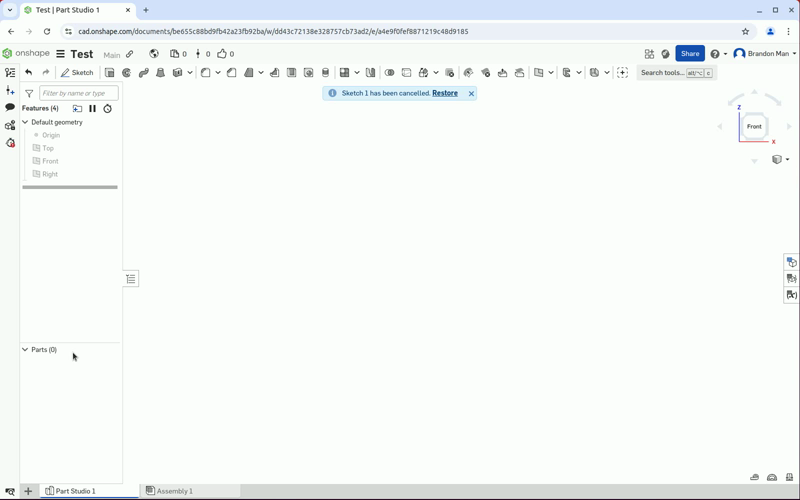
key_up(shift)
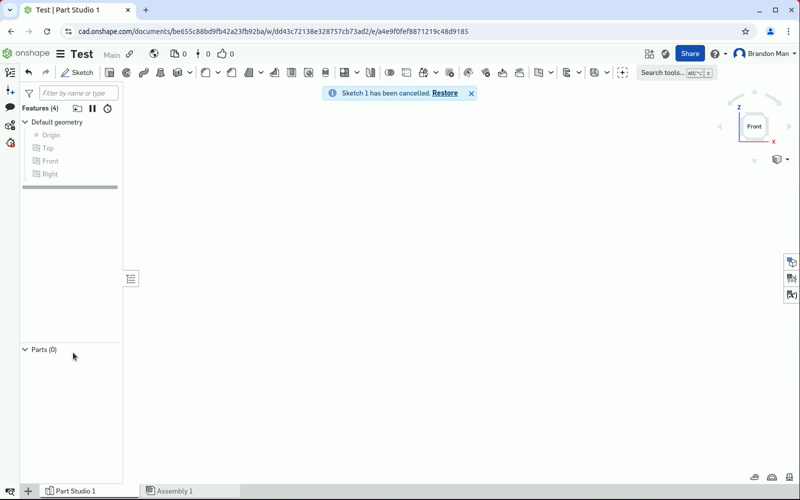
mouse_move(73, 352)
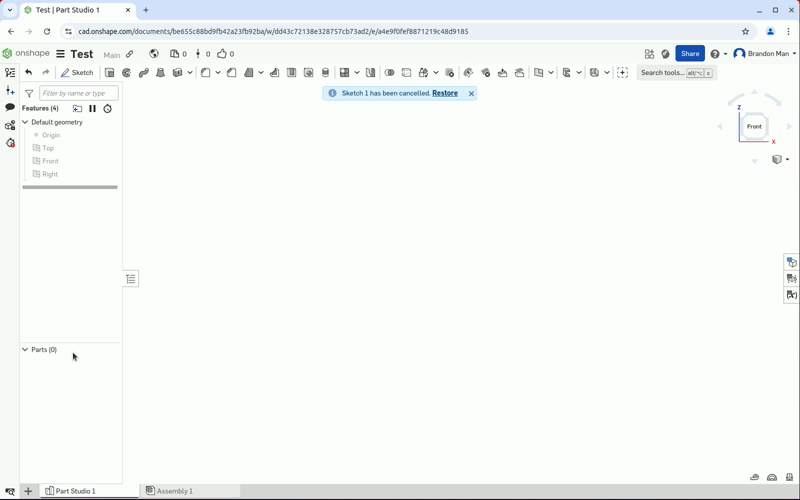
key(shift+y)
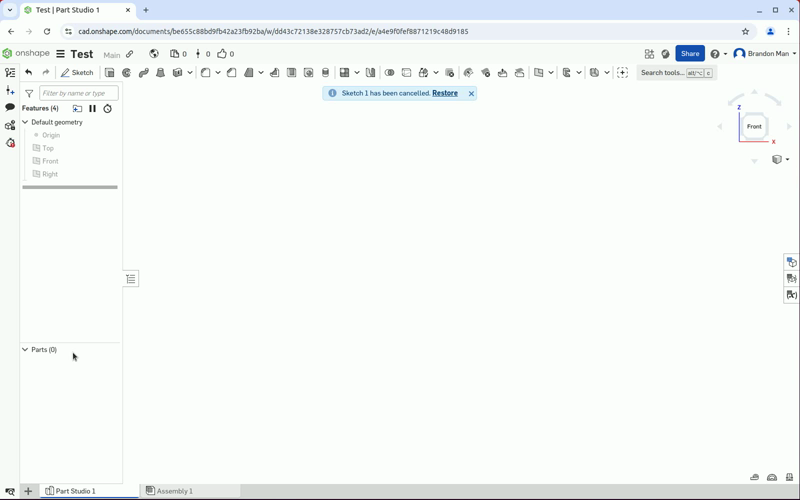
key(shift+s)
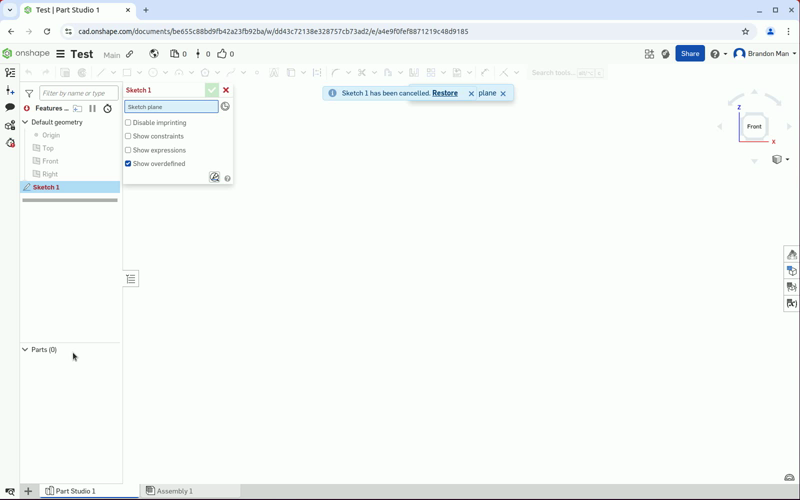
mouse_move(73, 163)
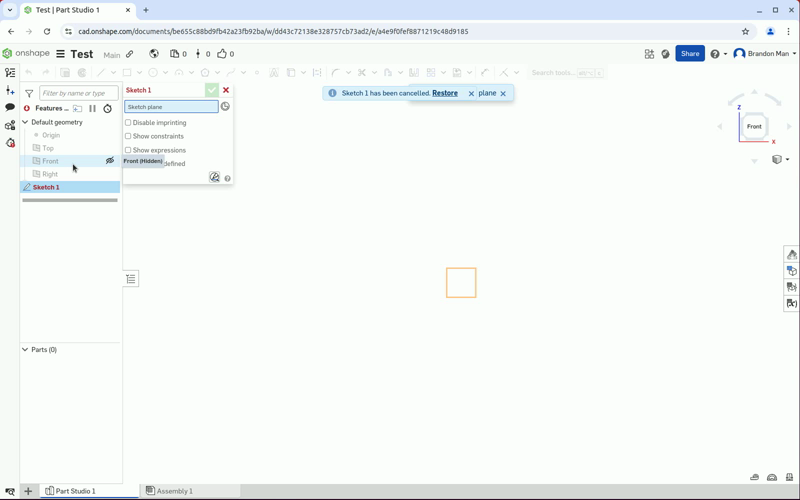
click(73, 163)
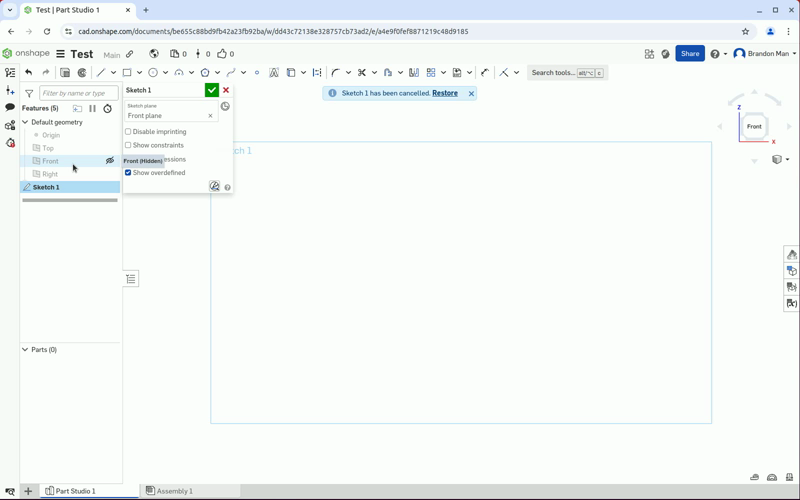
mouse_move(73, 352)
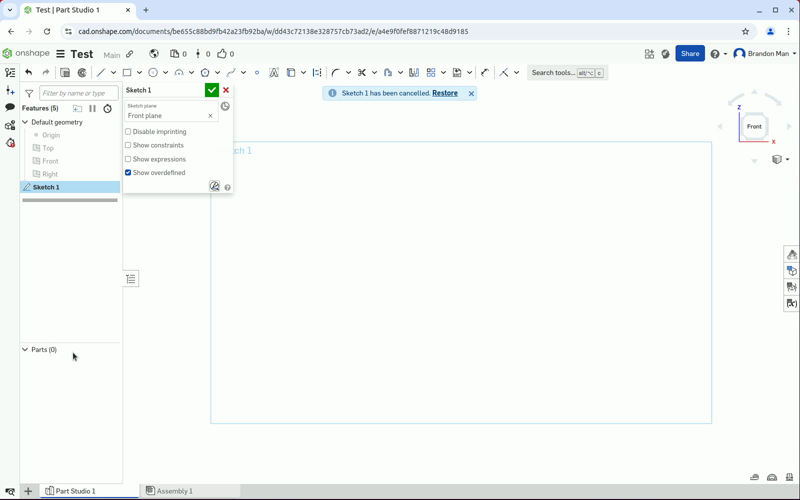
key(y)
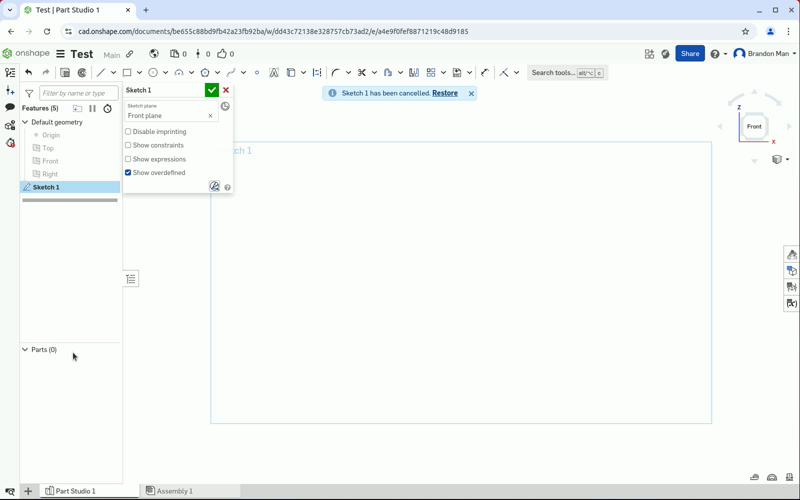
key(l)
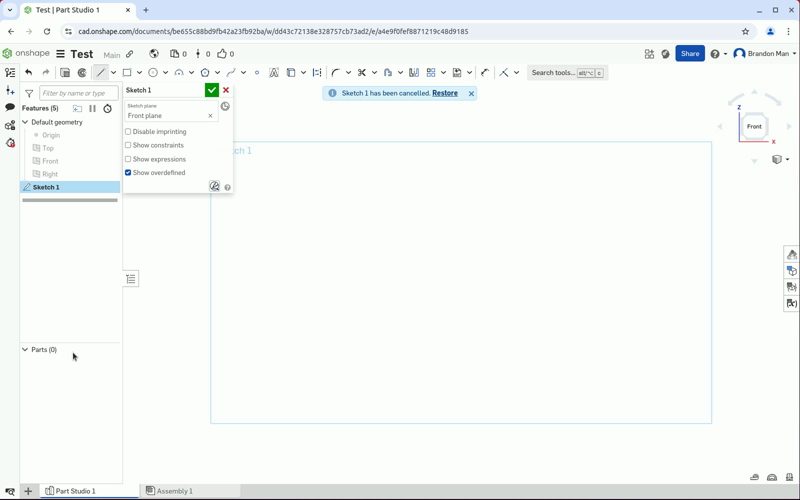
key_down(shift)
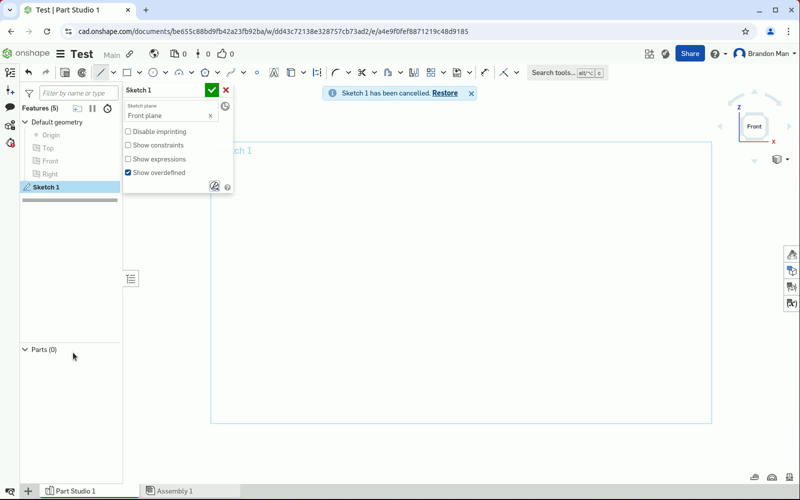
mouse_move(348, 378)
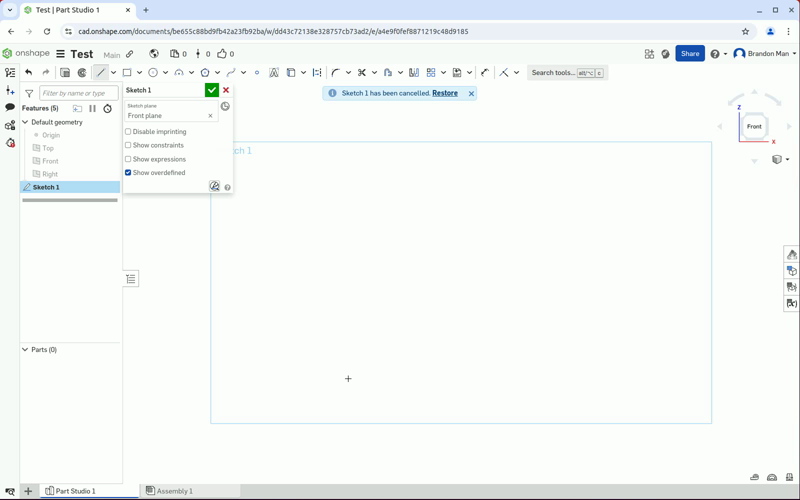
click(348, 378)
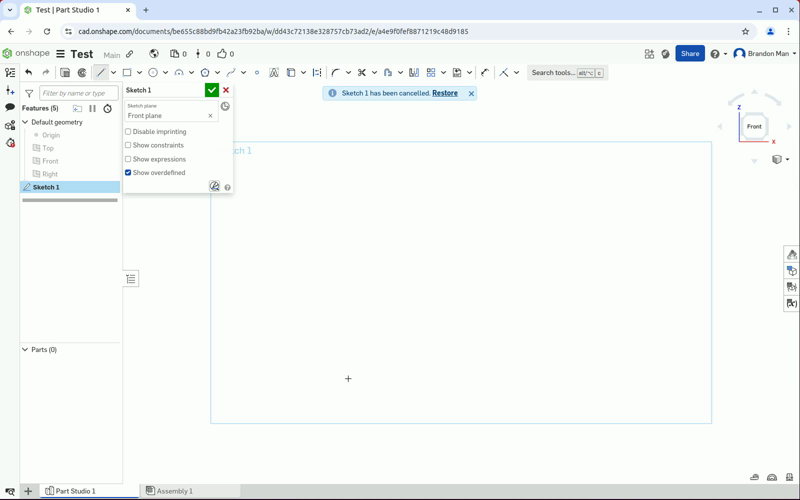
key_up(shift)
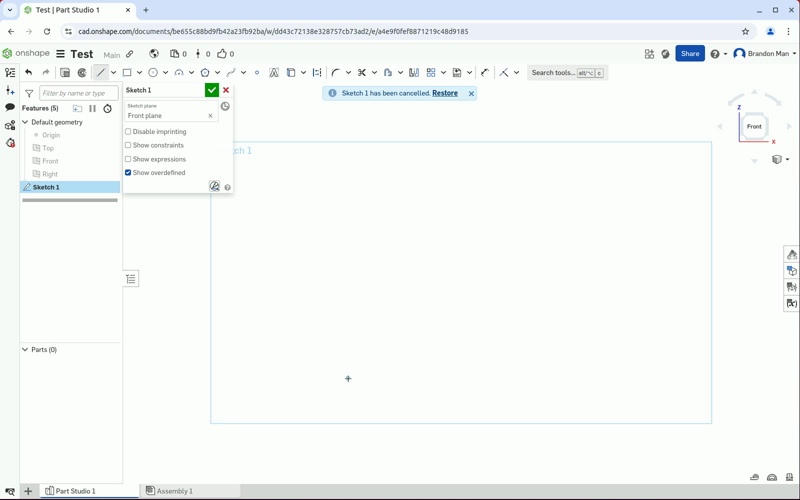
key_down(shift)
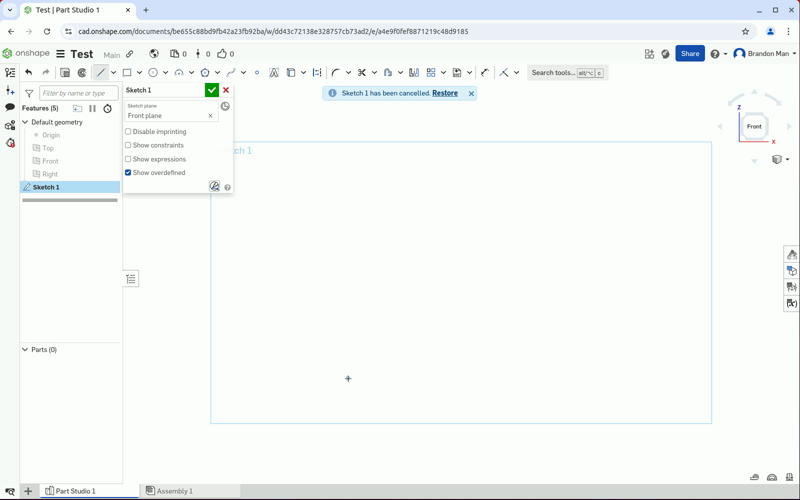
mouse_move(423, 378)
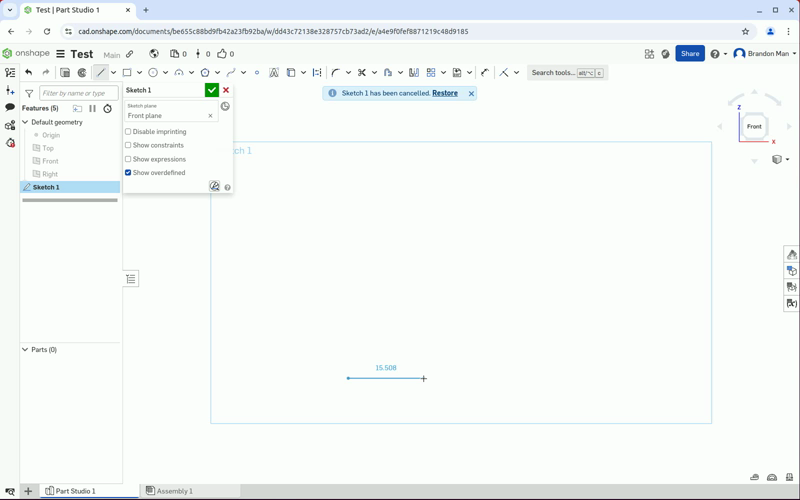
click(423, 378)
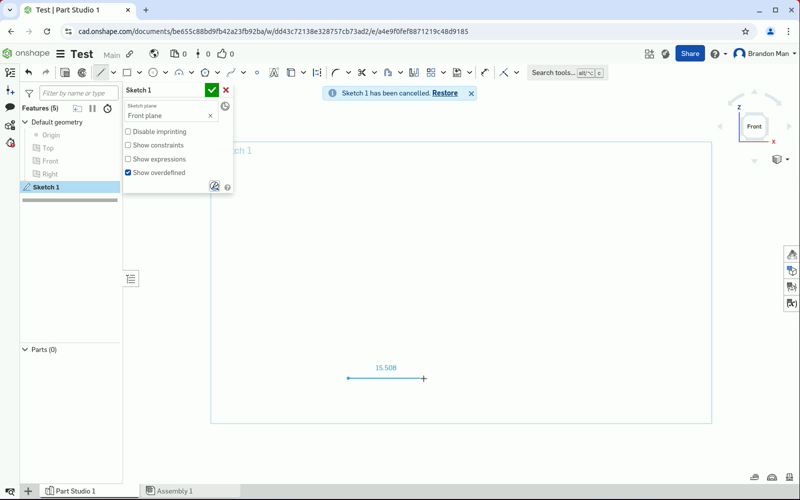
key_up(shift)
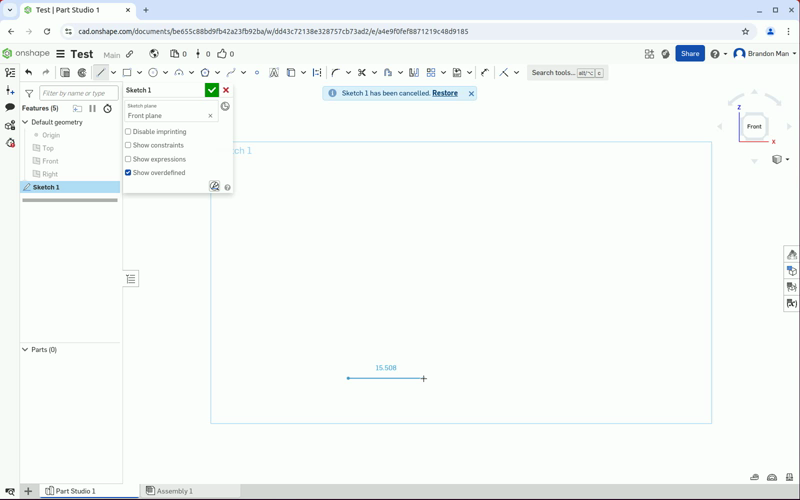
key_down(shift)
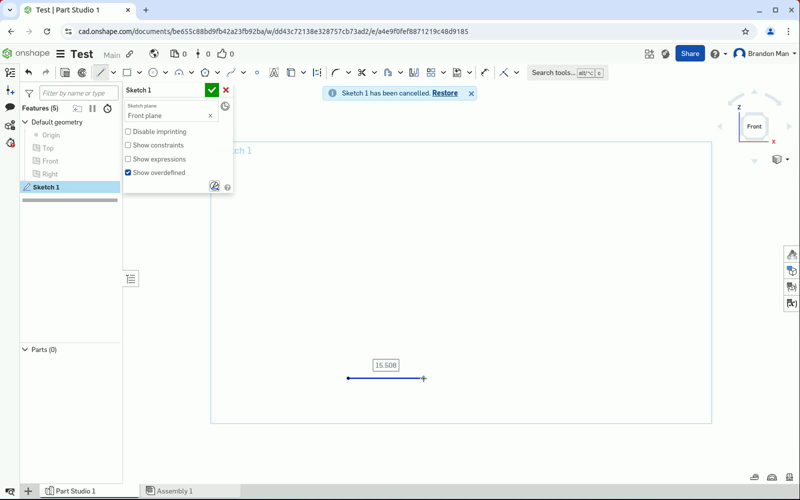
mouse_move(453, 378)
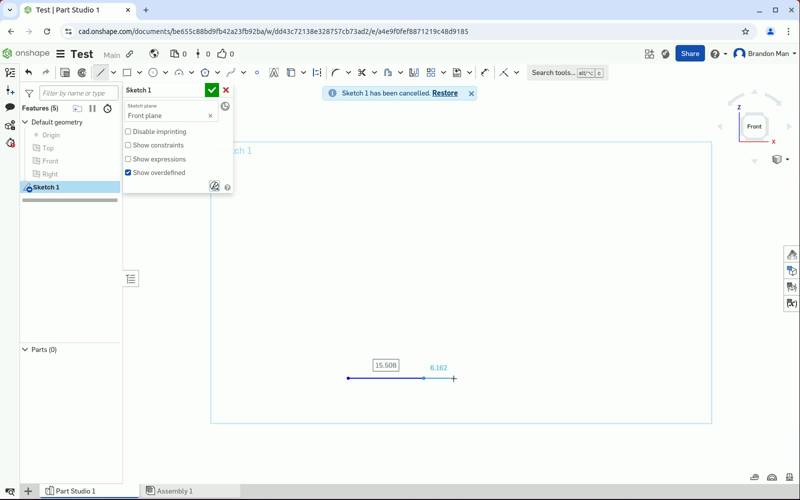
mouse_move(423, 354)
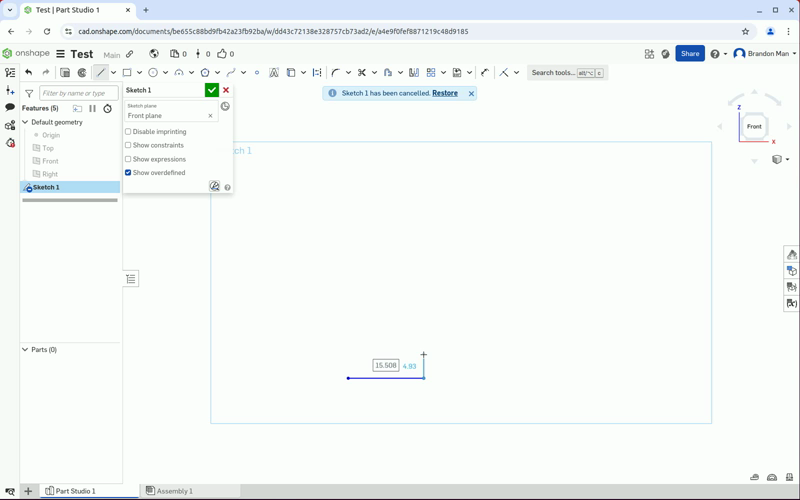
click(423, 354)
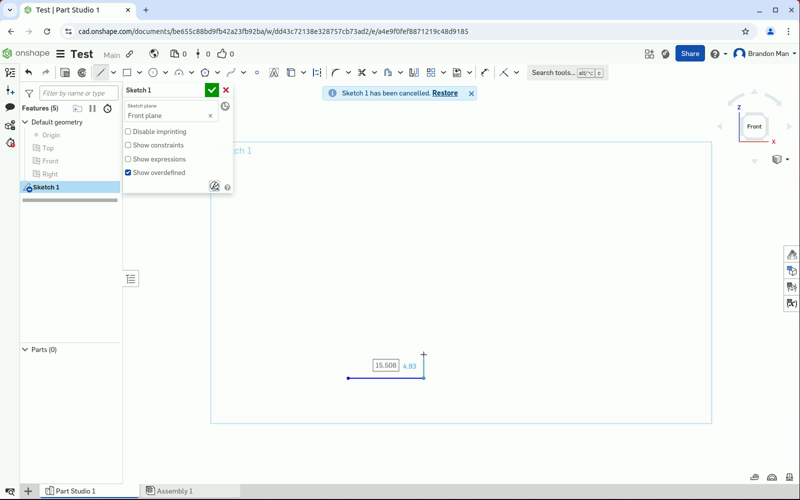
key_up(shift)
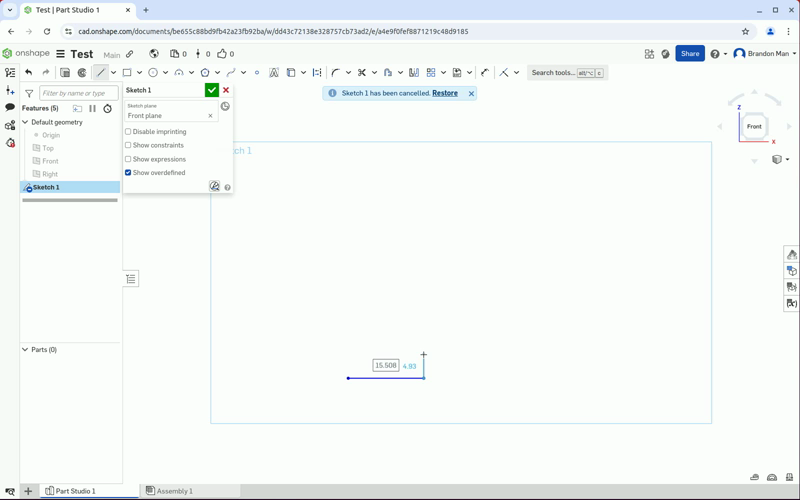
key_down(shift)
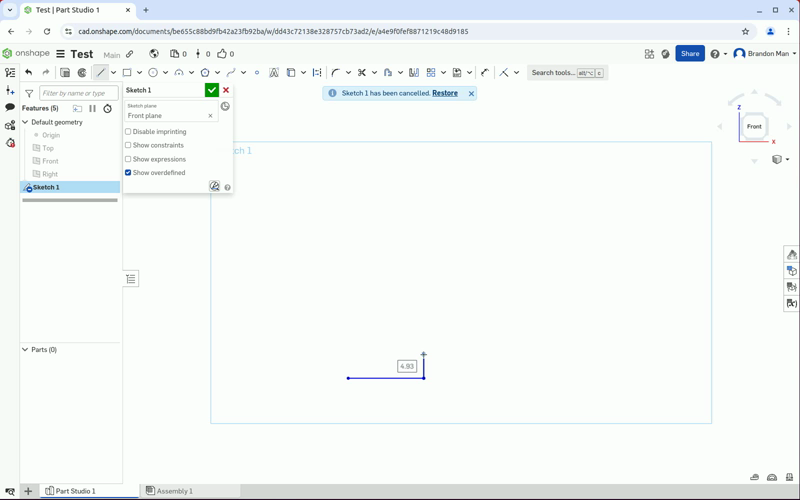
mouse_move(496, 354)
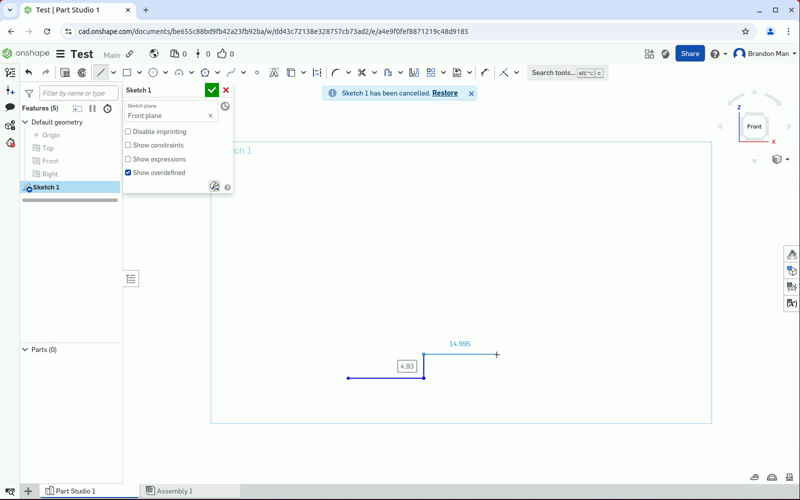
click(496, 354)
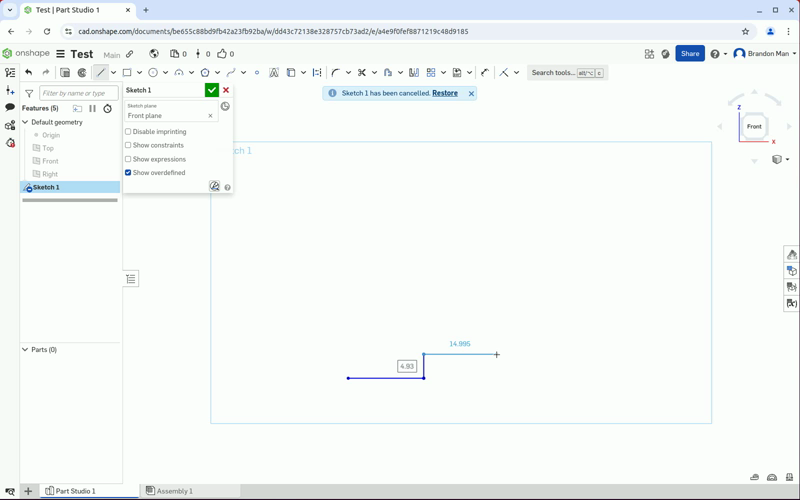
key_up(shift)
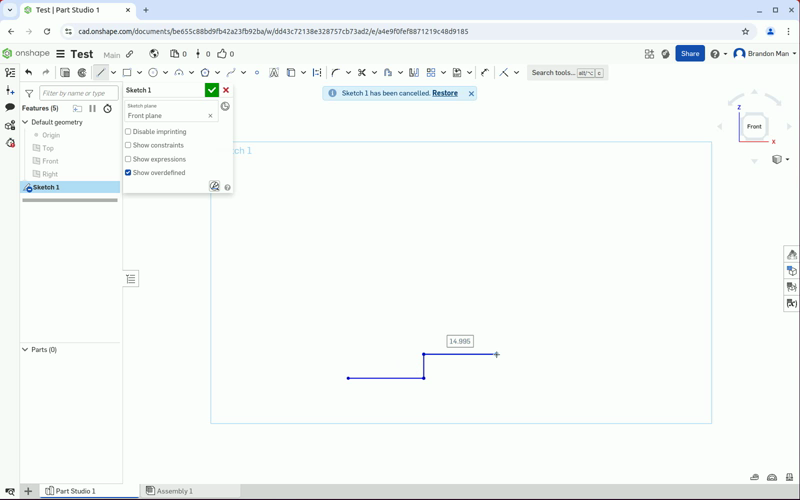
key_down(shift)
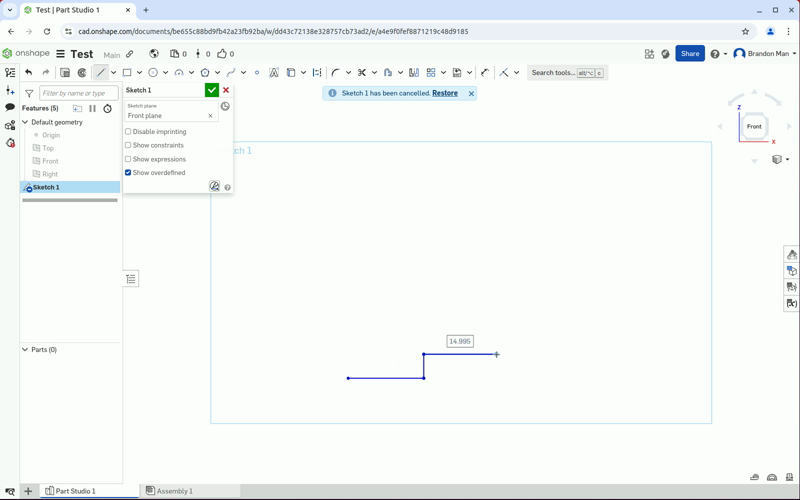
mouse_move(526, 354)
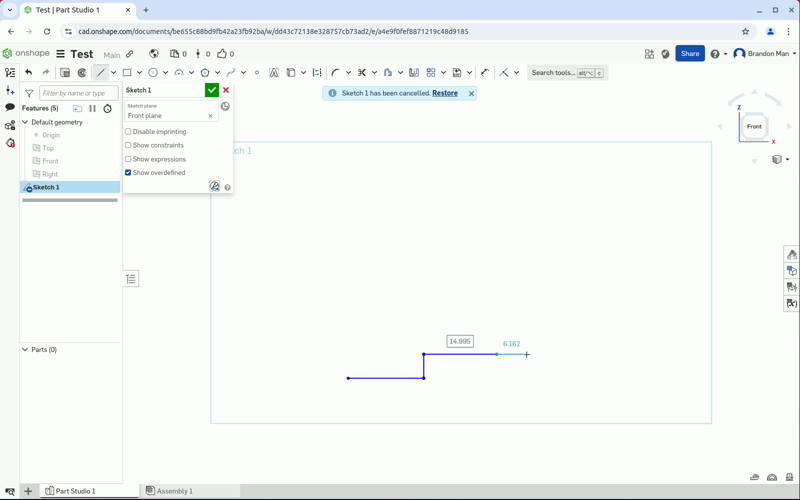
mouse_move(496, 378)
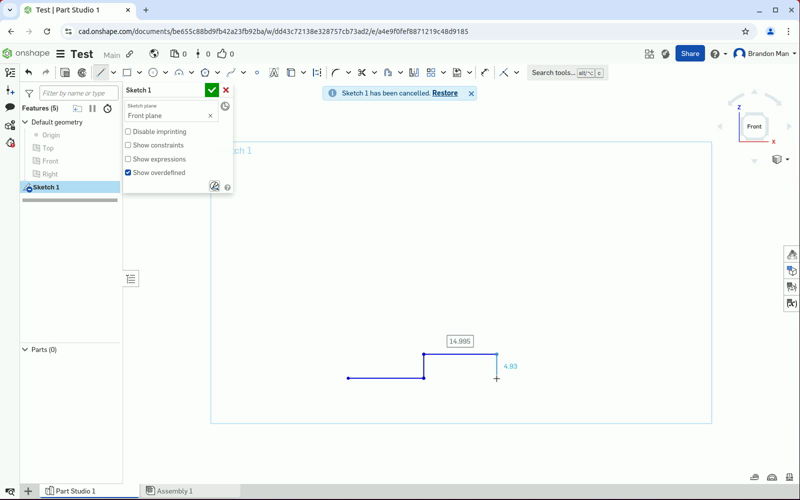
click(496, 378)
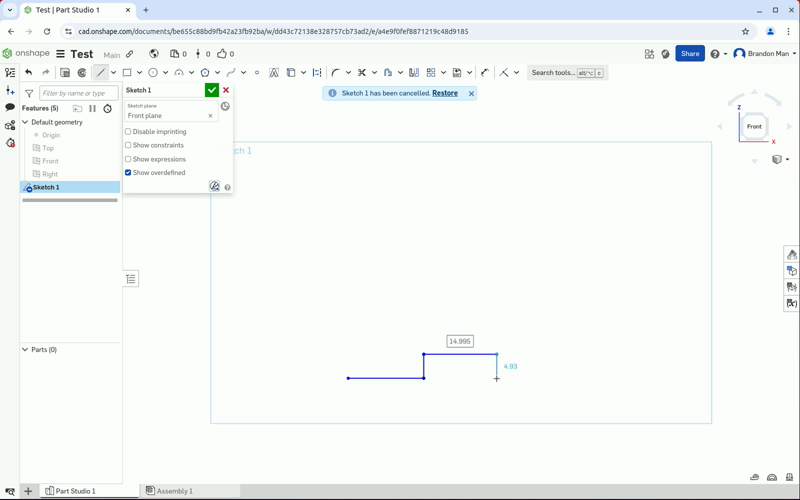
key_up(shift)
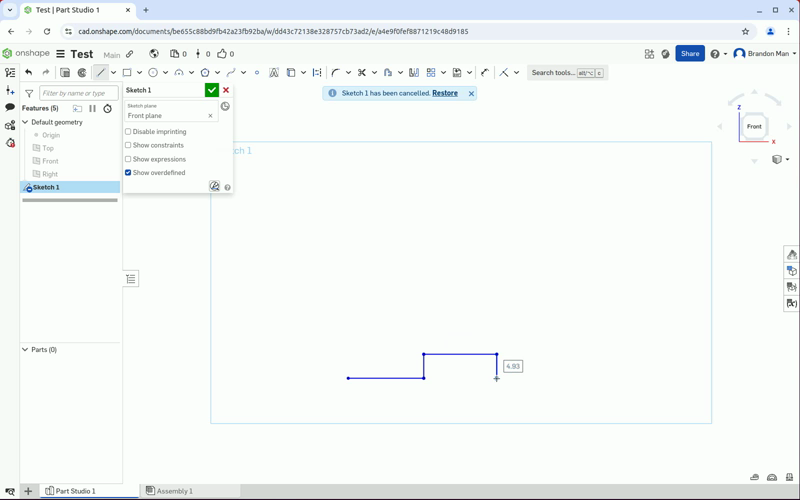
key_down(shift)
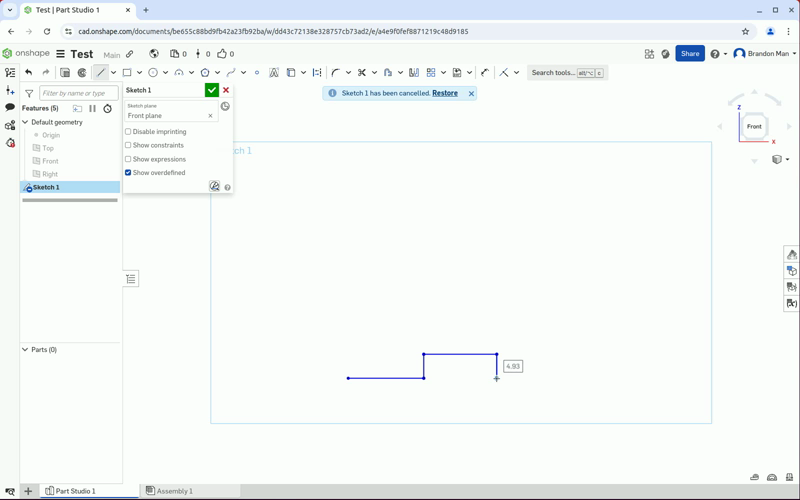
mouse_move(572, 378)
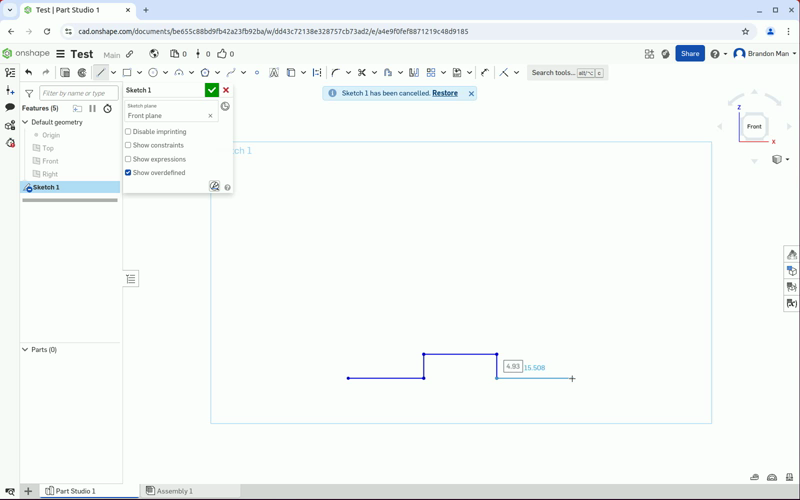
click(572, 378)
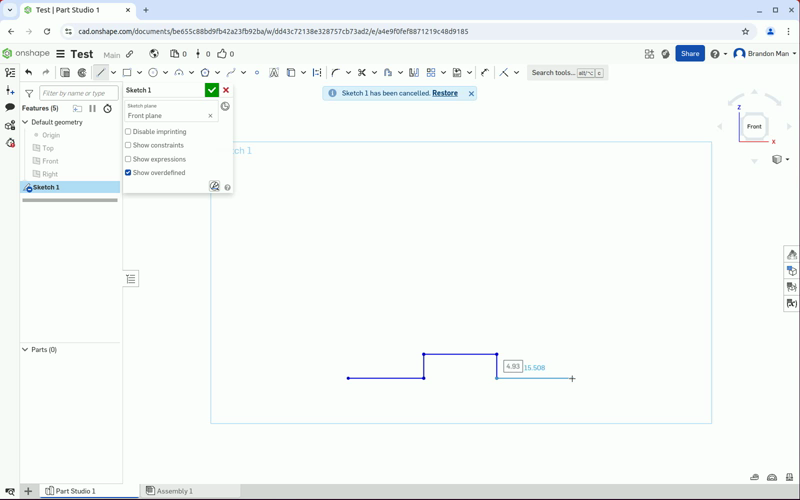
key_up(shift)
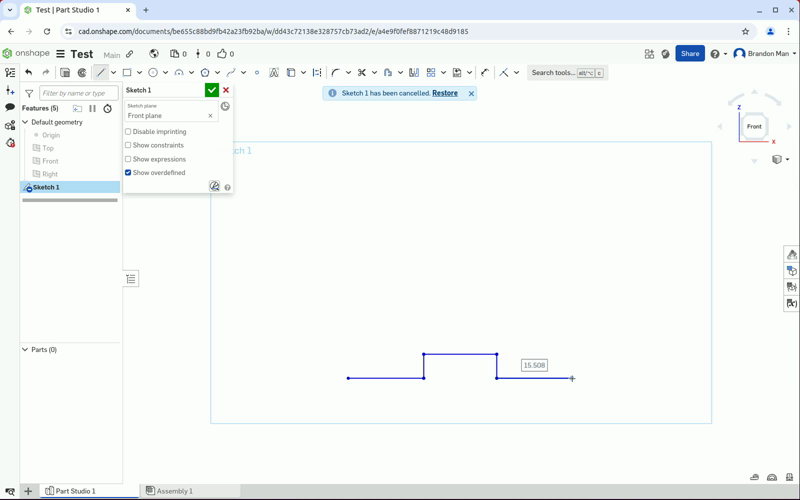
key_down(shift)
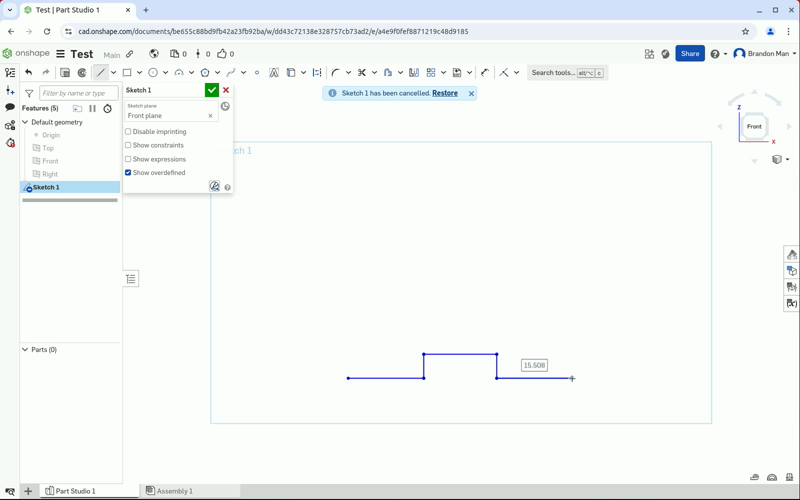
mouse_move(572, 314)
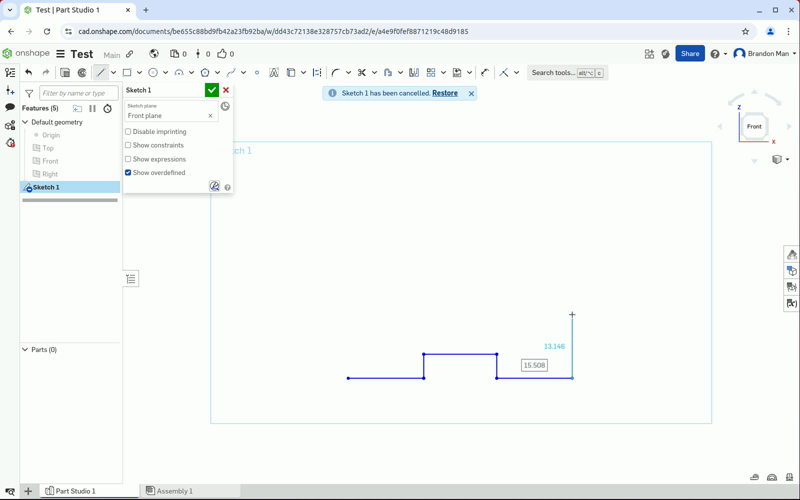
click(572, 314)
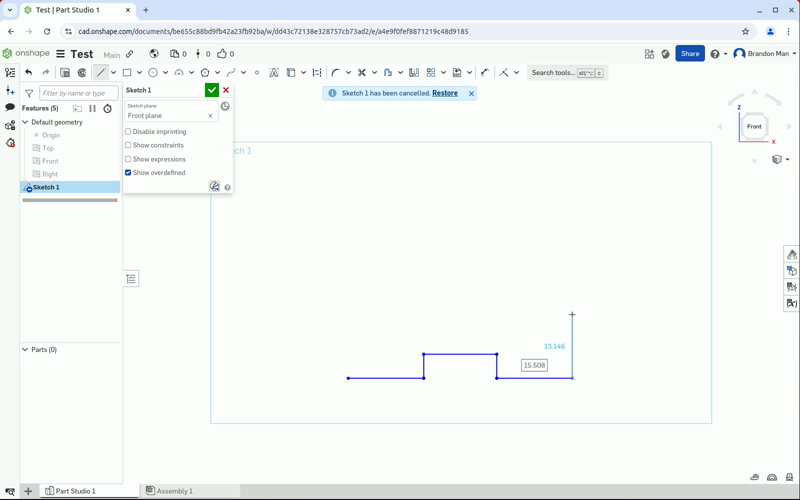
key_up(shift)
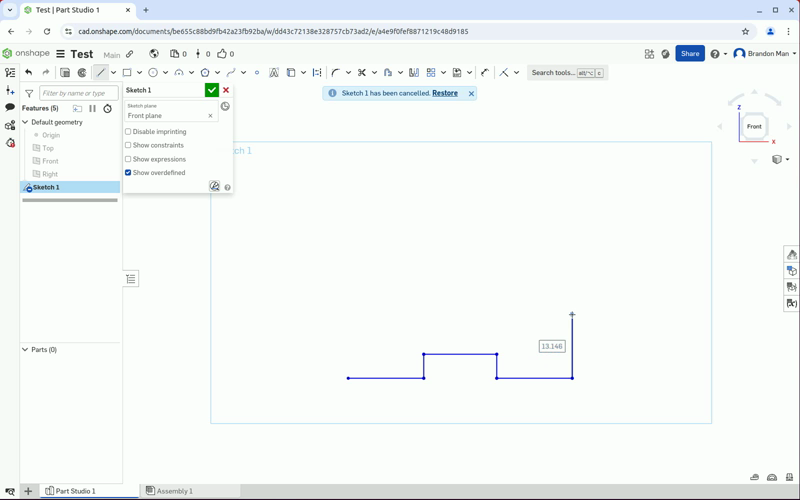
key_down(shift)
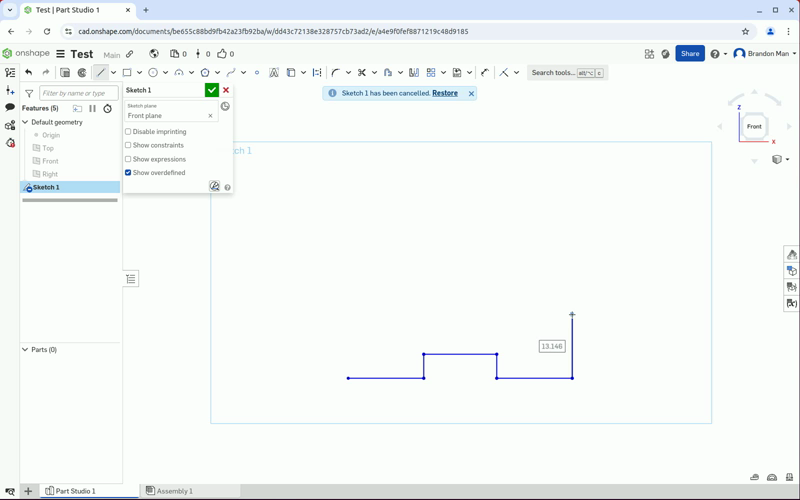
mouse_move(348, 314)
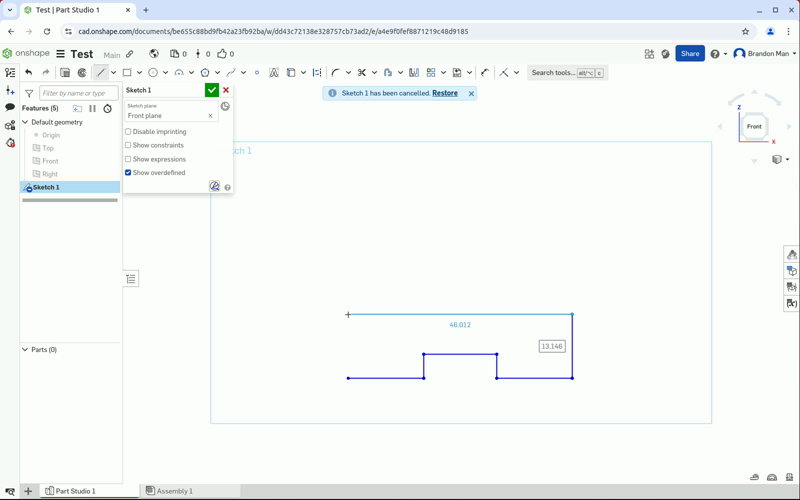
click(348, 314)
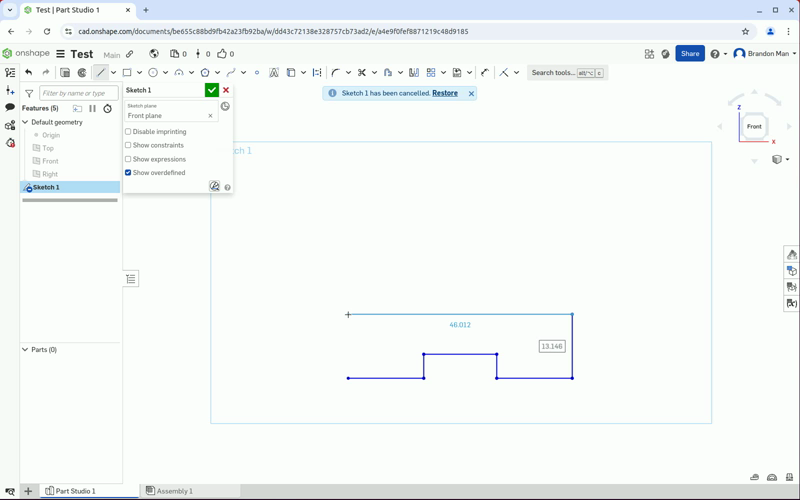
key_up(shift)
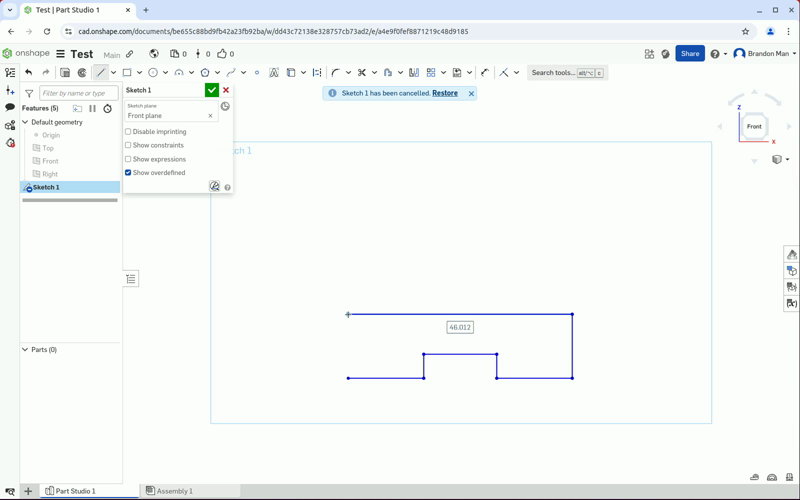
key_down(shift)
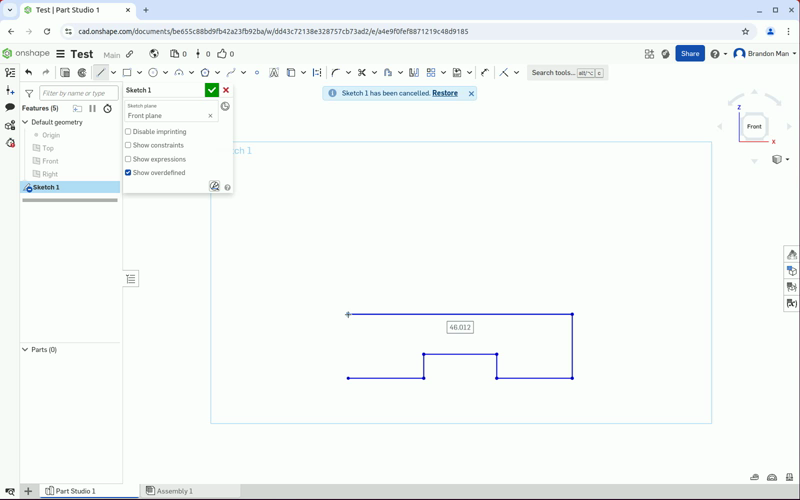
mouse_move(348, 378)
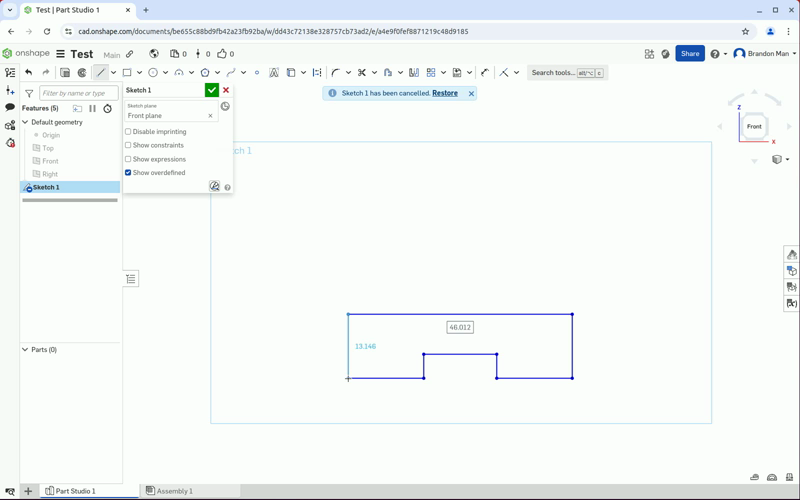
key_up(shift)
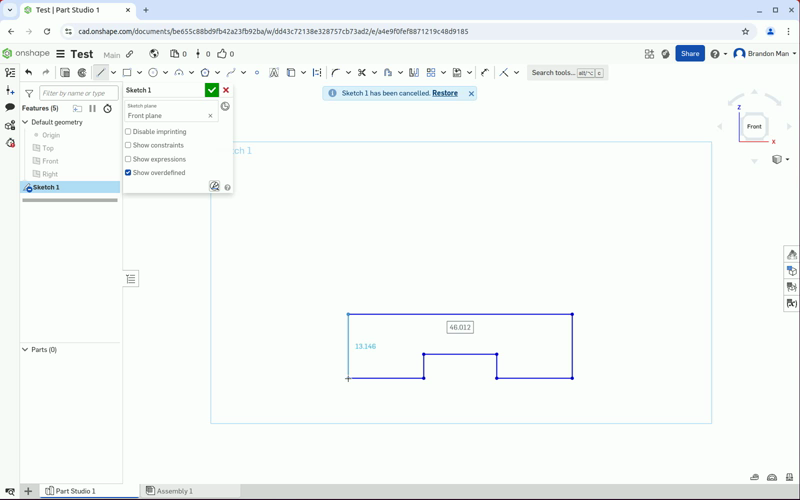
click(348, 378)
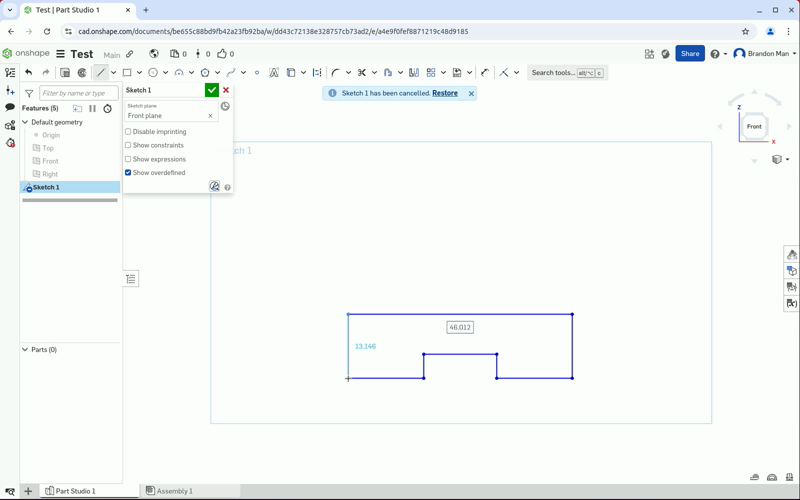
key(esc)
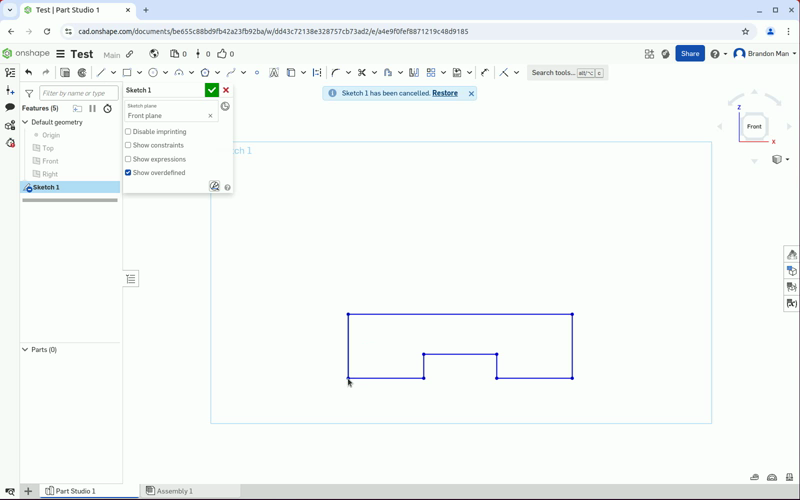
mouse_move(475, 329)
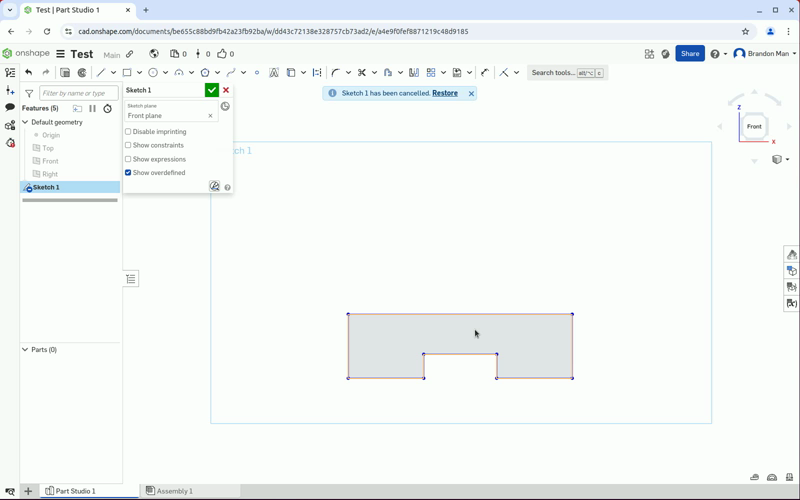
click(475, 329)
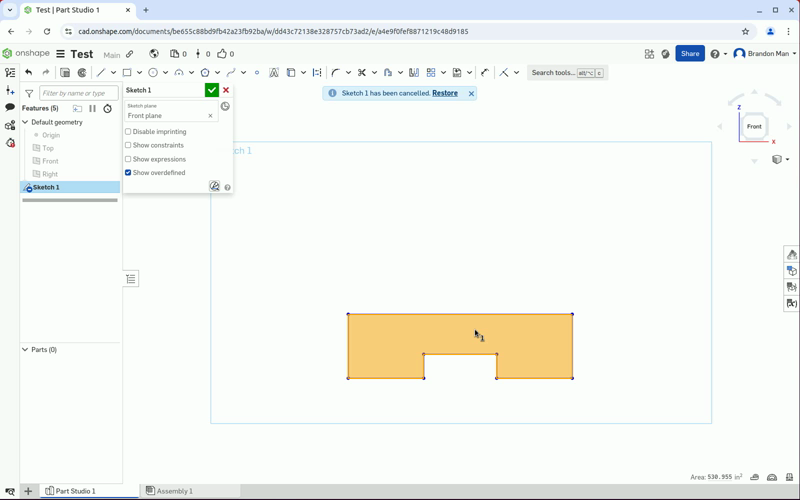
mouse_move(73, 352)
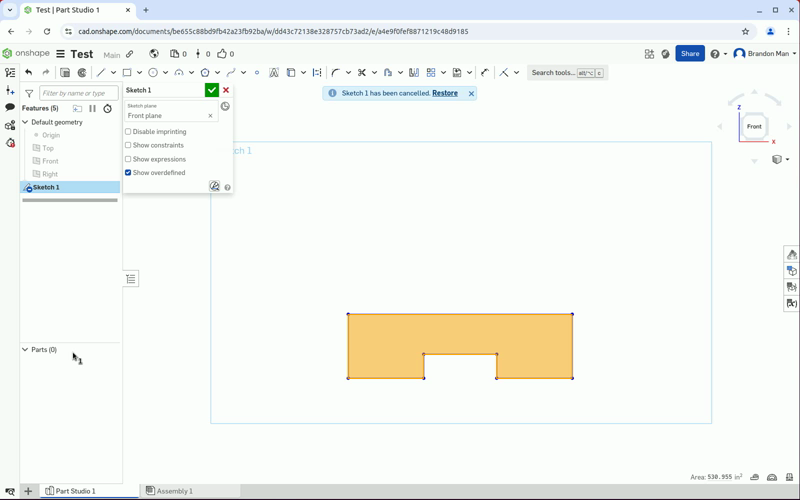
key(shift+y)
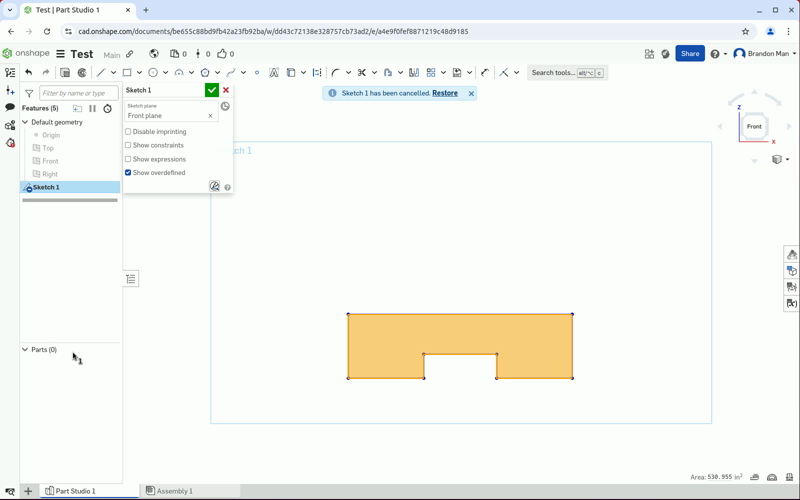
key(shift+e)
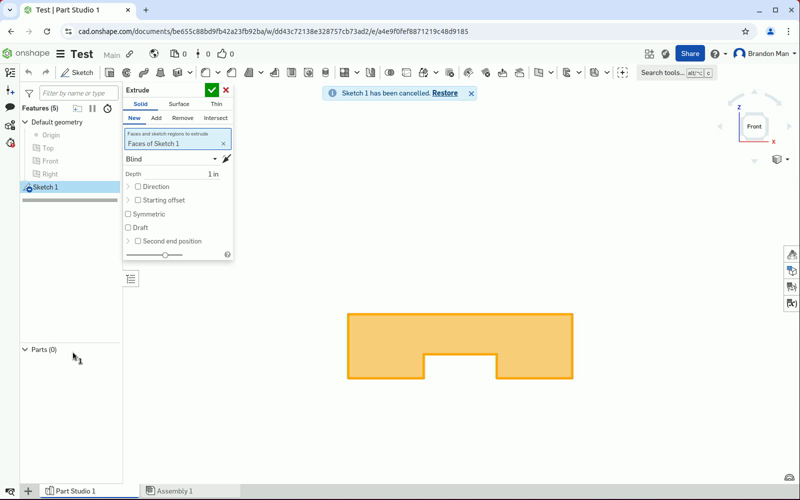
mouse_move(143, 106)
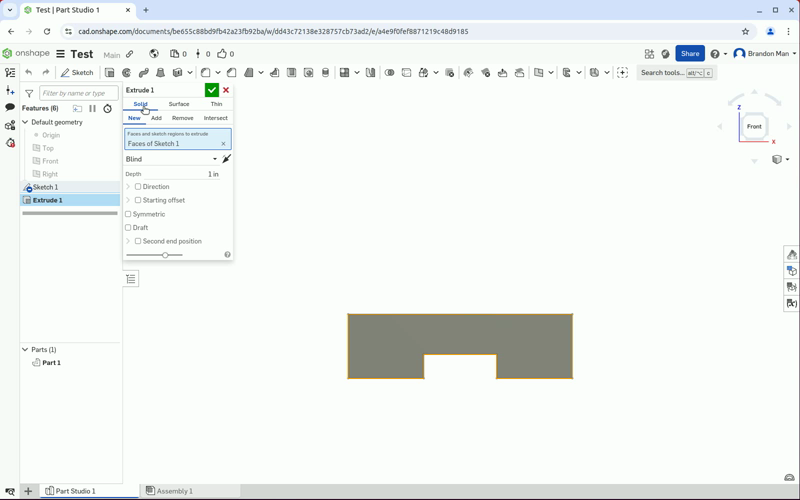
click(143, 106)
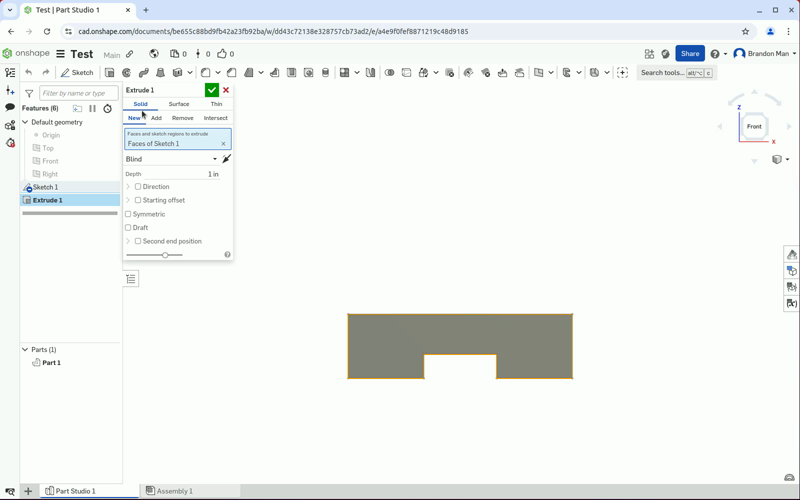
mouse_move(137, 120)
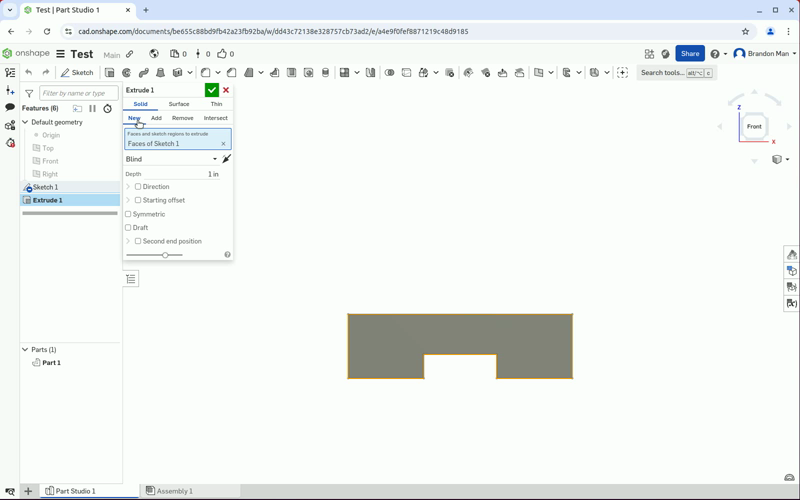
click(137, 120)
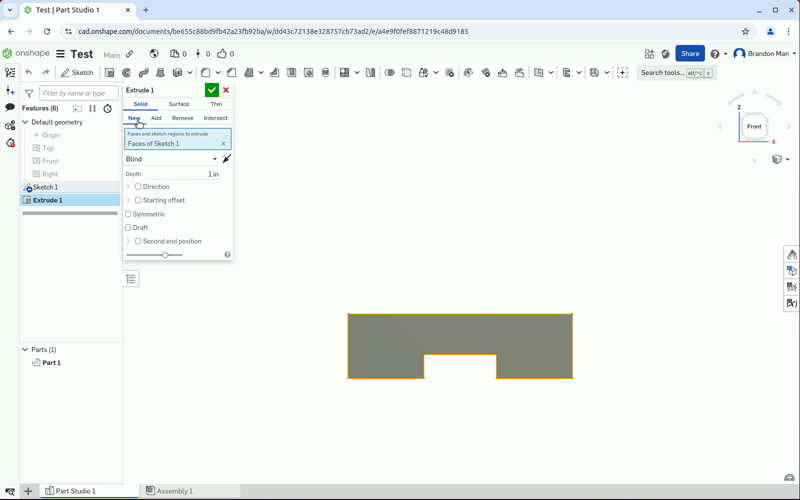
key(tab, 4)
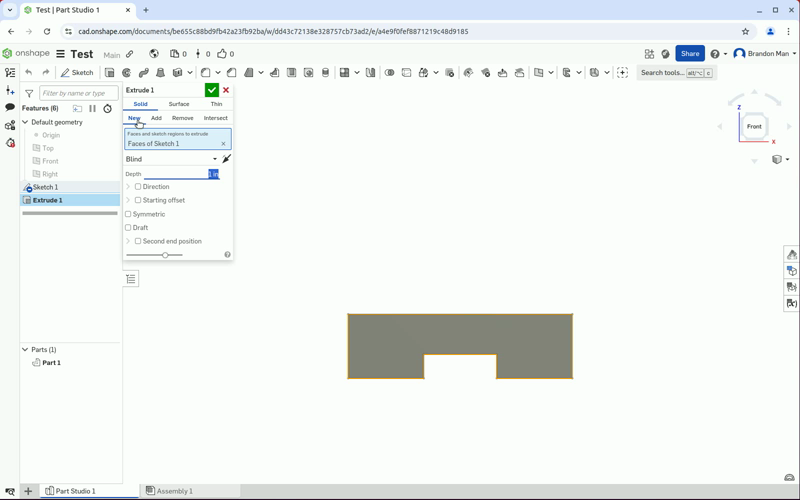
text(23.108)
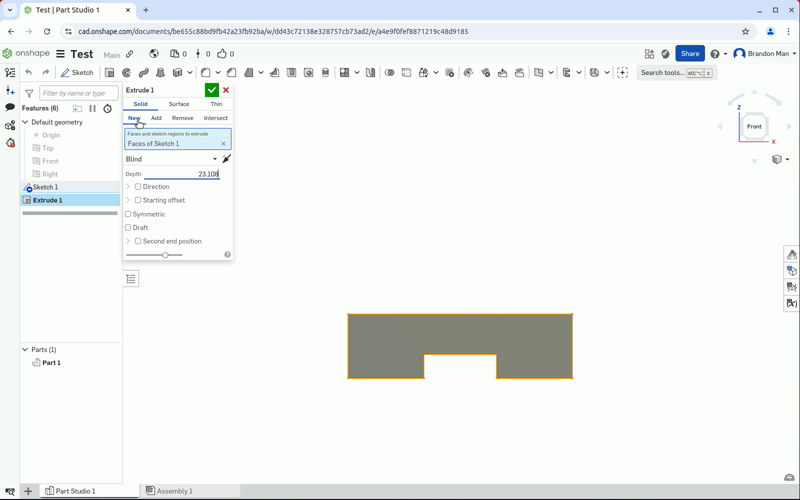
key(enter)
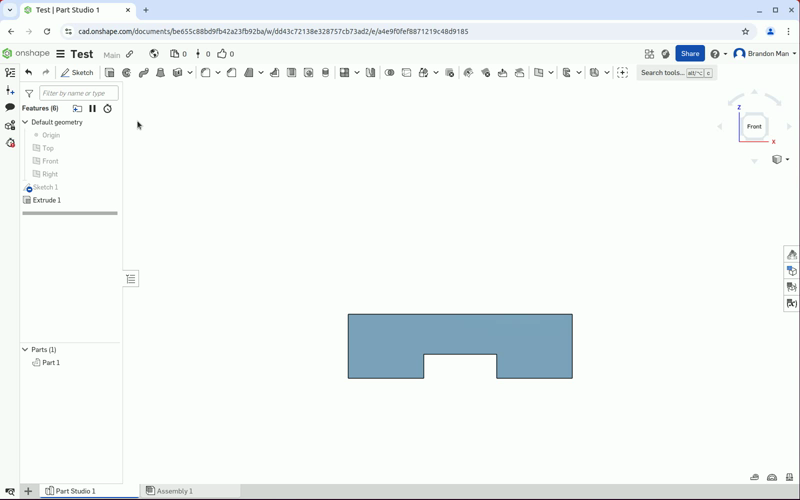
key(shift+h)
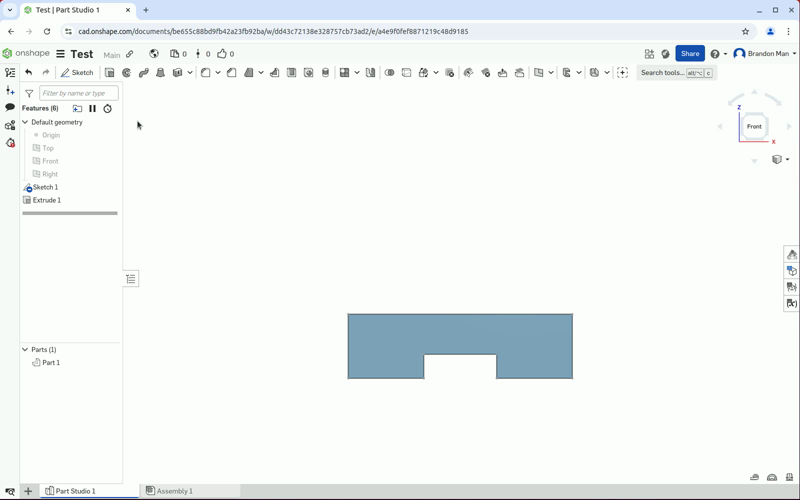
key(shift+h)
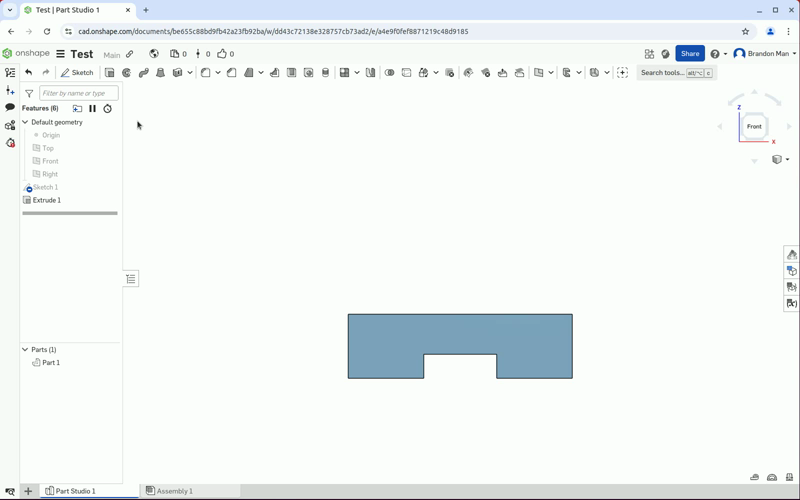
mouse_move(73, 189)
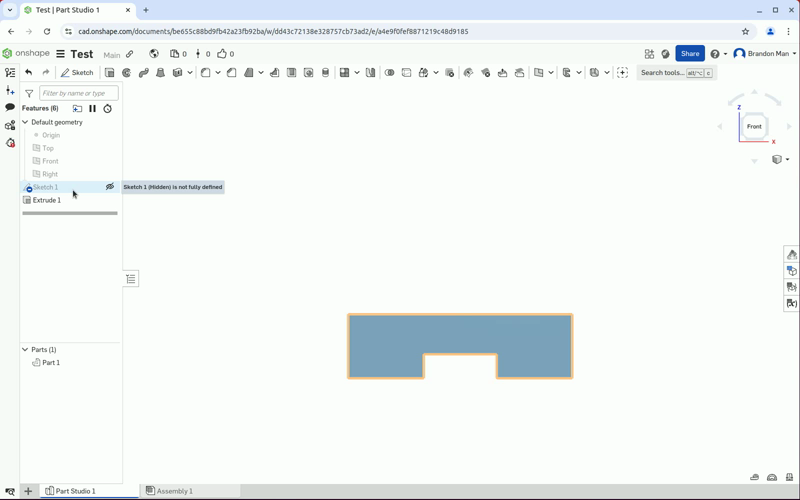
click(73, 189)
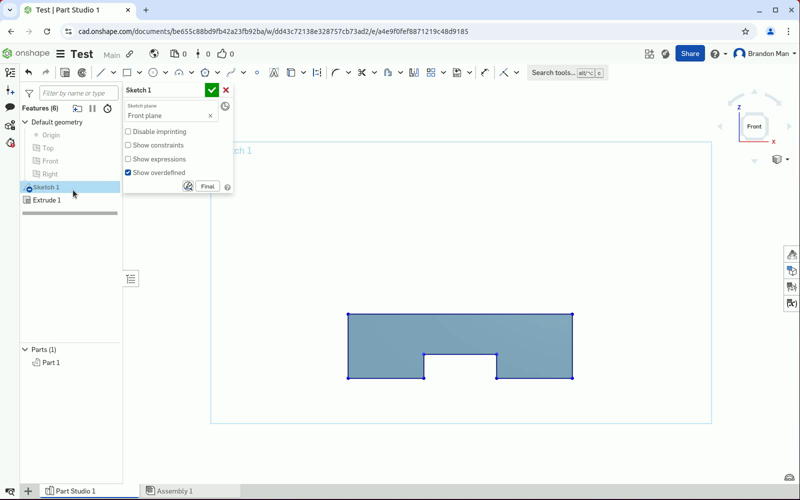
mouse_move(229, 92)
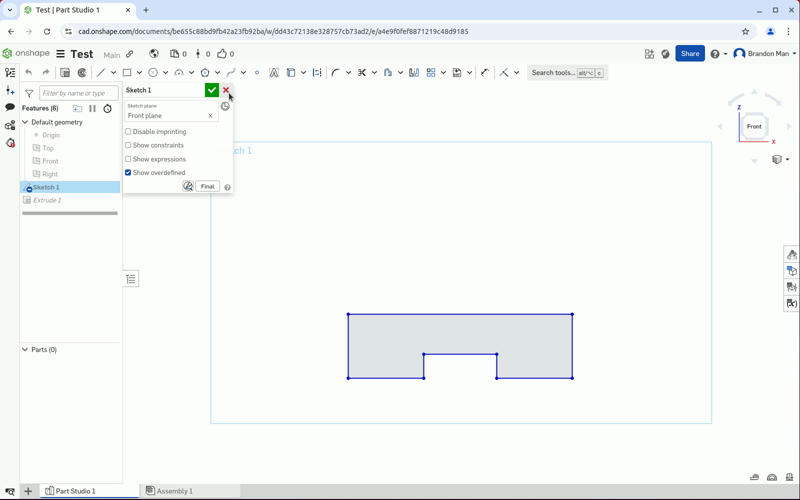
click(229, 92)
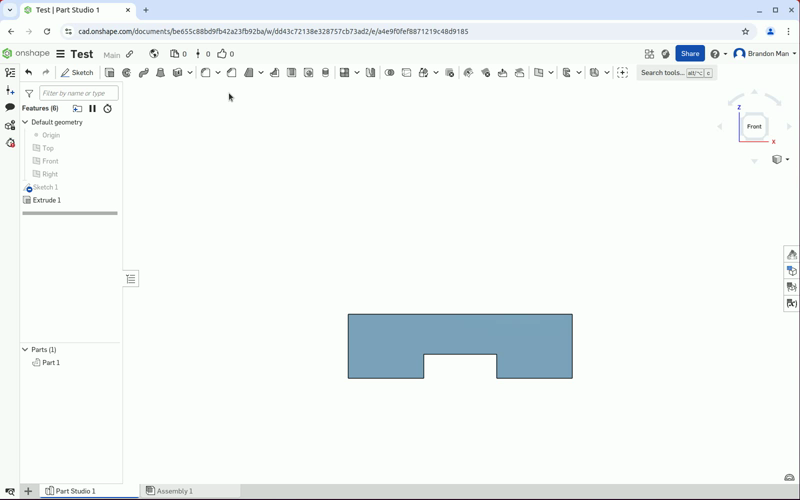
mouse_move(73, 352)
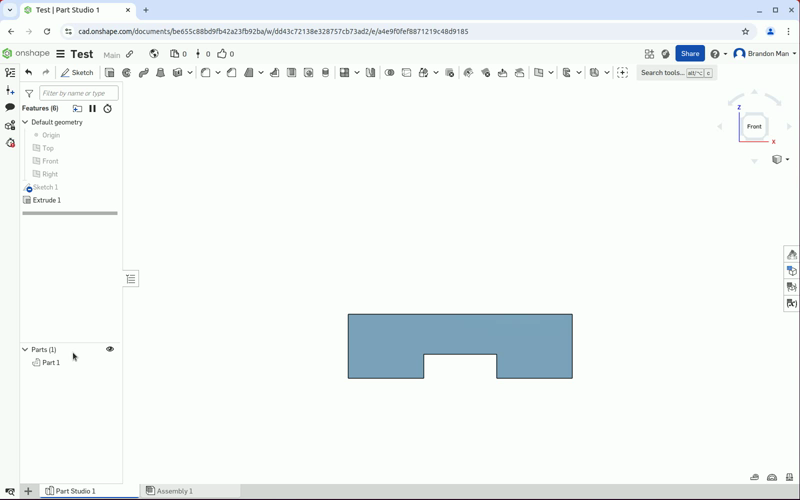
key(y)
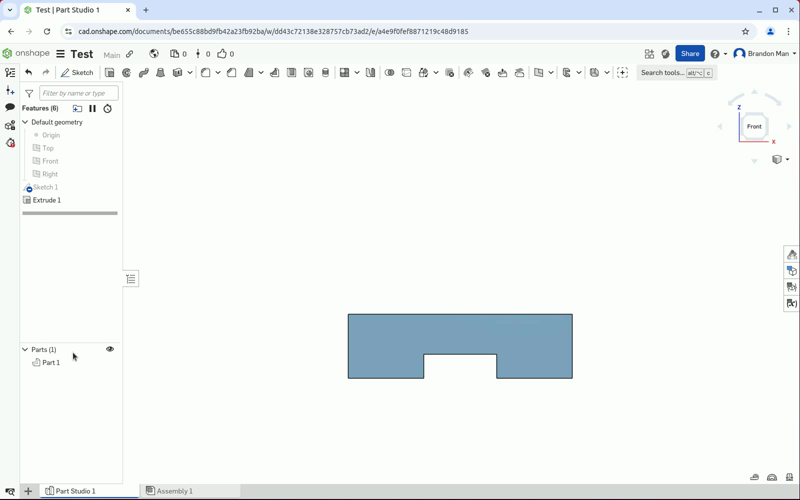
key(shift+p)
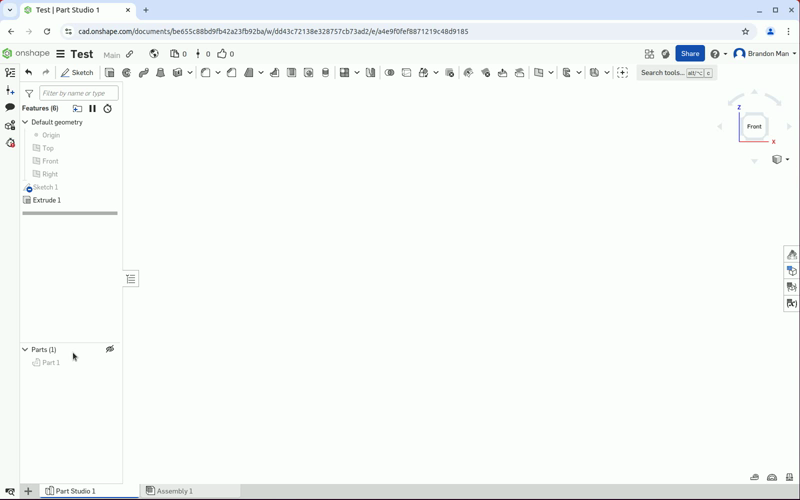
key(space)
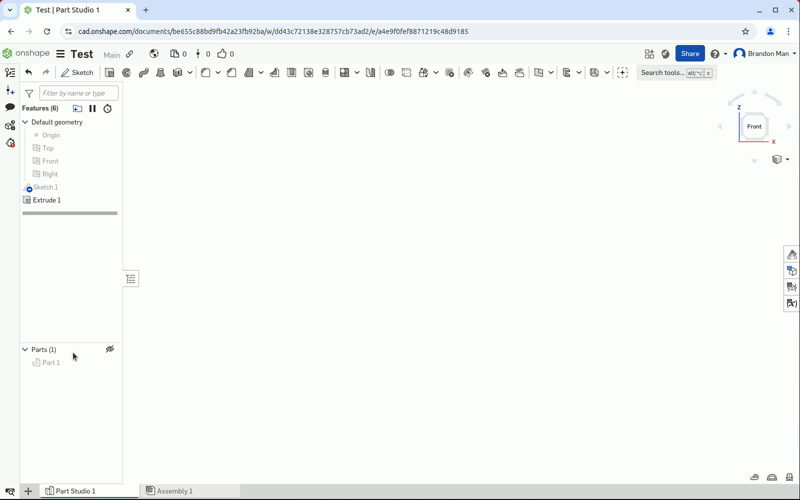
key_down(shift)
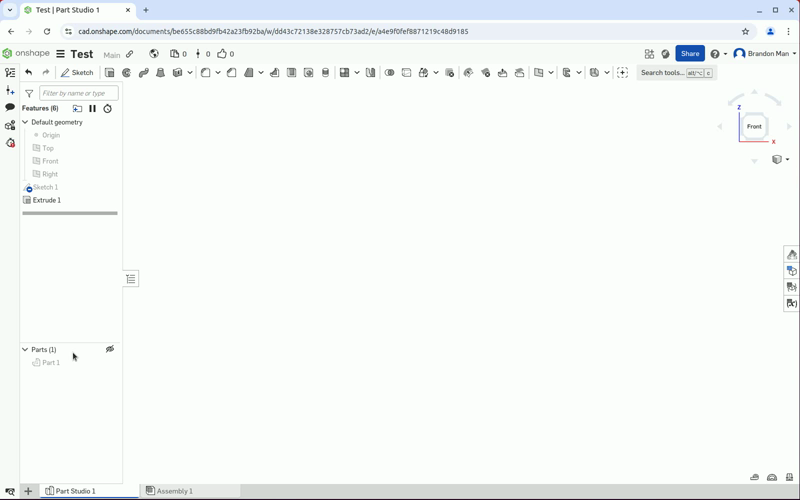
key(down)
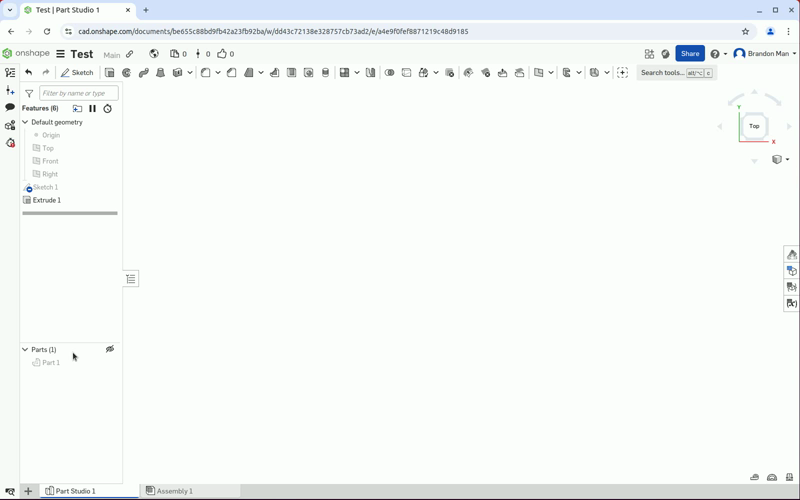
key_up(shift)
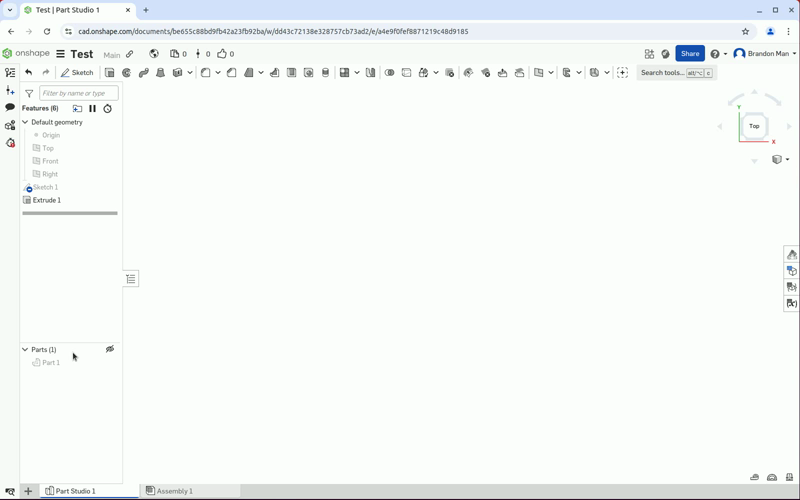
mouse_move(73, 352)
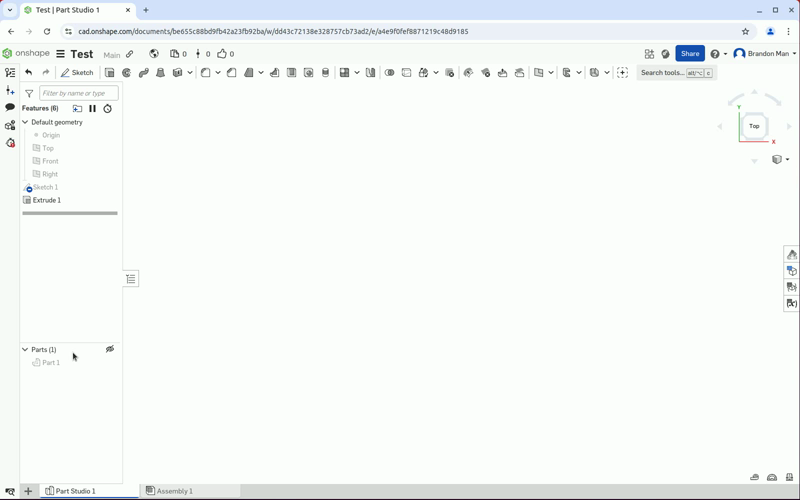
key(shift+y)
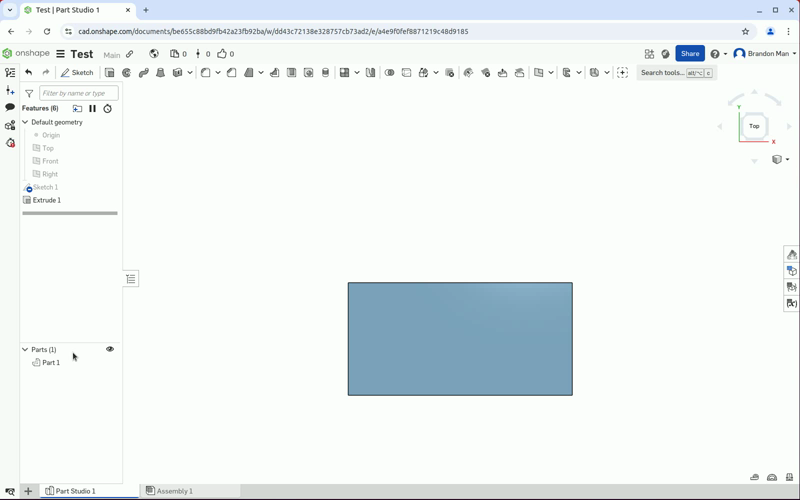
mouse_move(541, 75)
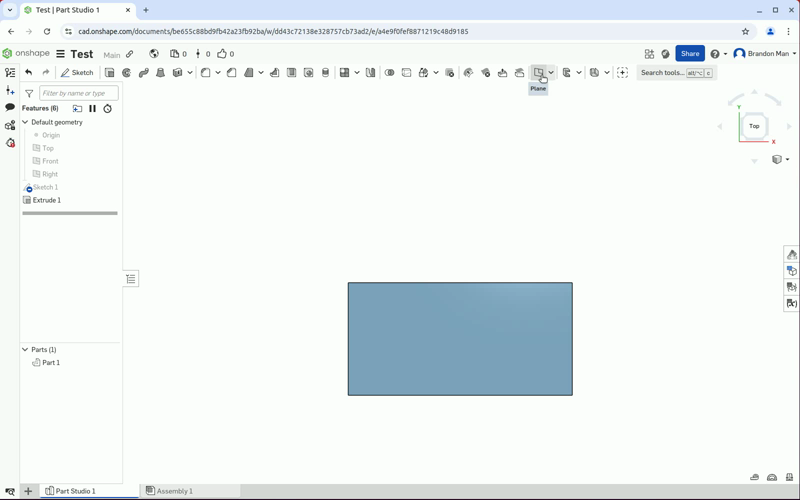
click(541, 75)
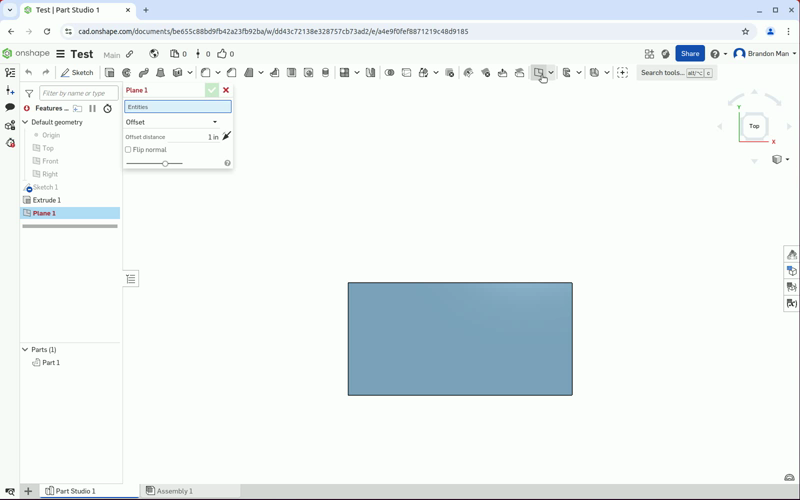
mouse_move(73, 150)
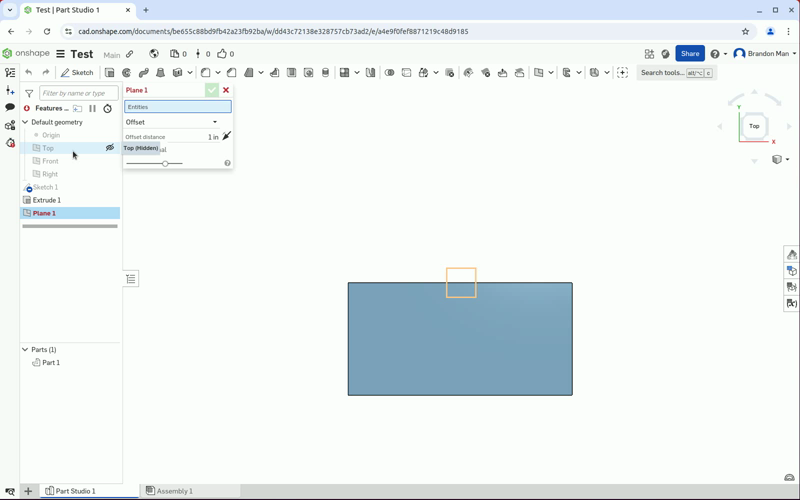
click(73, 150)
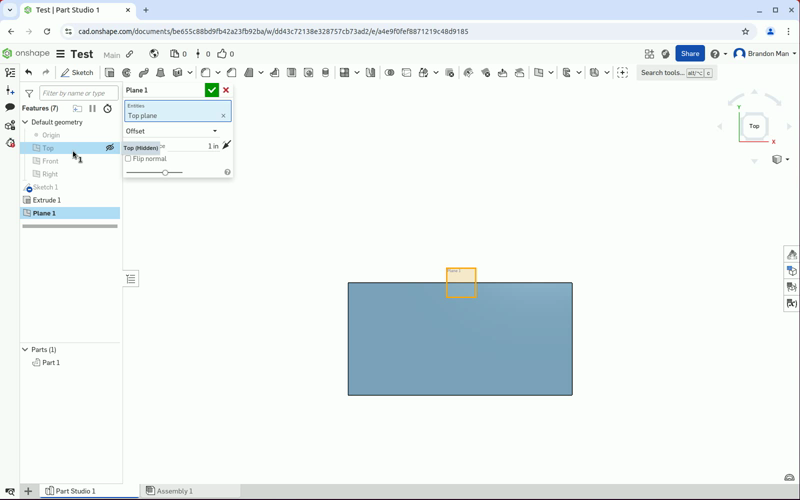
key(tab, 2)
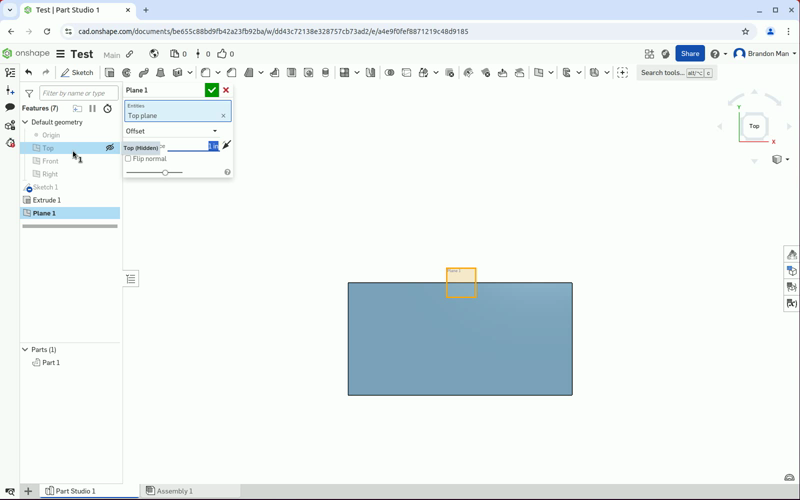
text(6.501)
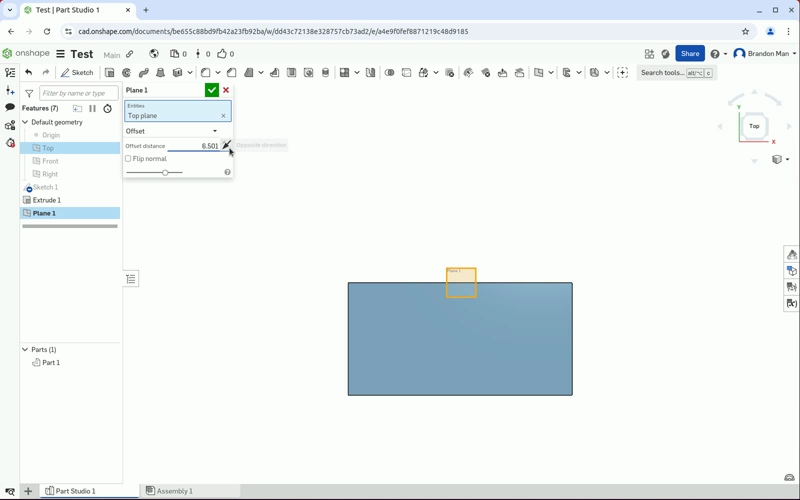
mouse_move(229, 147)
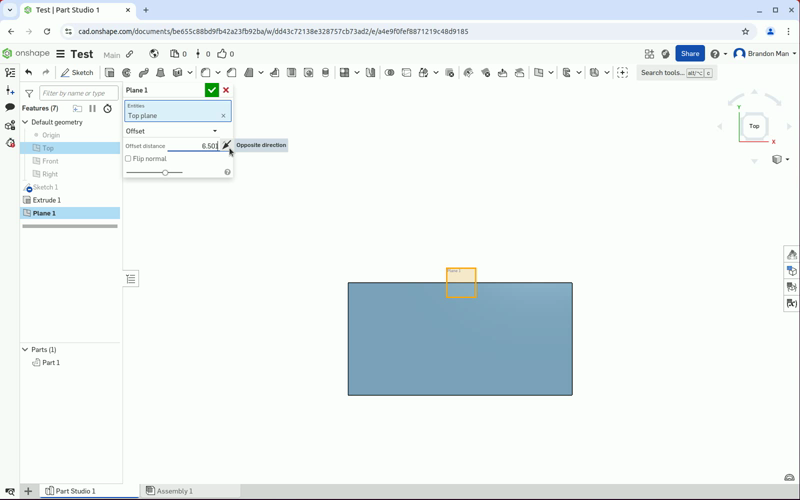
click(229, 147)
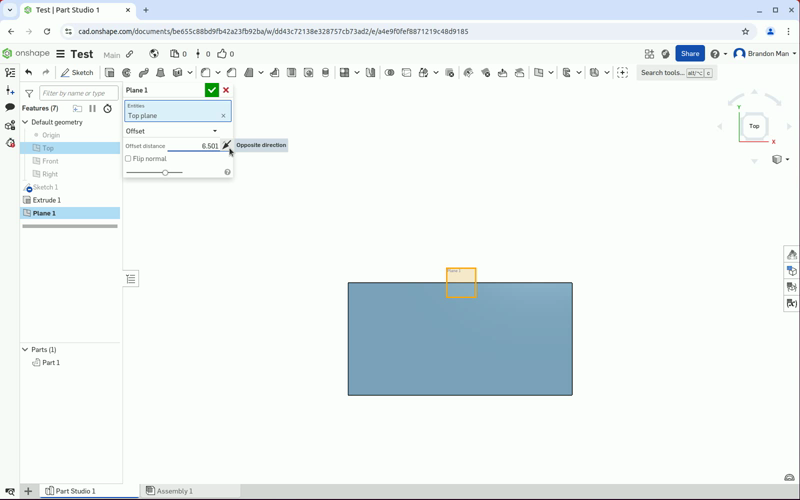
key(enter, 2)
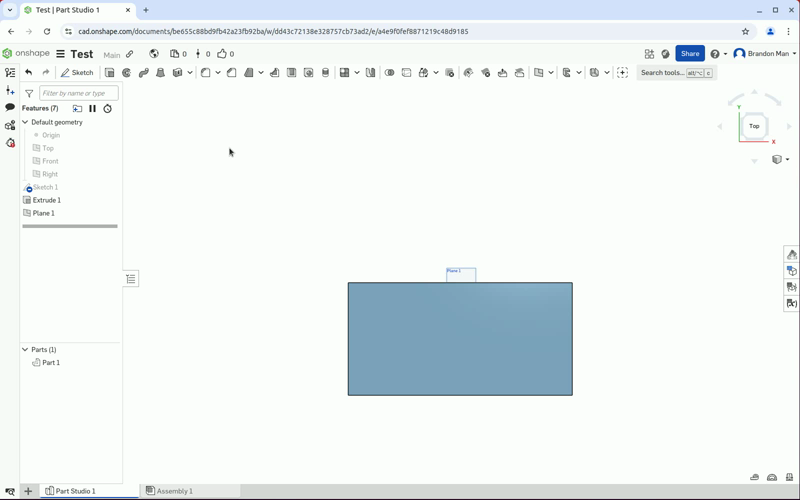
key(shift+s)
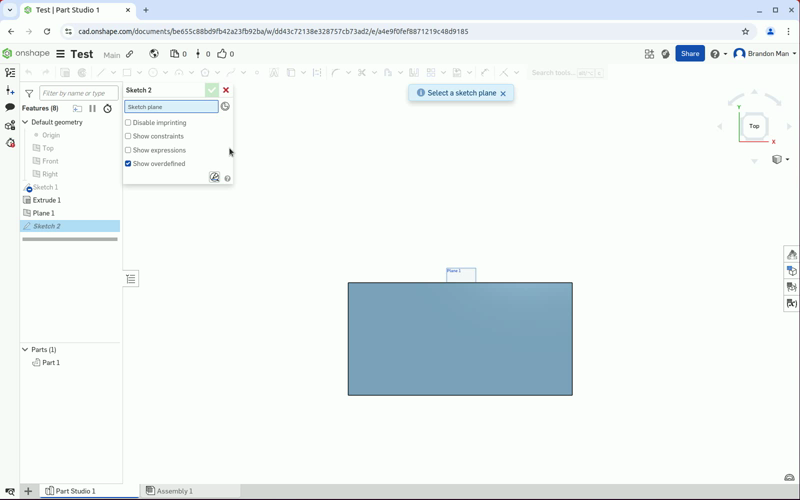
mouse_move(73, 215)
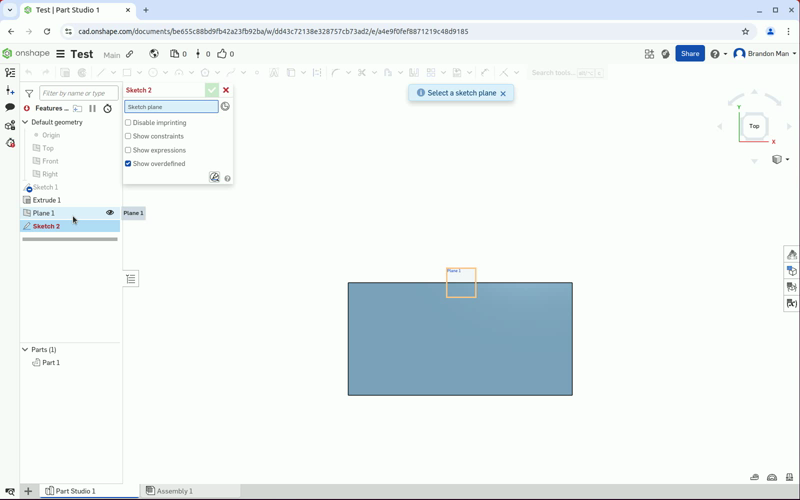
click(73, 215)
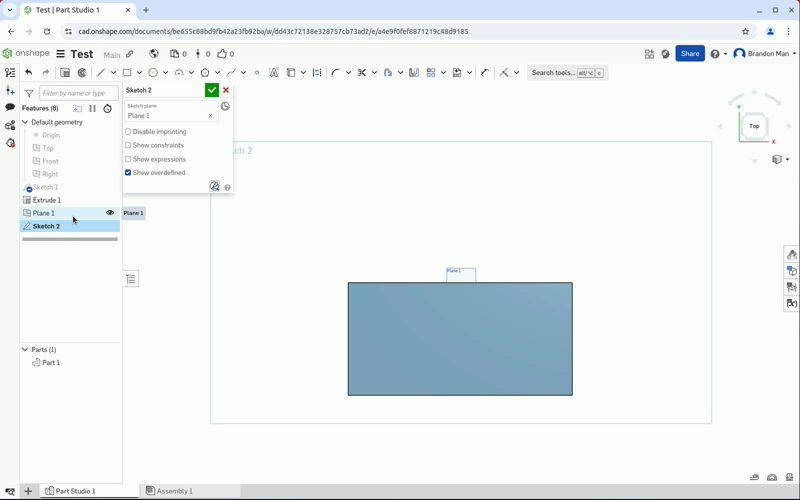
mouse_move(73, 352)
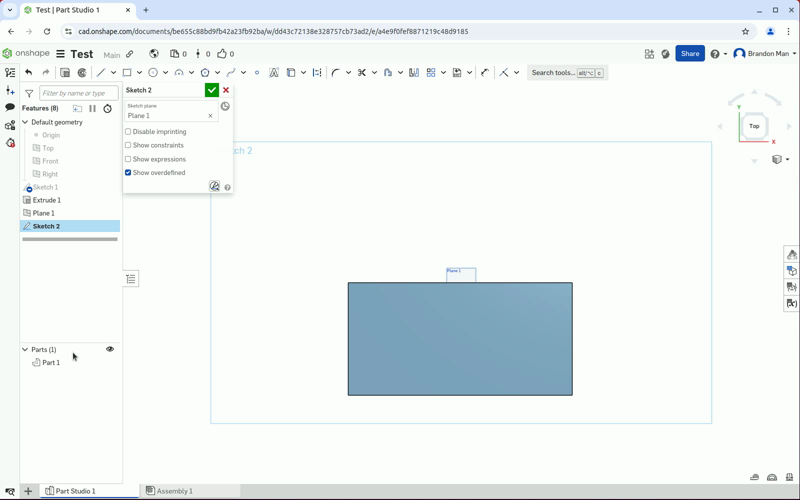
key(y)
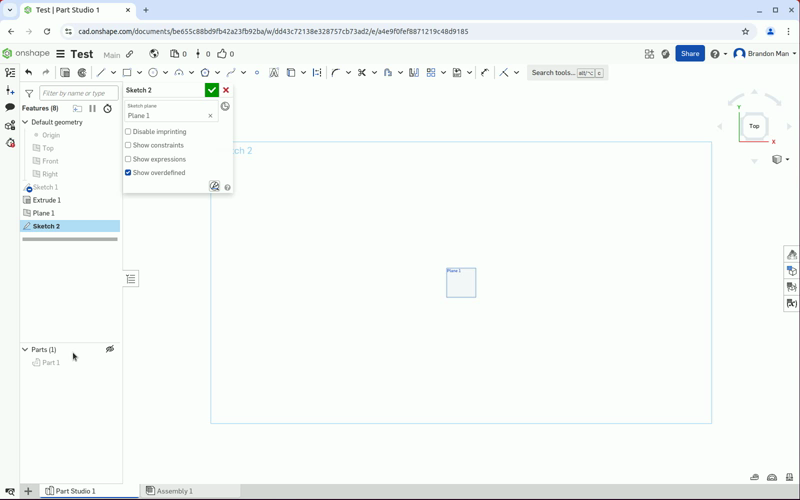
key(a)
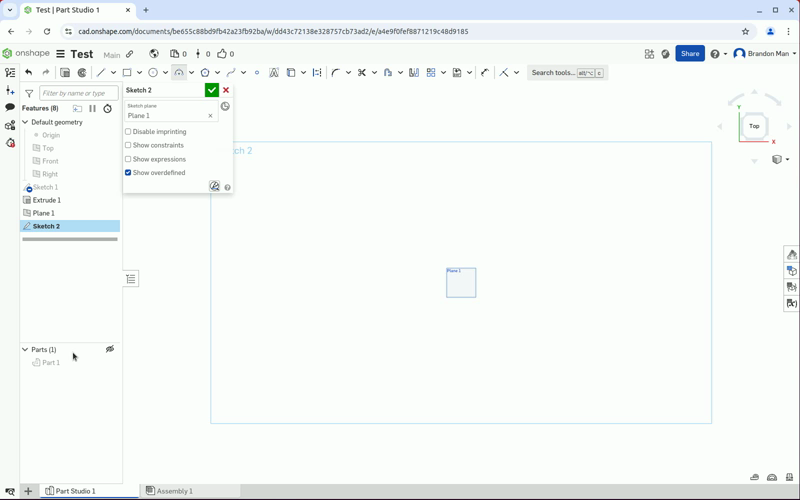
key_down(shift)
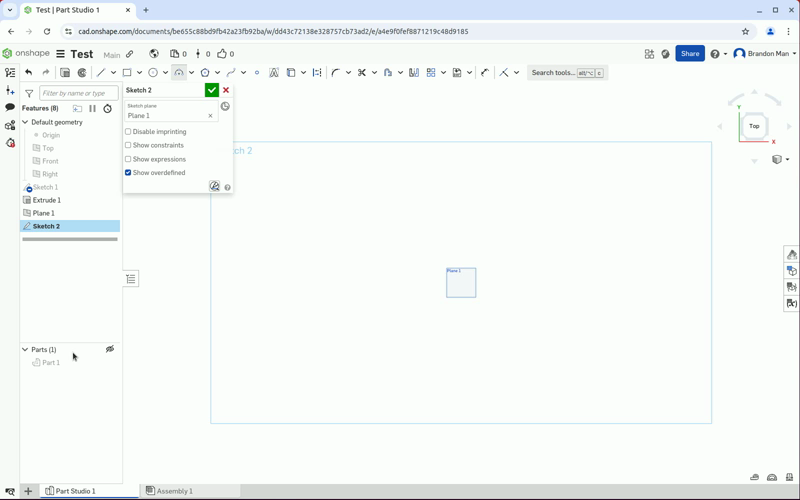
mouse_move(395, 365)
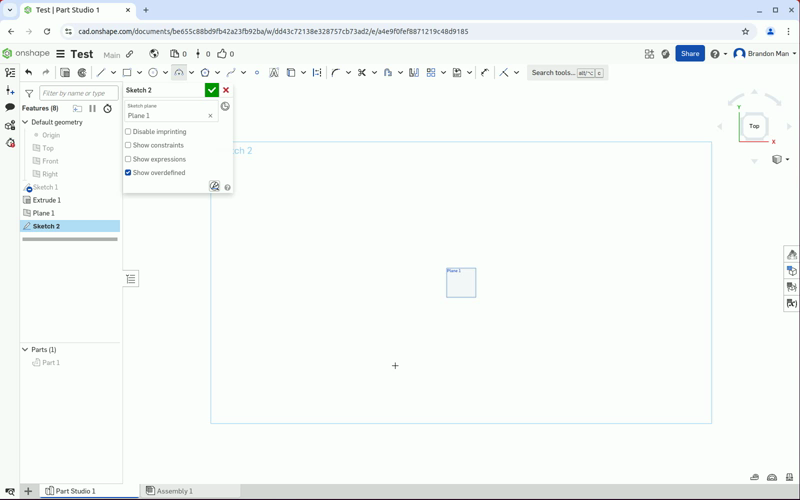
click(395, 365)
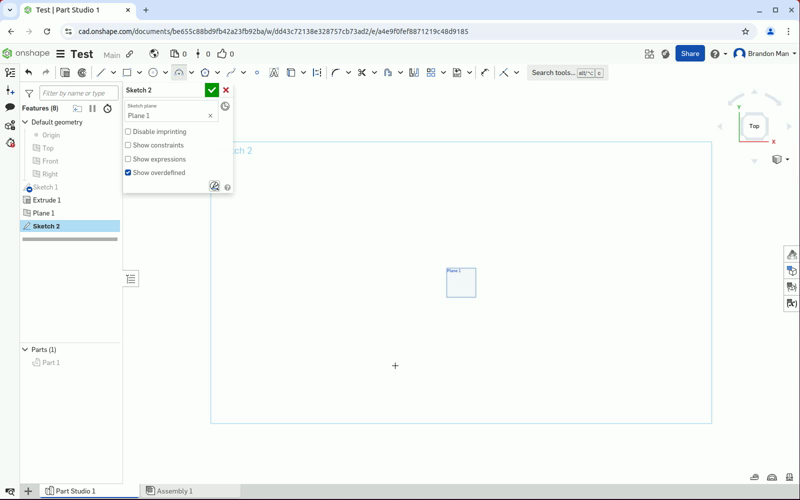
key_up(shift)
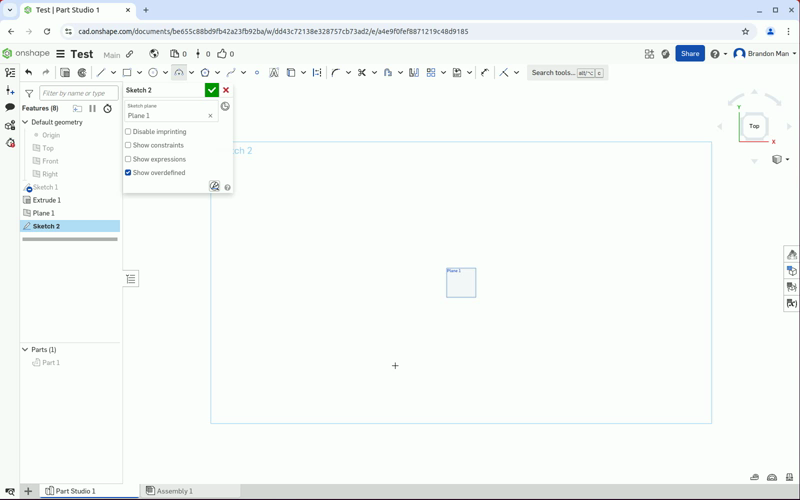
key_down(shift)
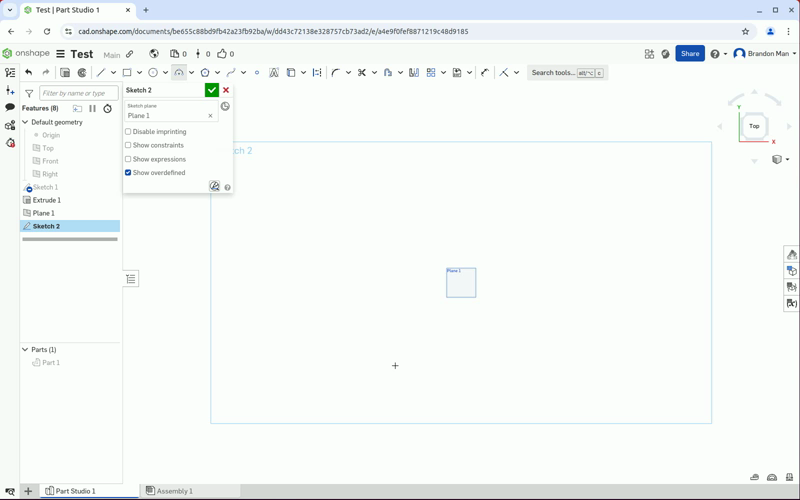
mouse_move(406, 375)
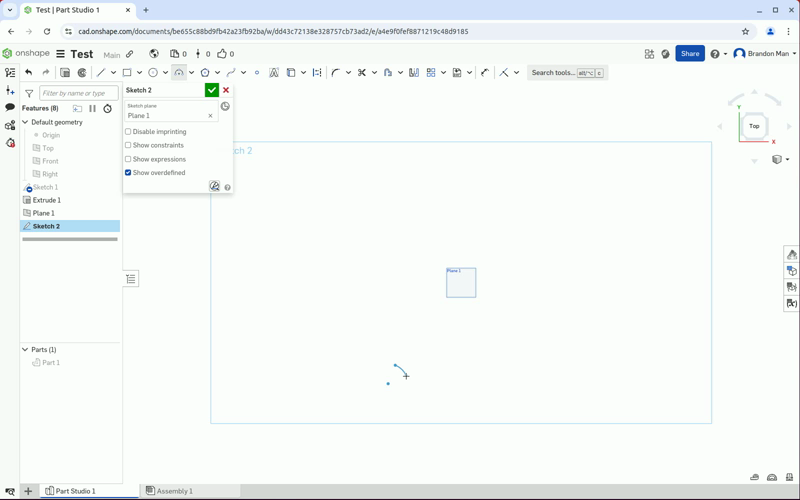
click(406, 375)
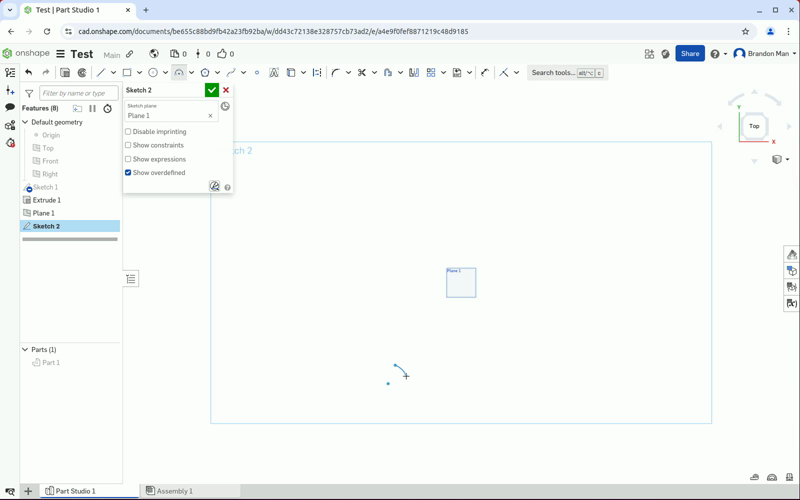
mouse_move(398, 372)
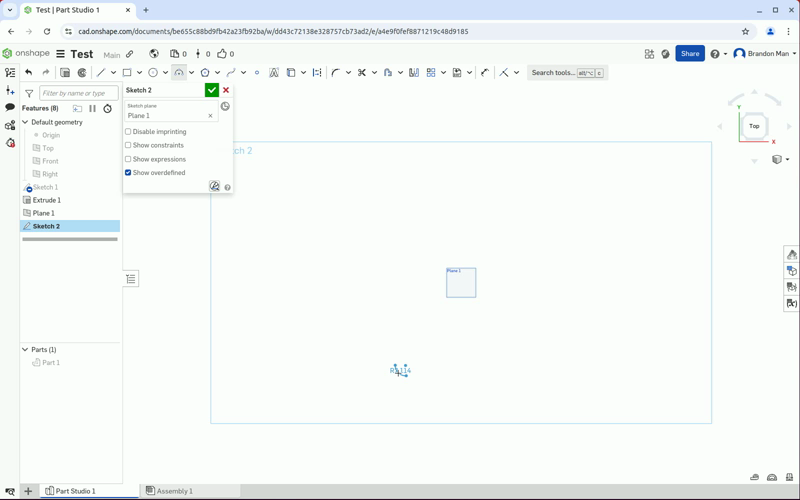
click(398, 372)
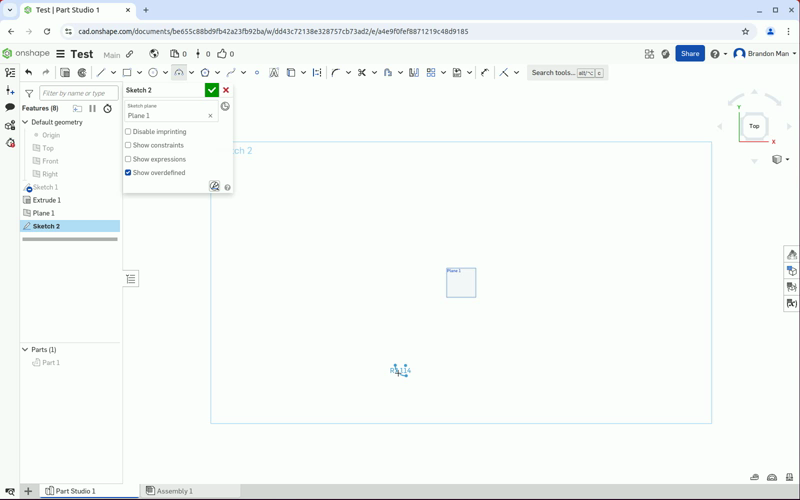
key_up(shift)
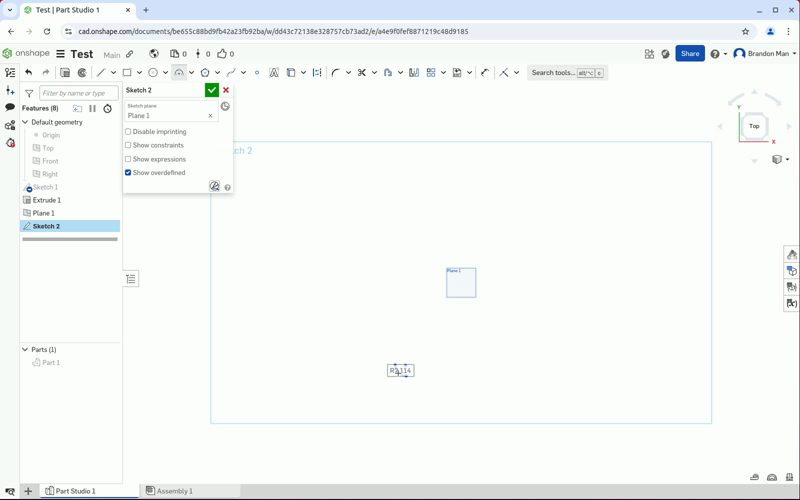
key(esc)
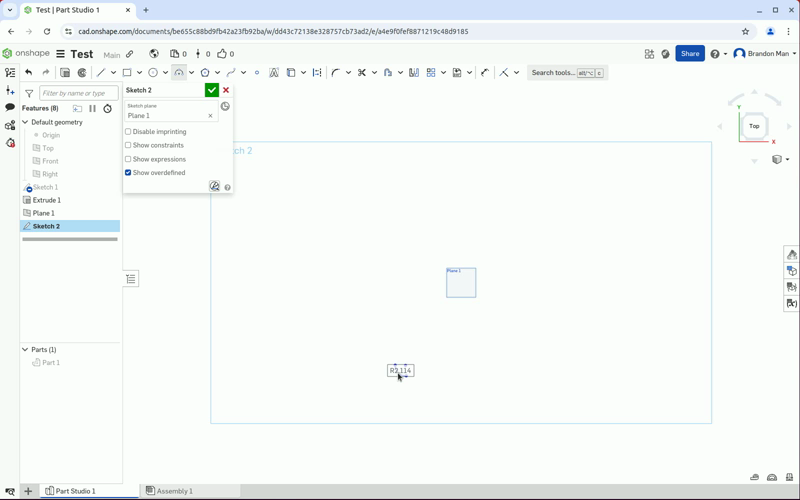
key(l)
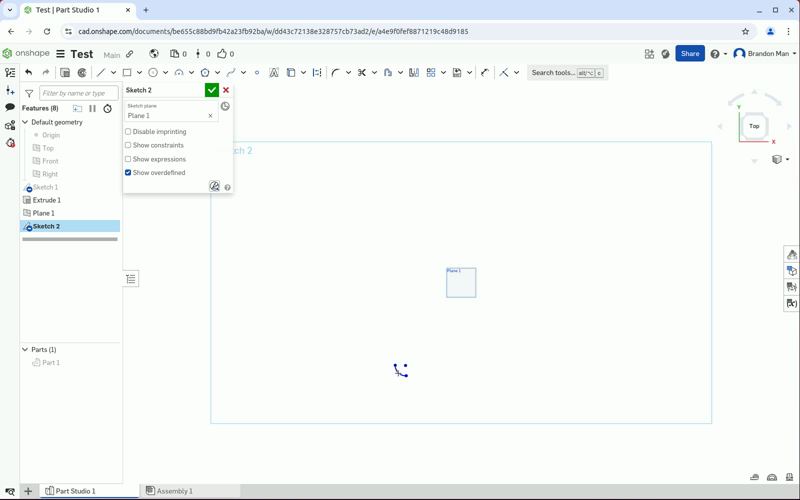
mouse_move(406, 375)
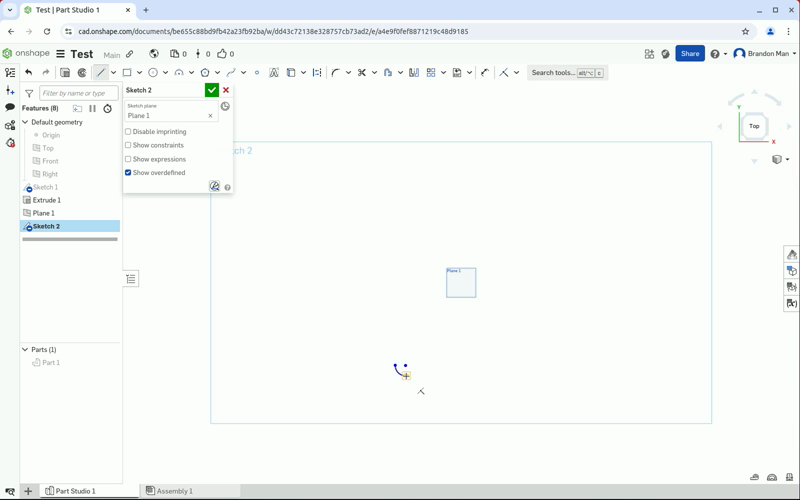
click(406, 375)
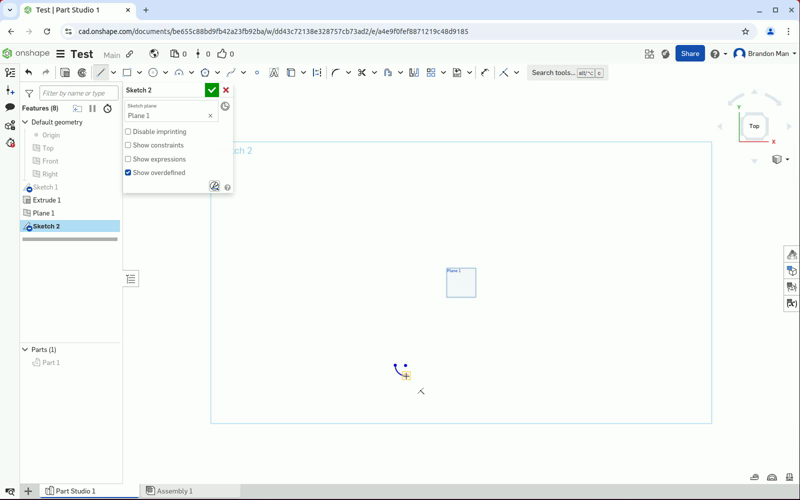
key_down(shift)
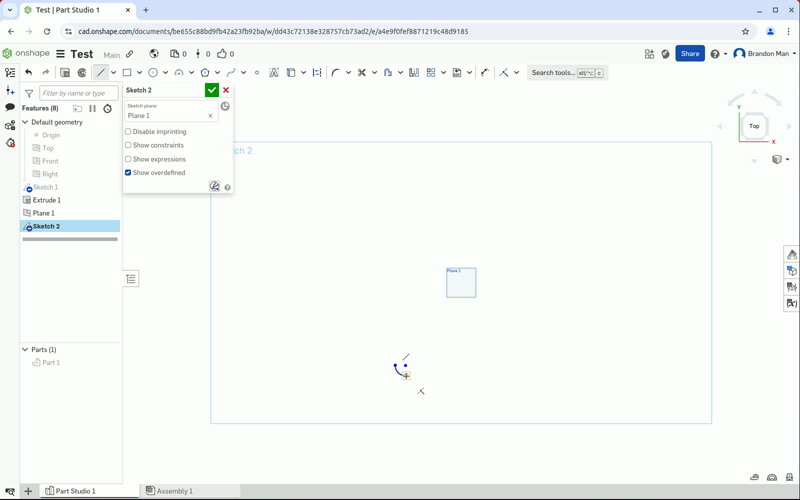
mouse_move(515, 375)
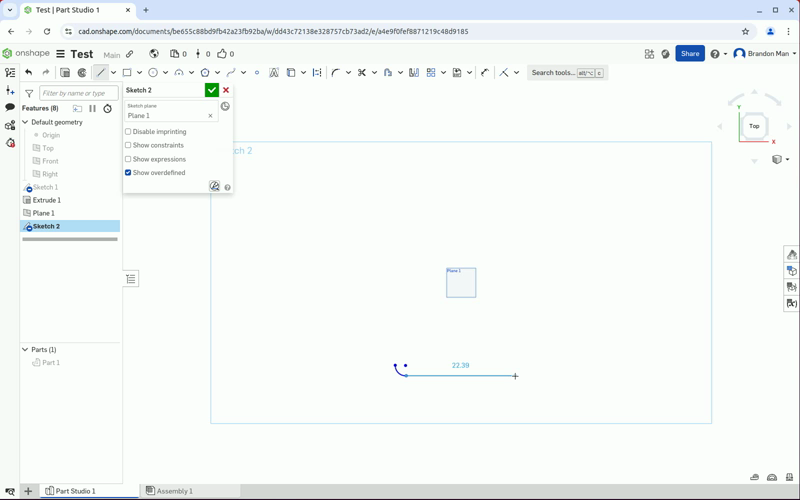
click(515, 375)
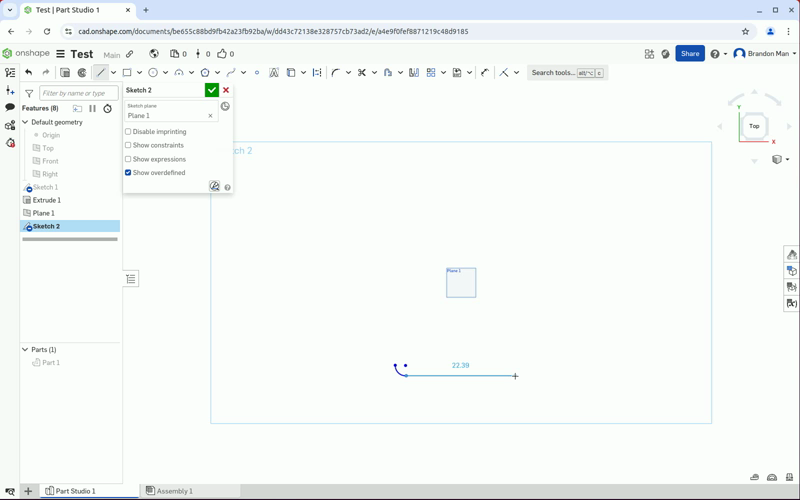
key_up(shift)
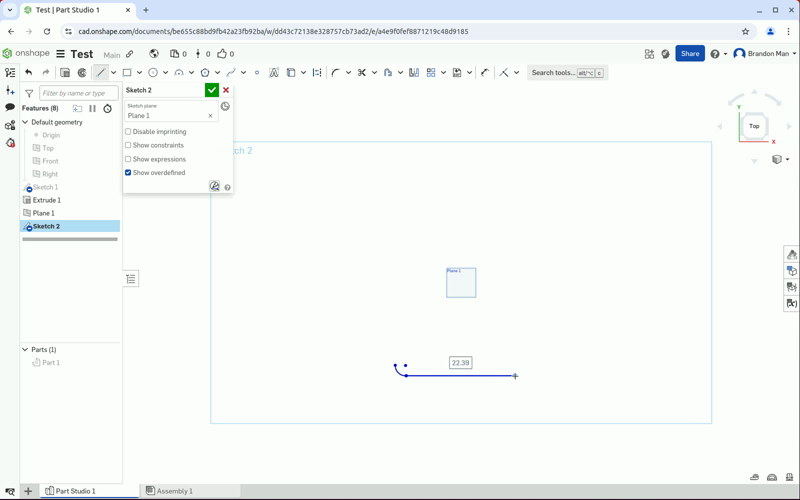
key(esc)
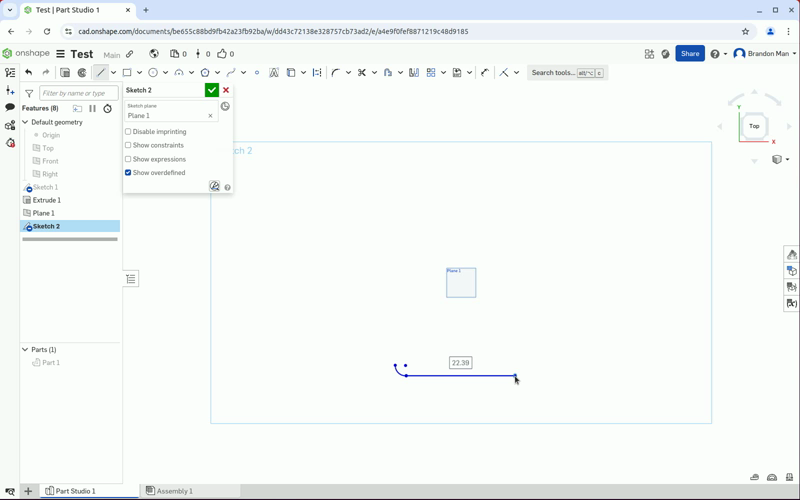
key(a)
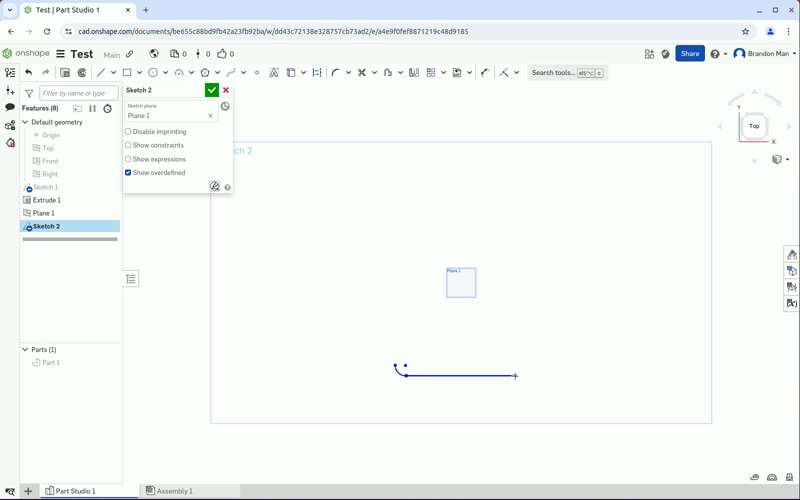
mouse_move(515, 375)
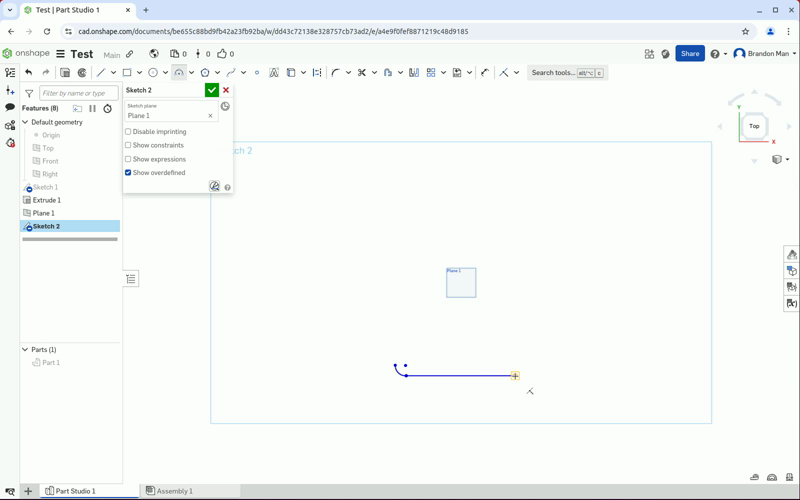
click(515, 375)
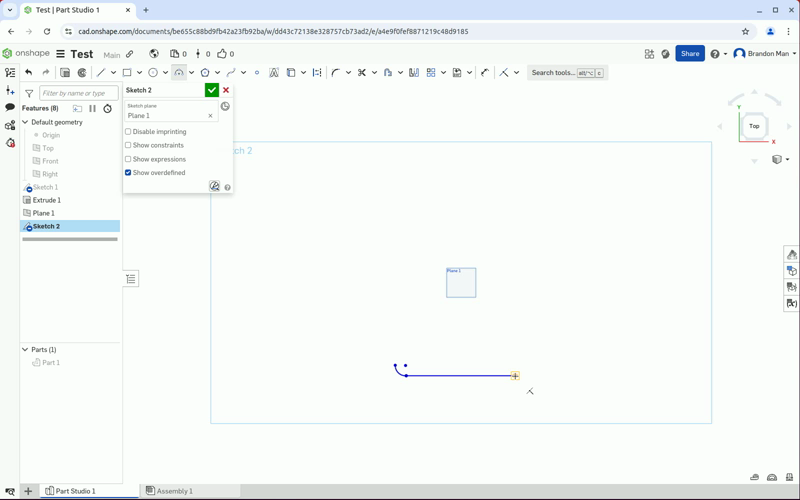
key_down(shift)
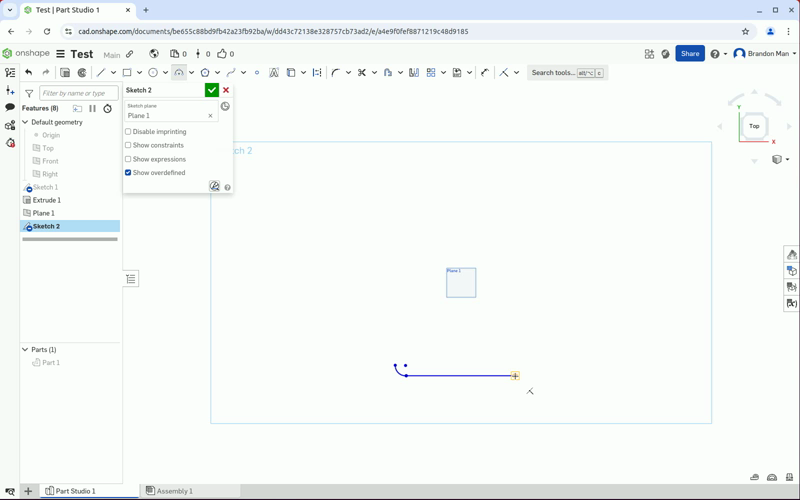
mouse_move(526, 365)
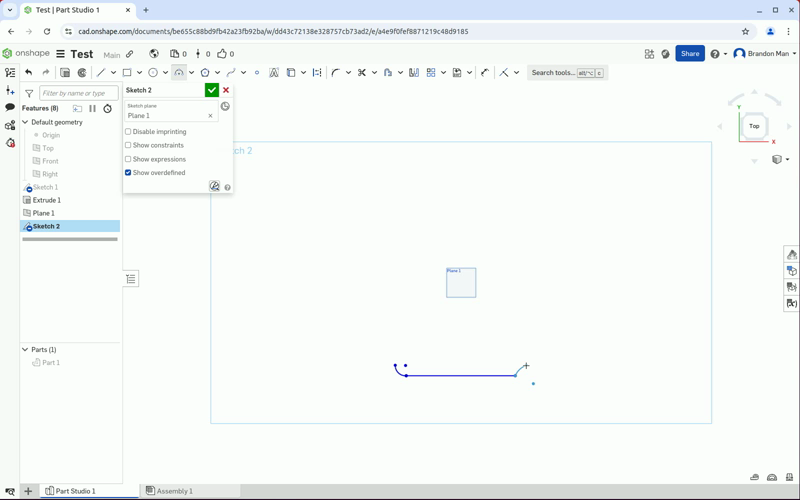
click(526, 365)
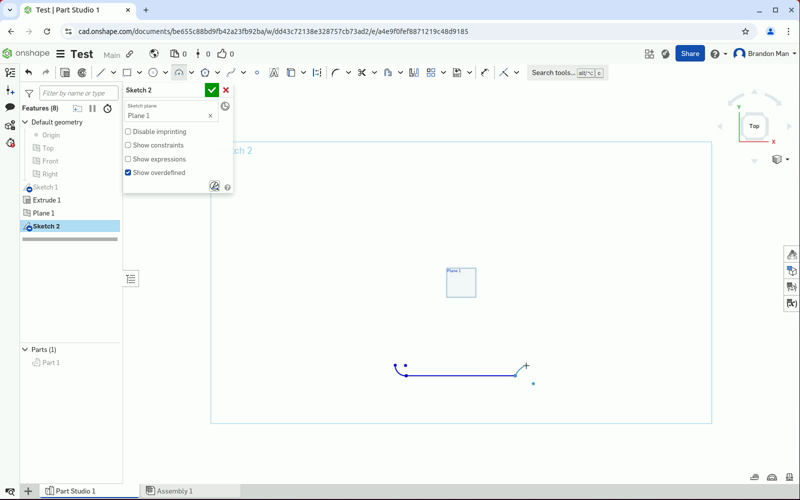
mouse_move(522, 372)
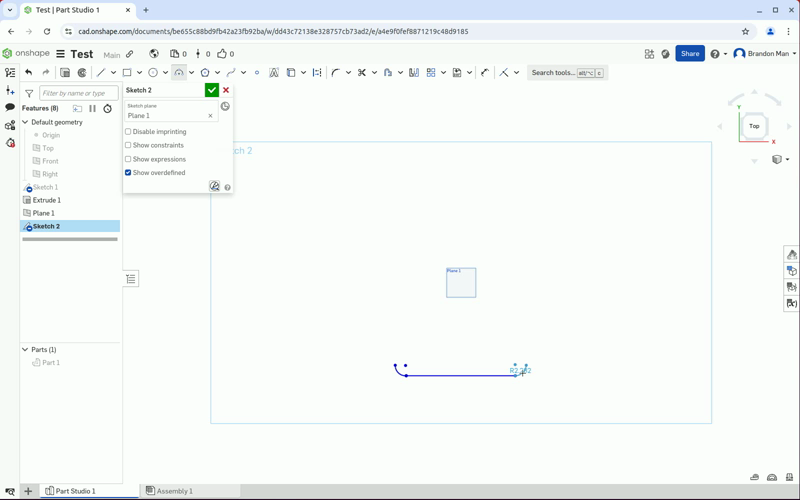
click(522, 372)
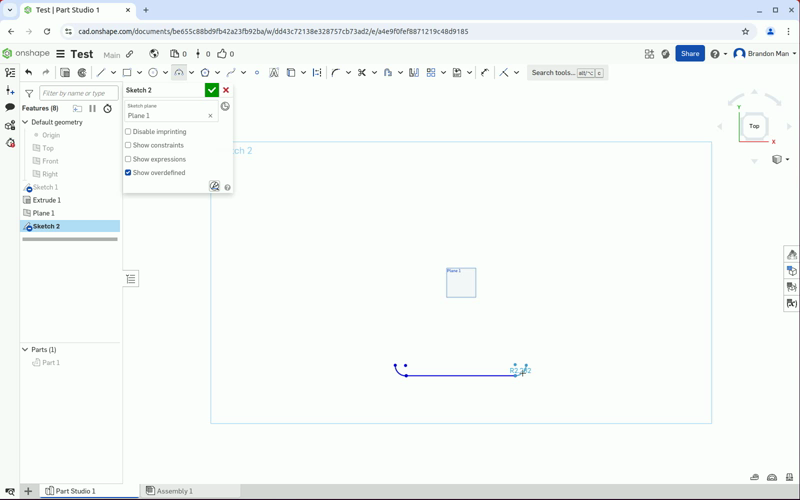
key_up(shift)
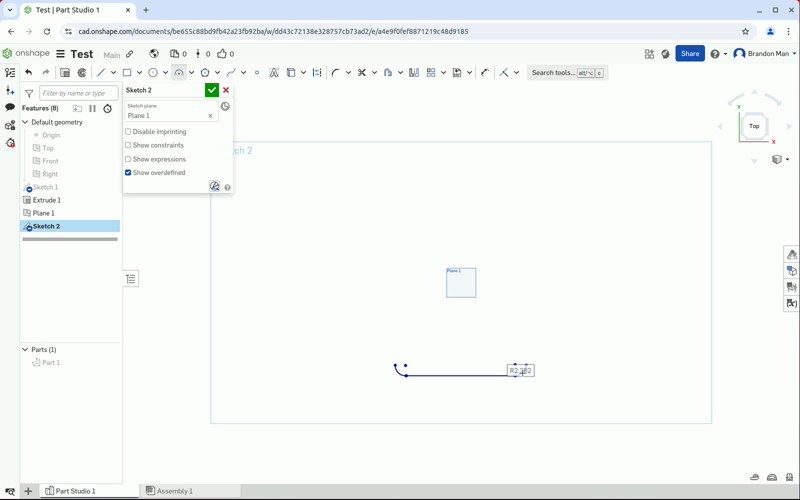
key(esc)
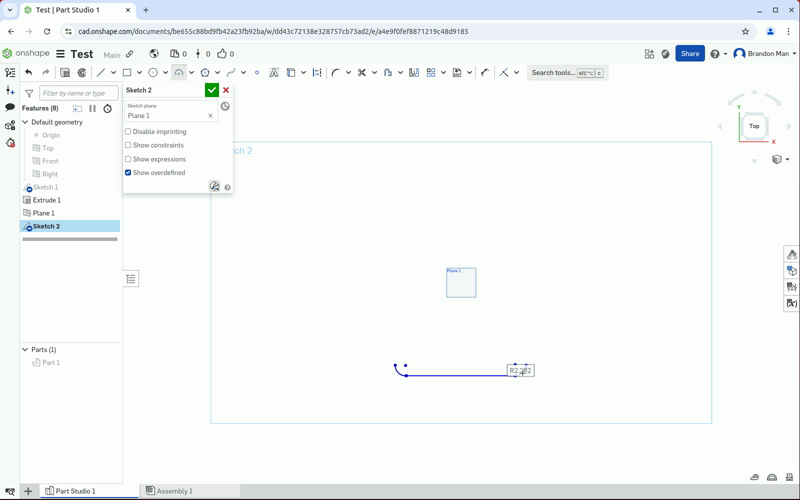
key(l)
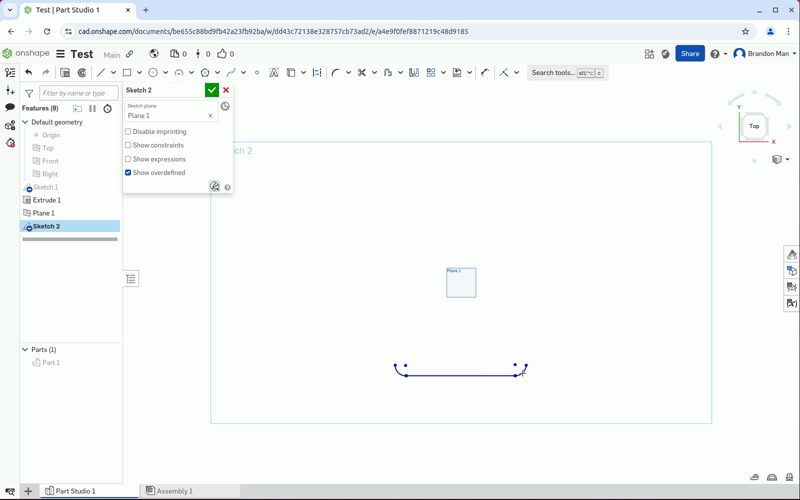
mouse_move(526, 365)
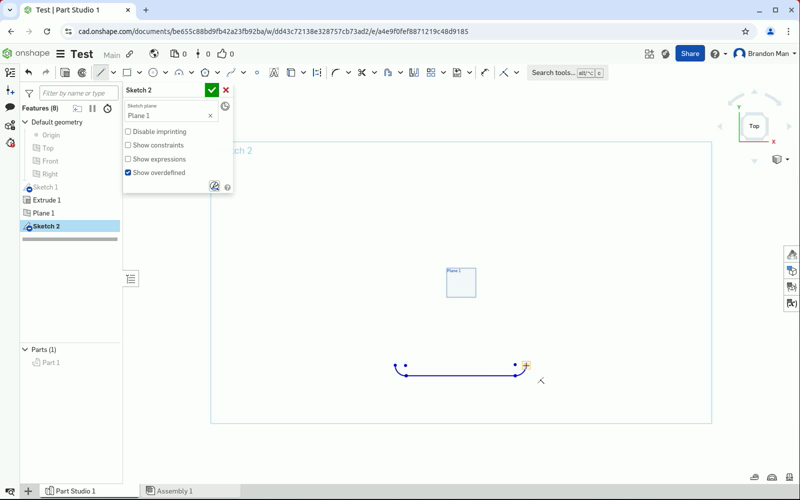
click(526, 365)
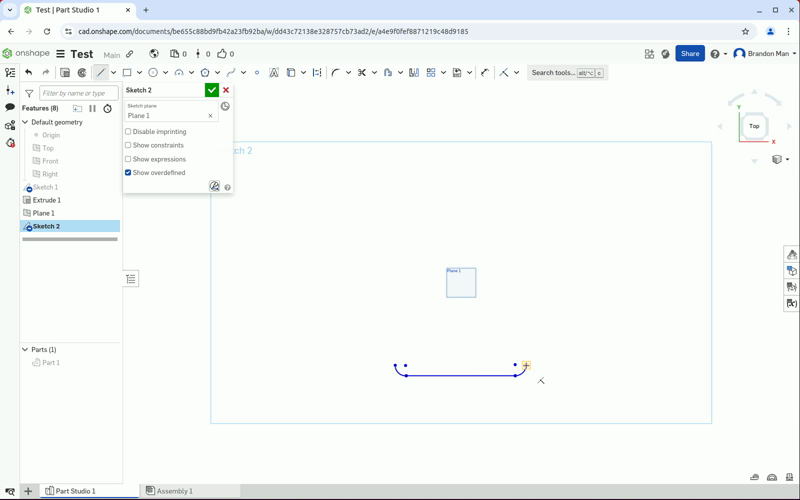
key_down(shift)
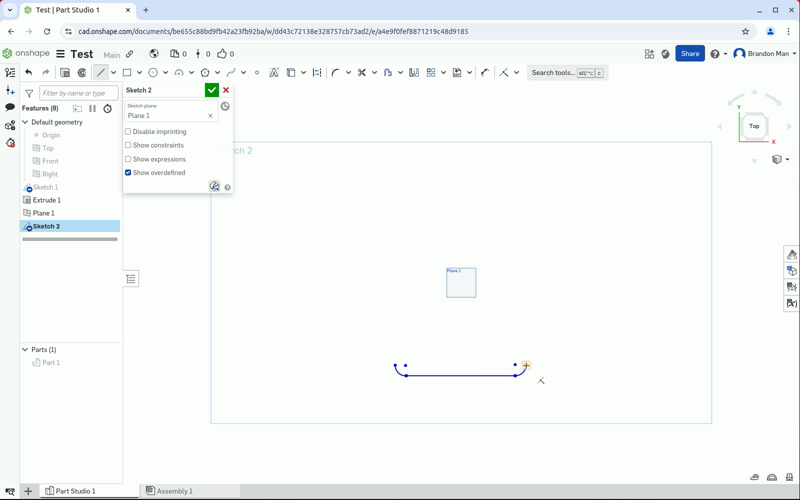
mouse_move(556, 365)
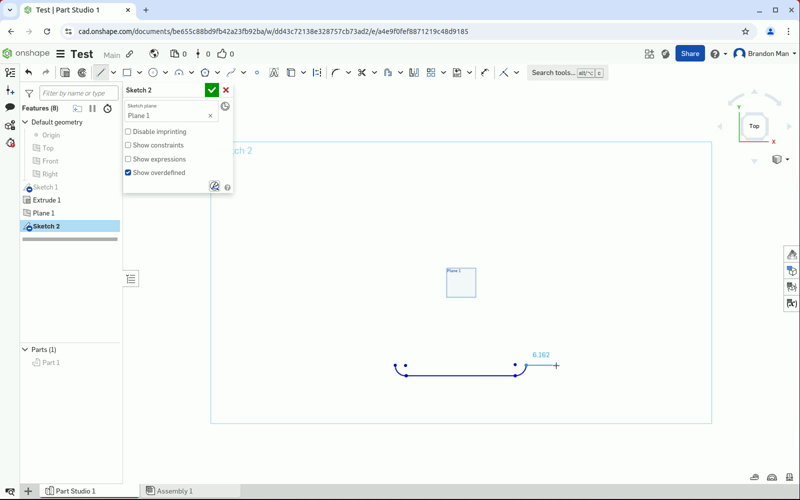
mouse_move(526, 312)
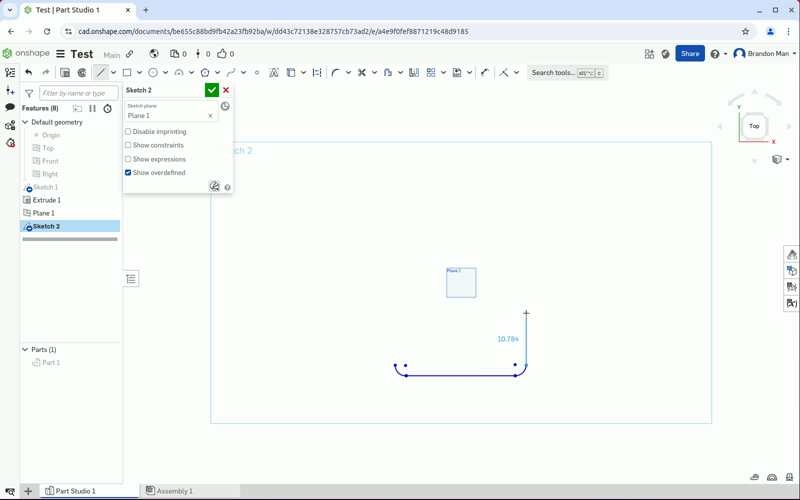
click(526, 312)
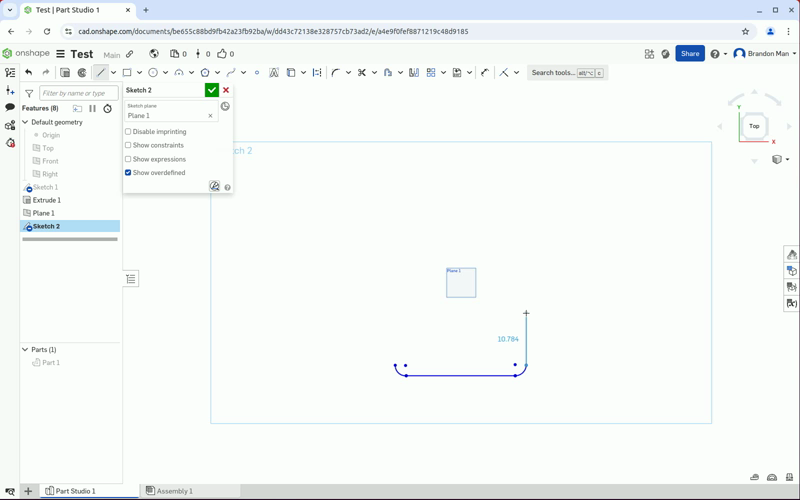
key_up(shift)
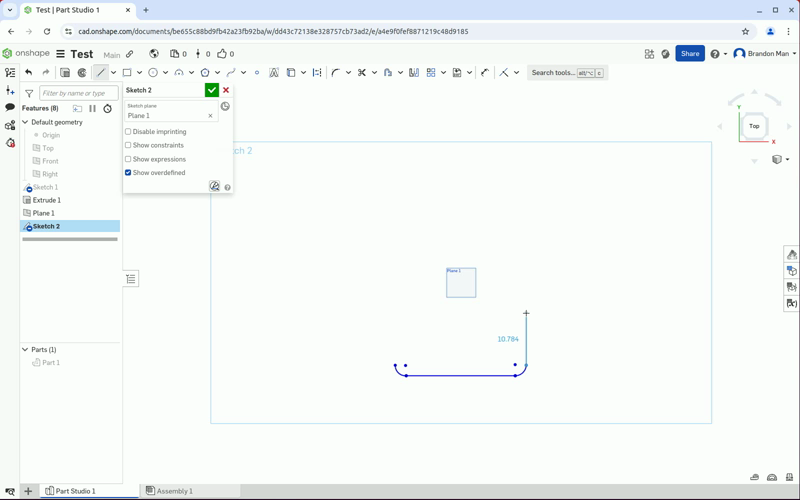
key(esc)
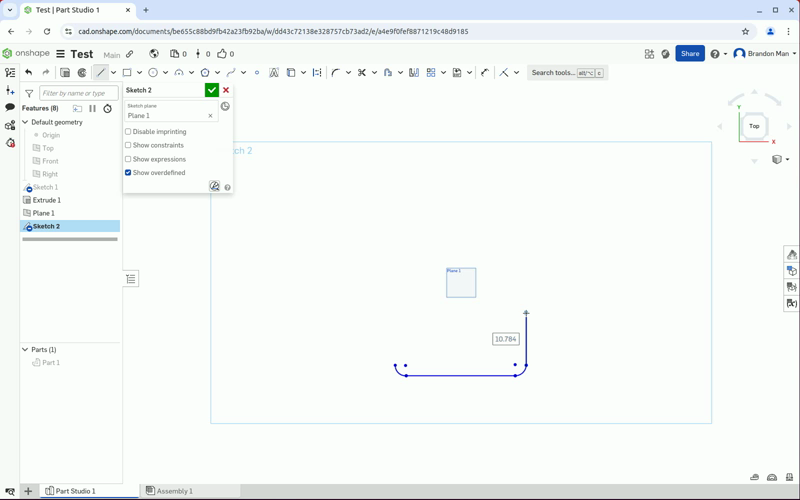
key(a)
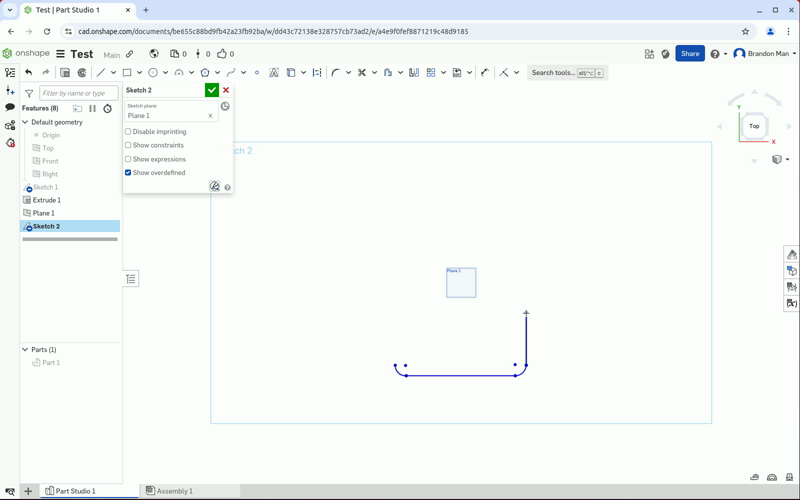
mouse_move(526, 312)
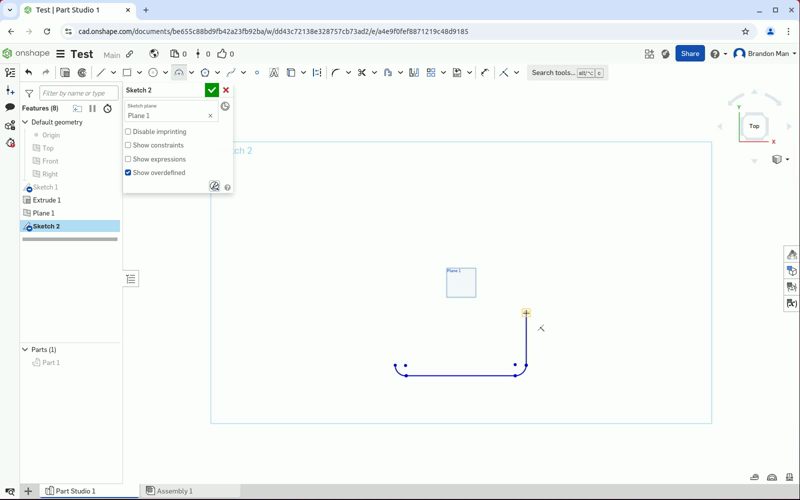
click(526, 312)
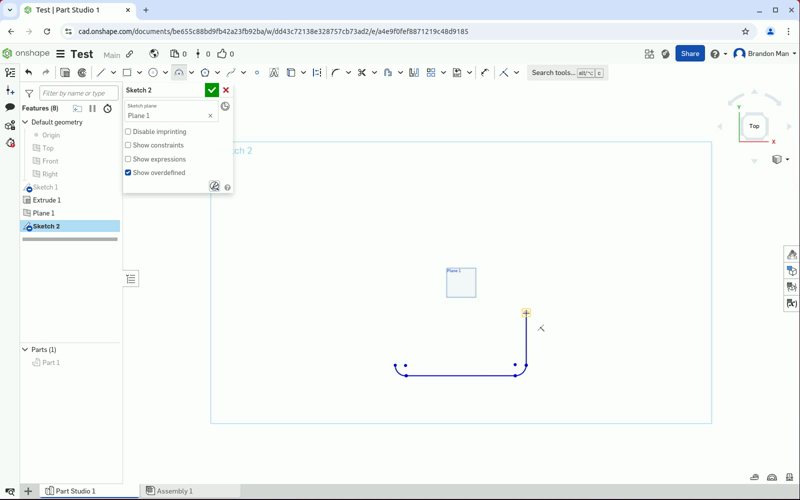
key_down(shift)
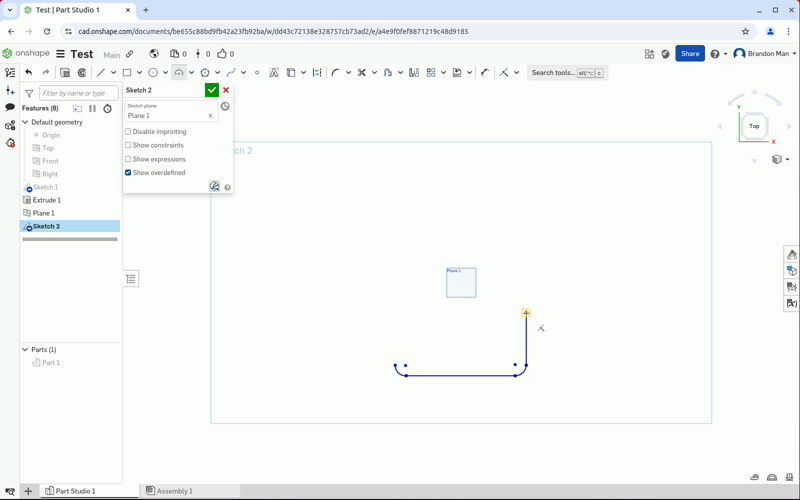
mouse_move(515, 301)
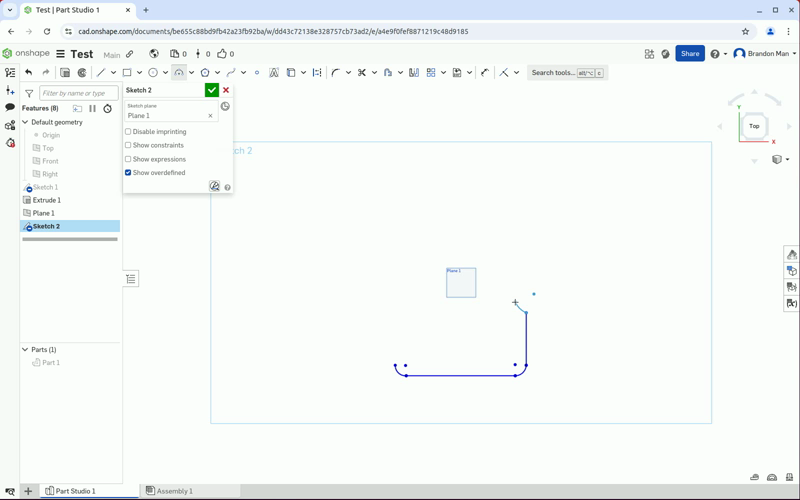
click(515, 301)
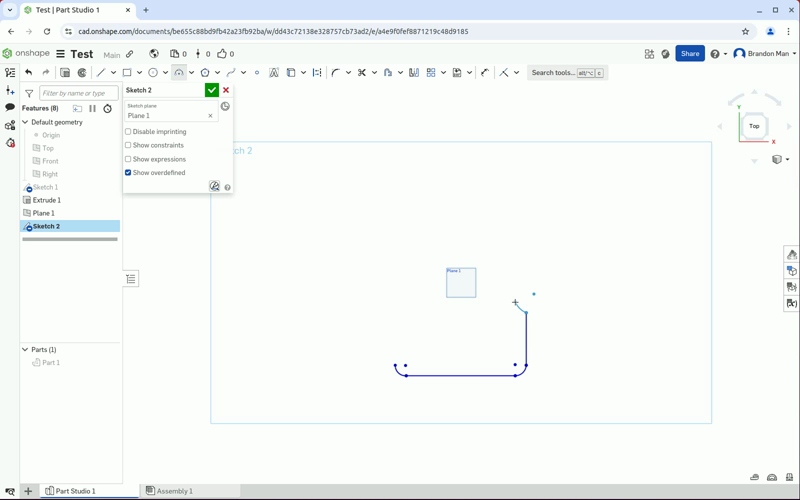
mouse_move(522, 304)
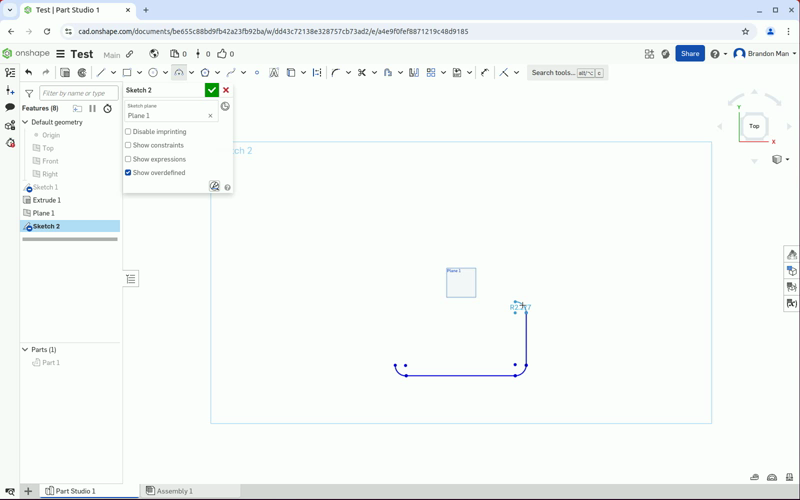
click(522, 304)
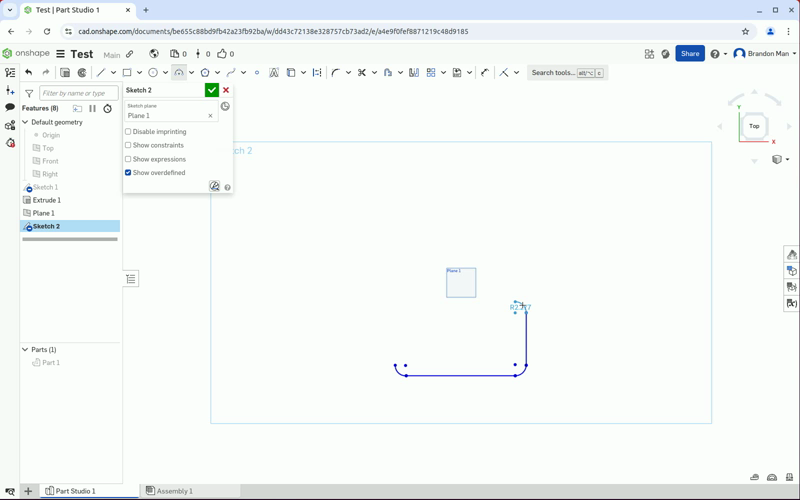
key_up(shift)
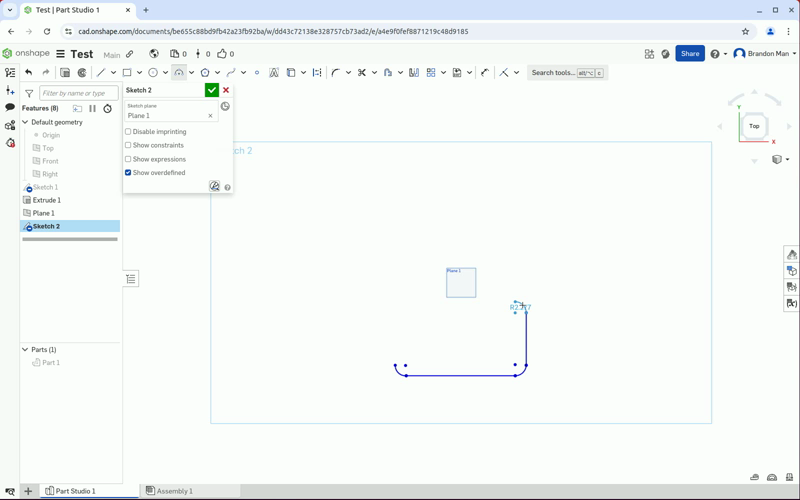
key(esc)
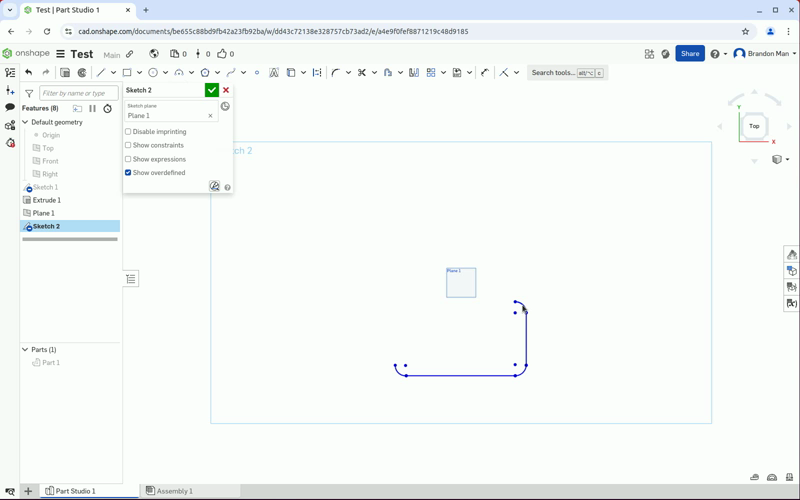
key(l)
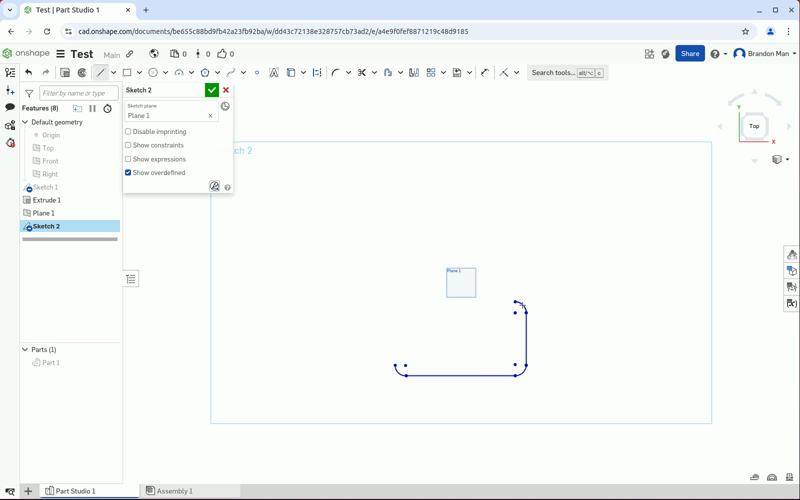
mouse_move(515, 301)
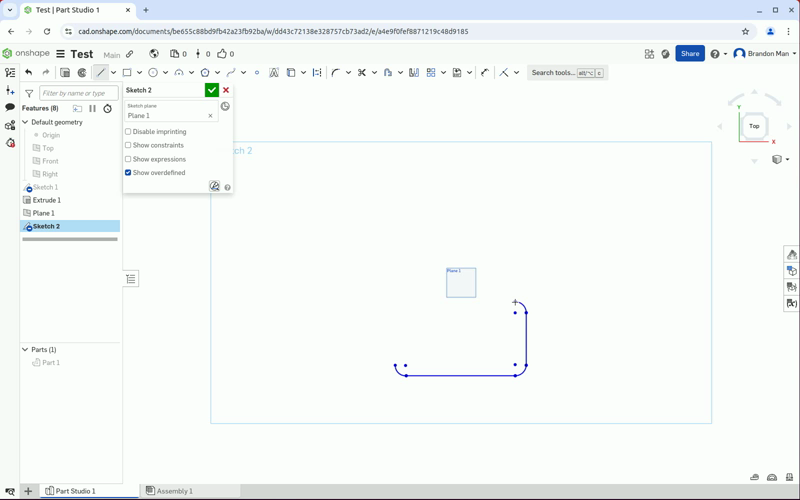
click(515, 301)
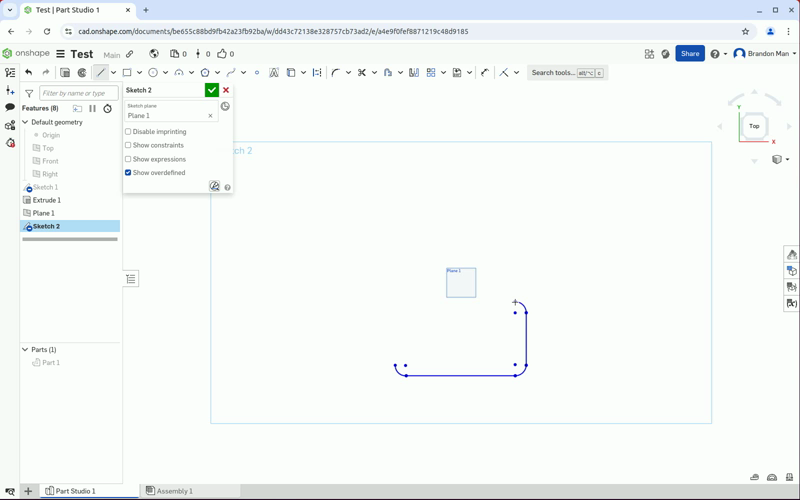
key_down(shift)
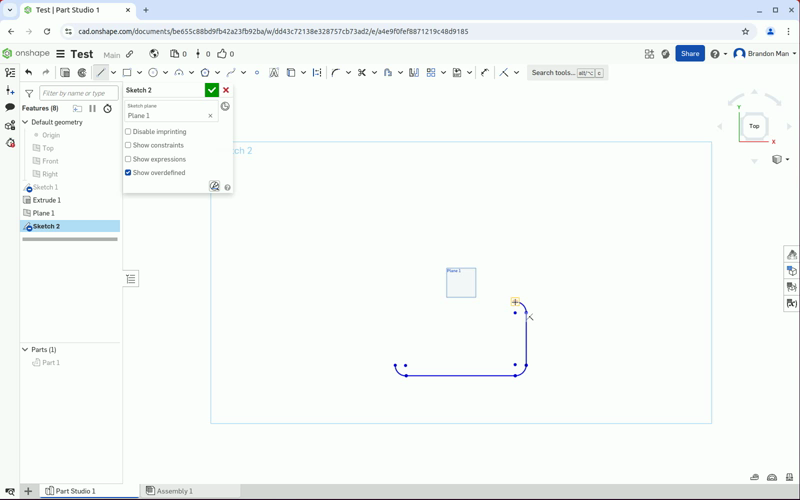
mouse_move(406, 301)
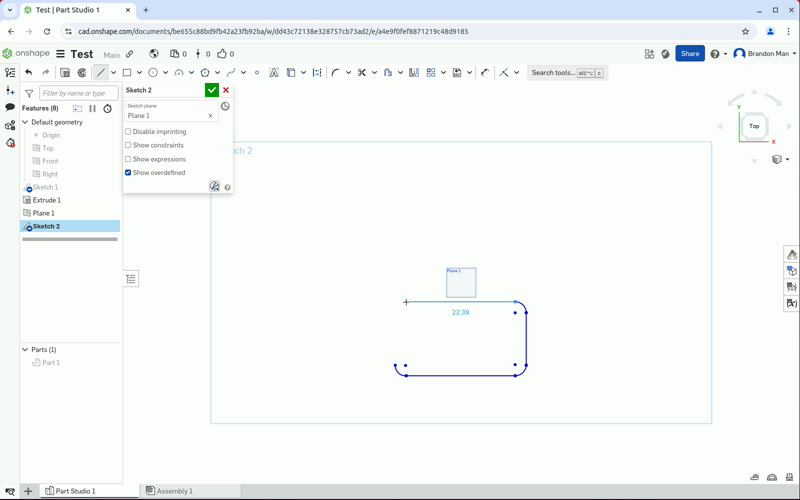
click(406, 301)
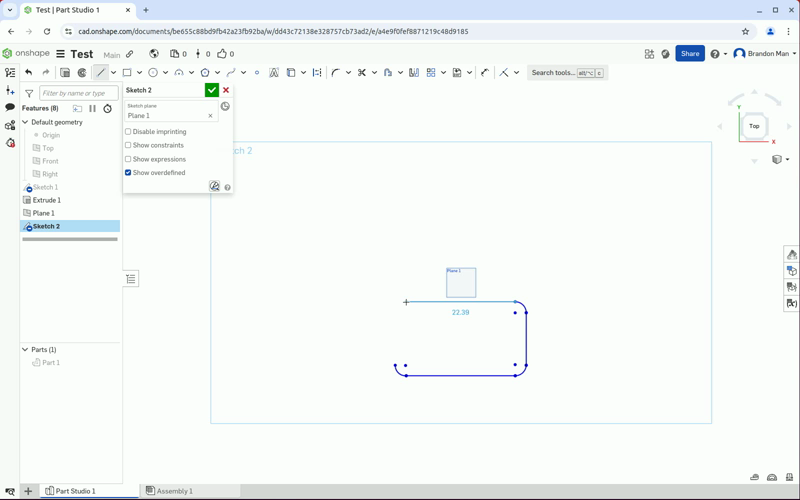
key_up(shift)
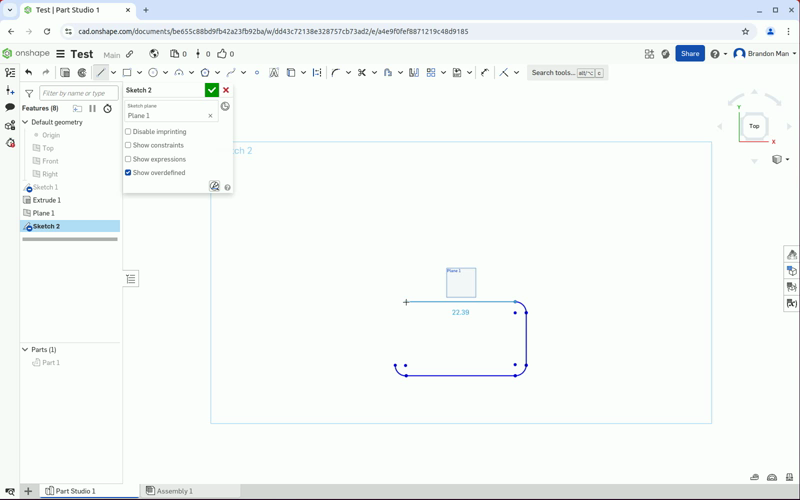
key(esc)
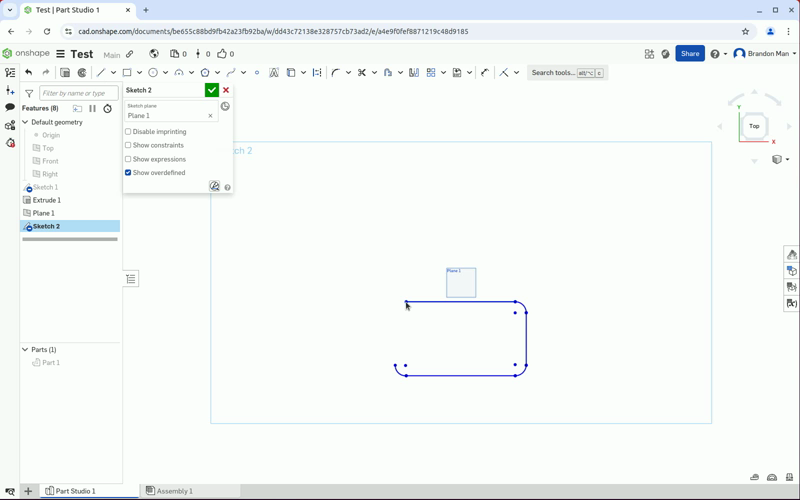
key(a)
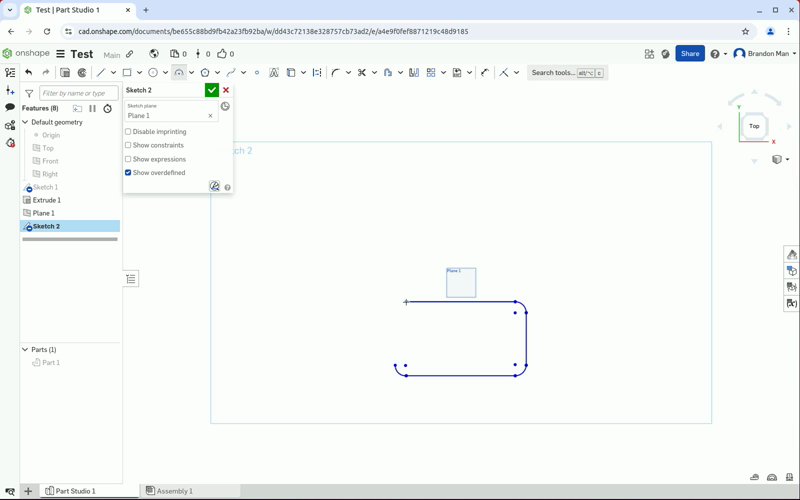
mouse_move(406, 301)
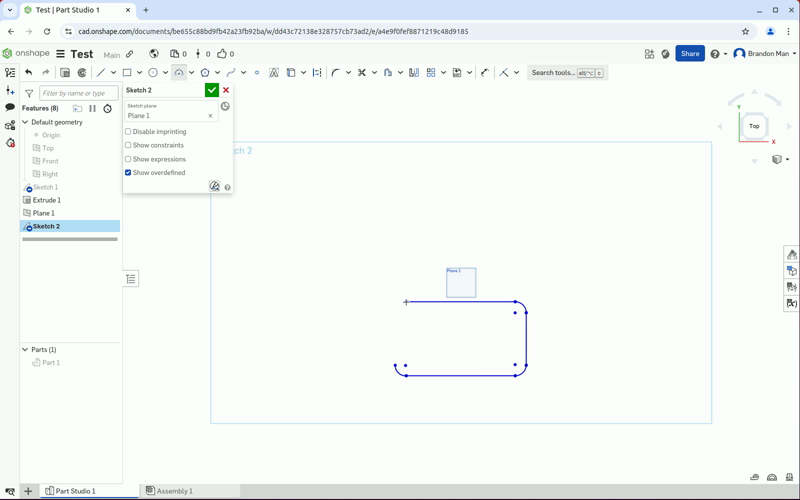
click(406, 301)
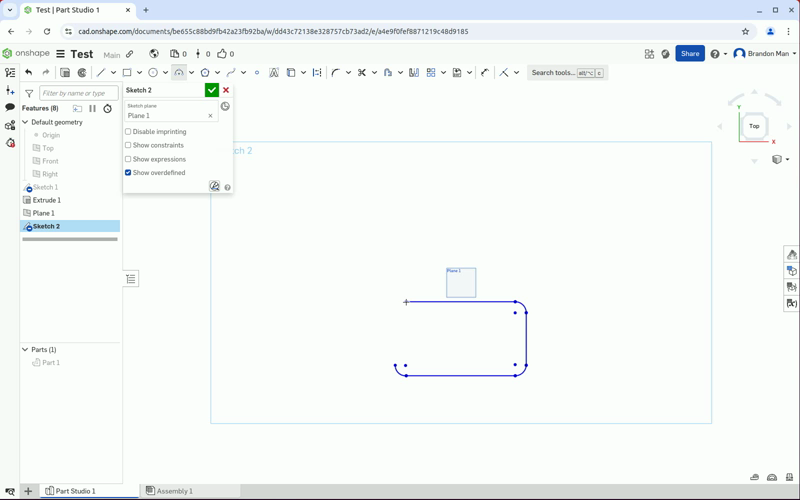
key_down(shift)
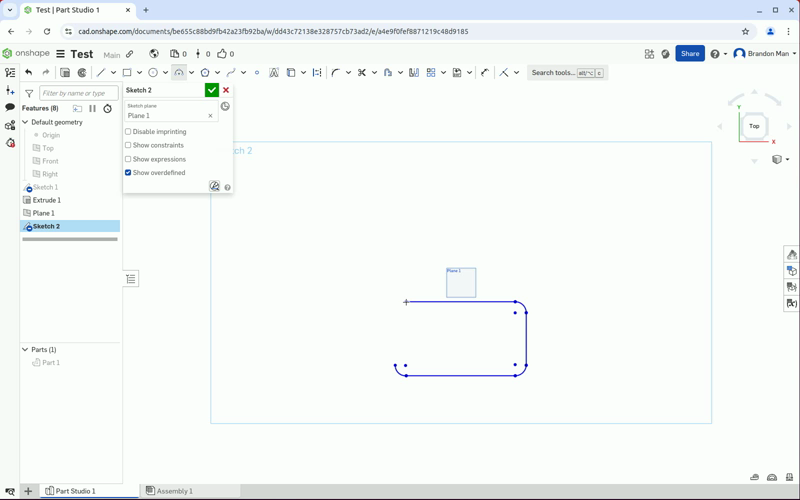
mouse_move(395, 312)
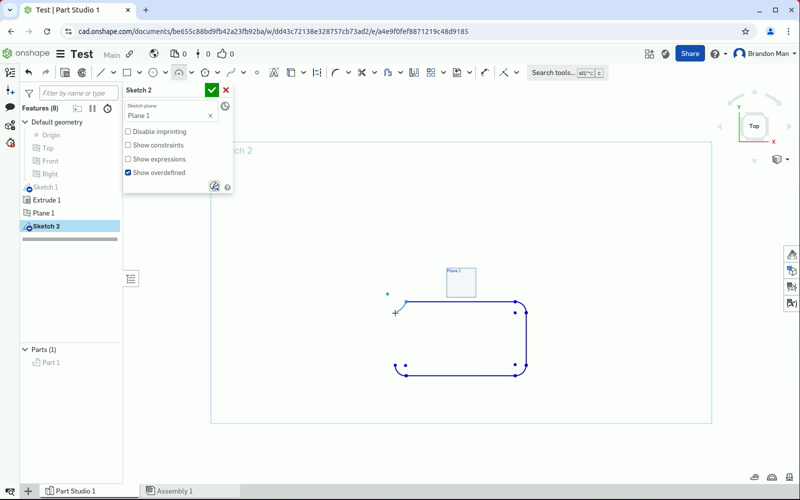
click(395, 312)
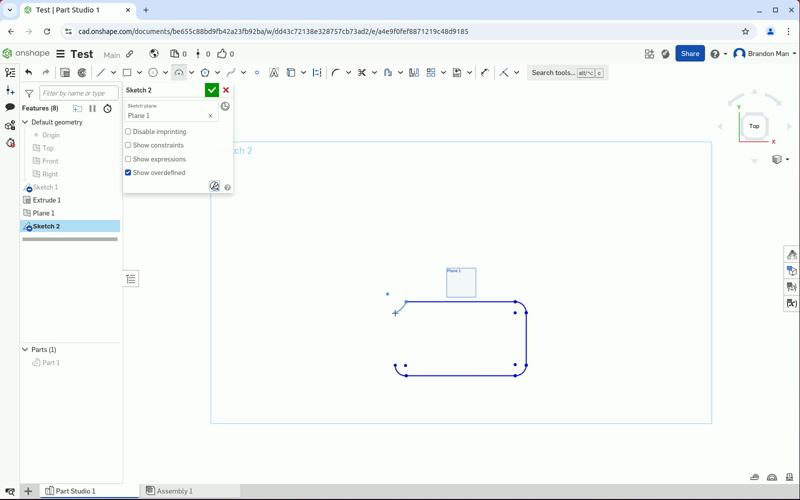
mouse_move(398, 304)
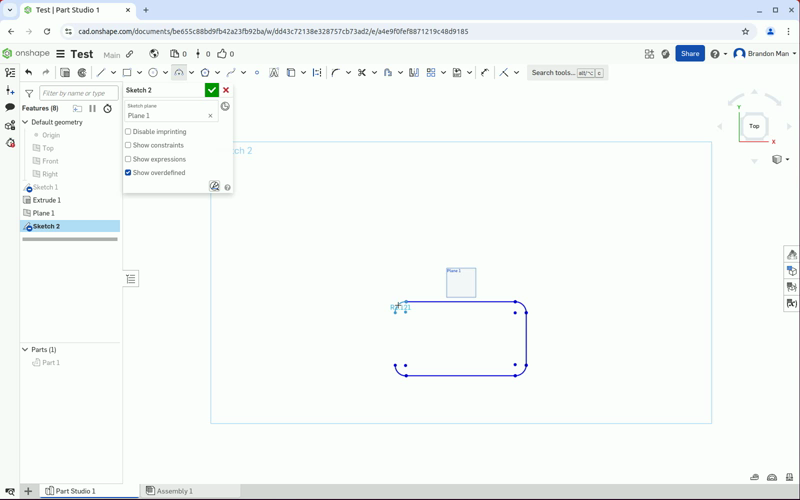
click(398, 304)
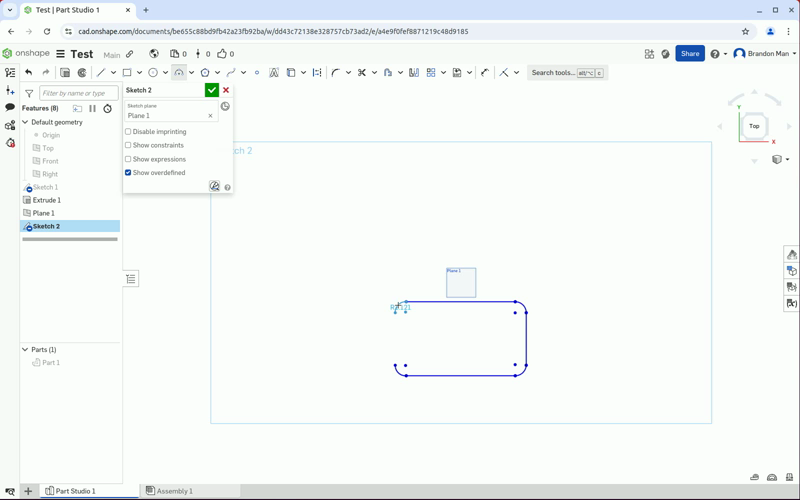
key_up(shift)
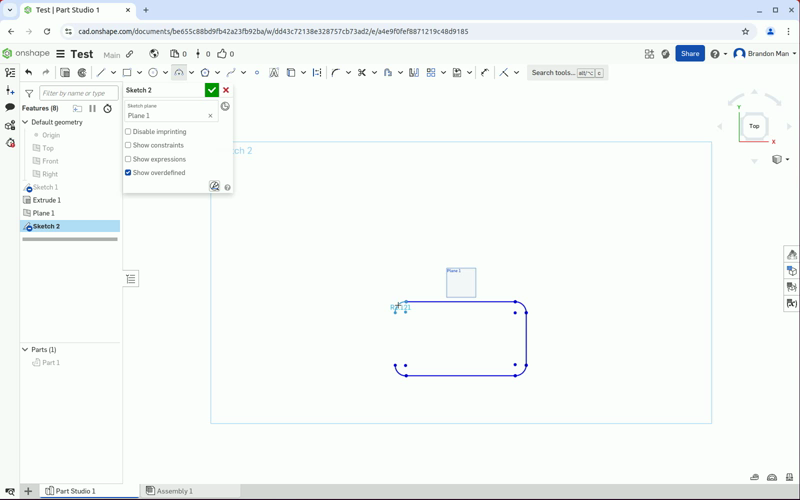
key(esc)
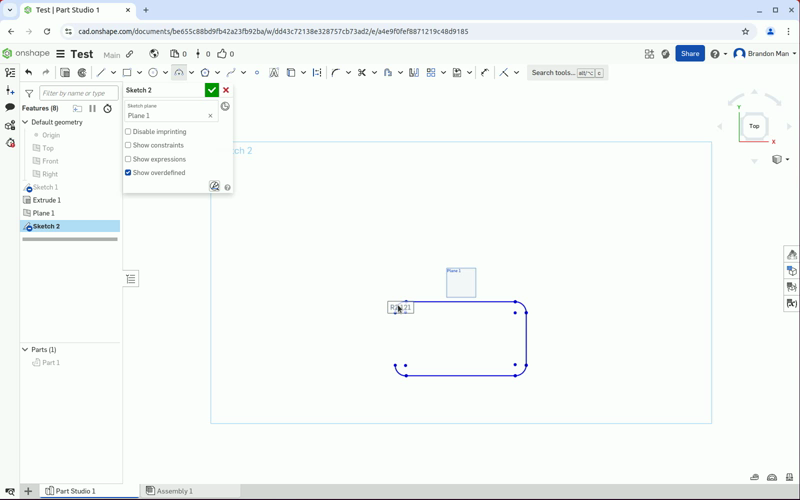
key(l)
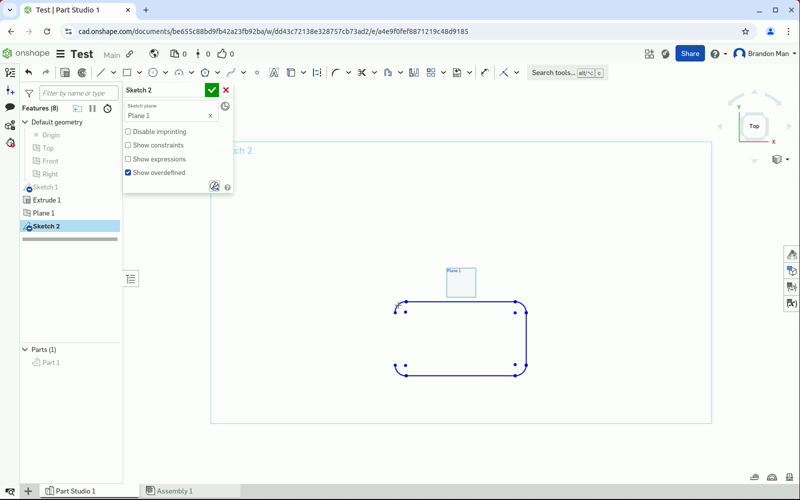
mouse_move(395, 312)
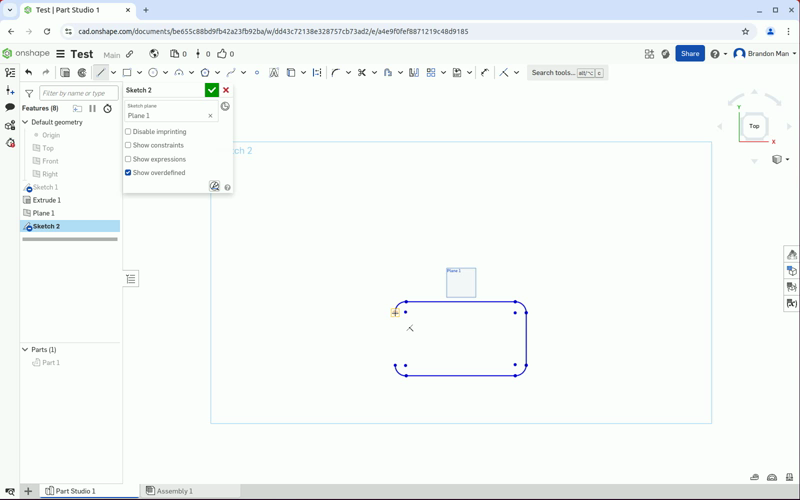
click(395, 312)
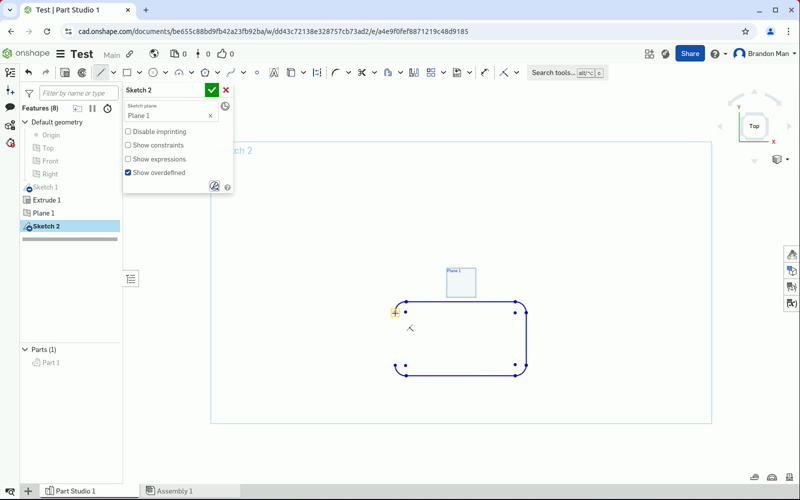
mouse_move(425, 312)
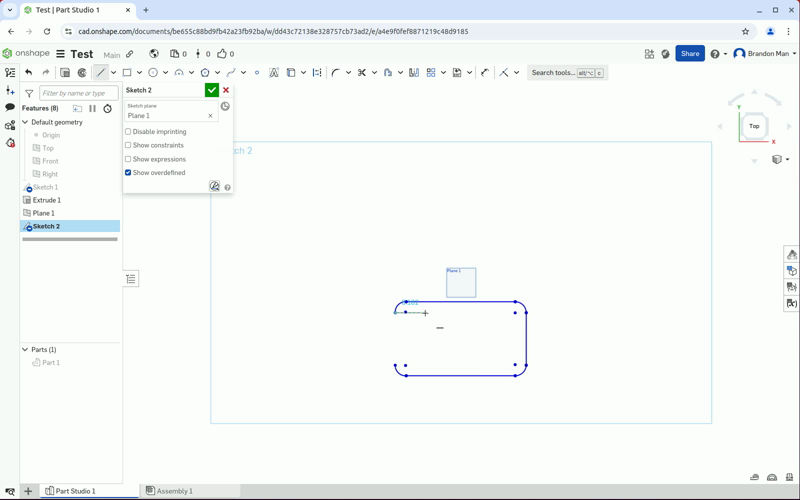
key_down(shift)
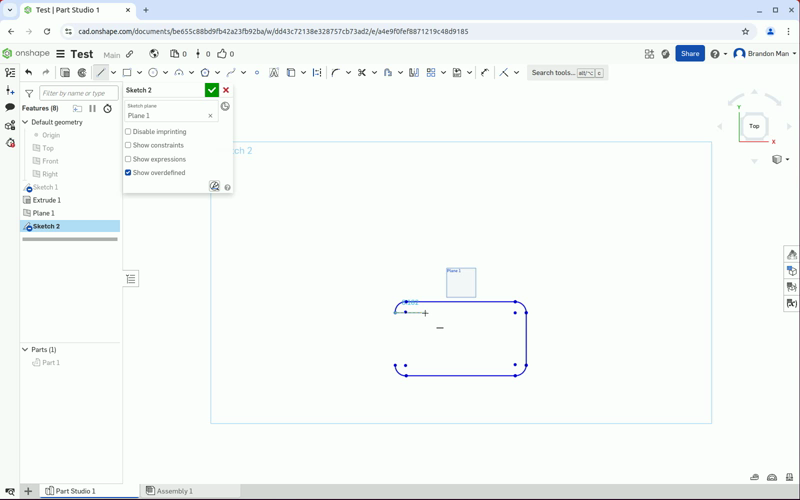
mouse_move(395, 365)
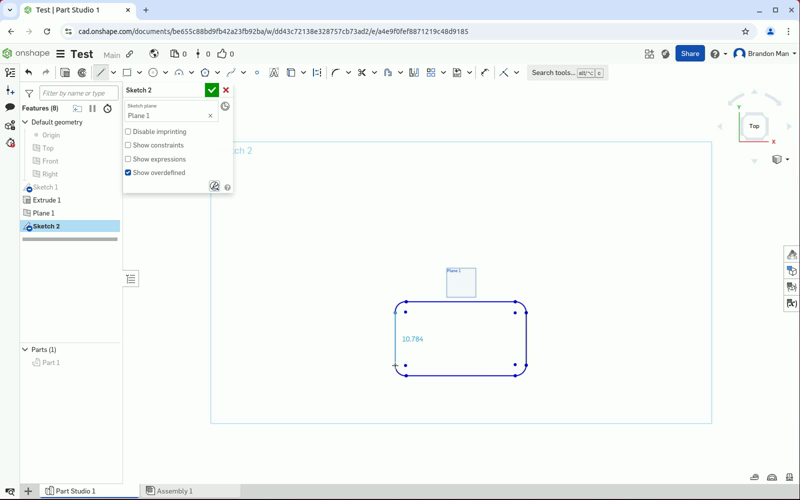
key_up(shift)
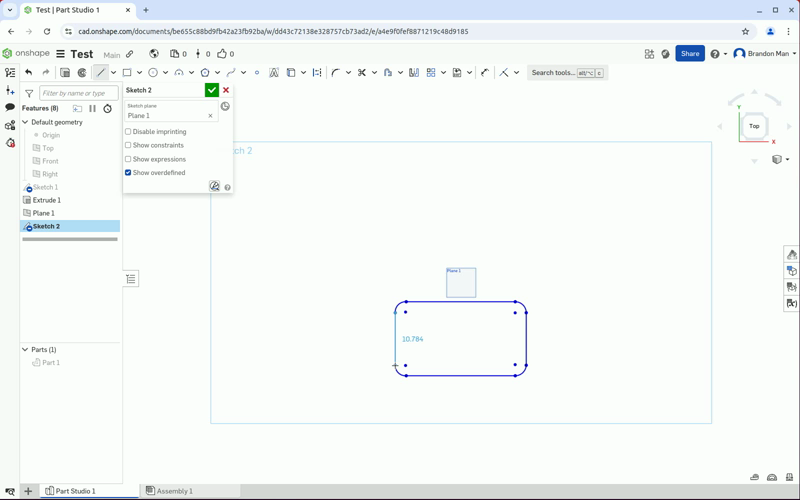
click(395, 365)
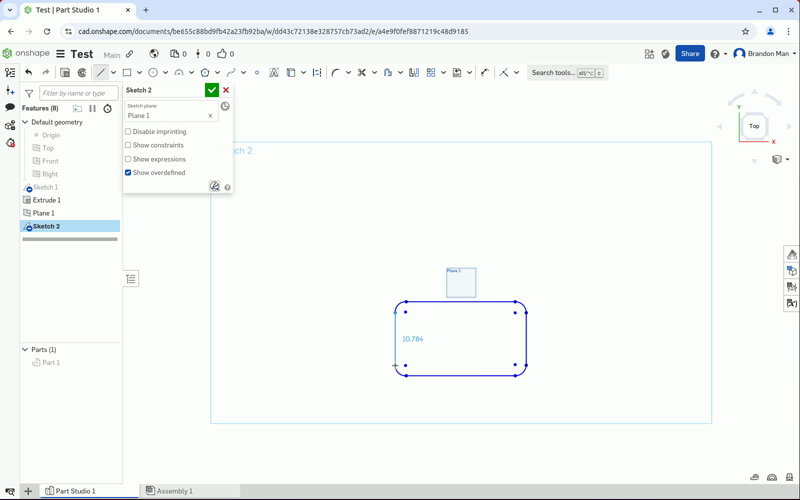
key(esc)
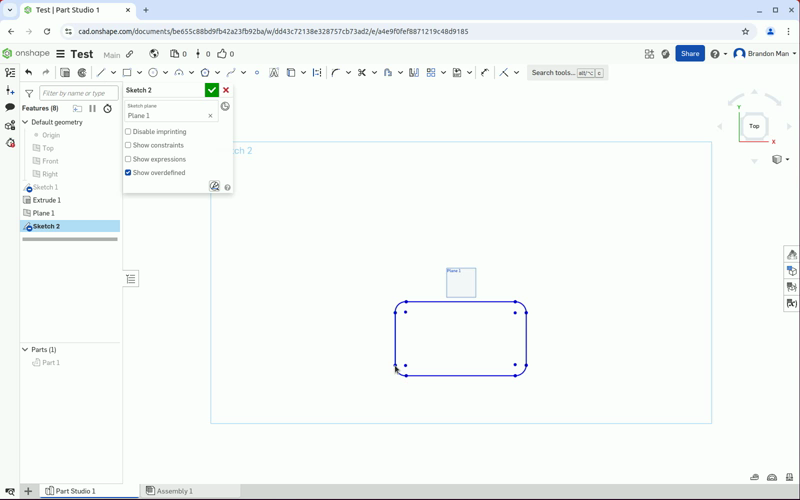
mouse_move(491, 324)
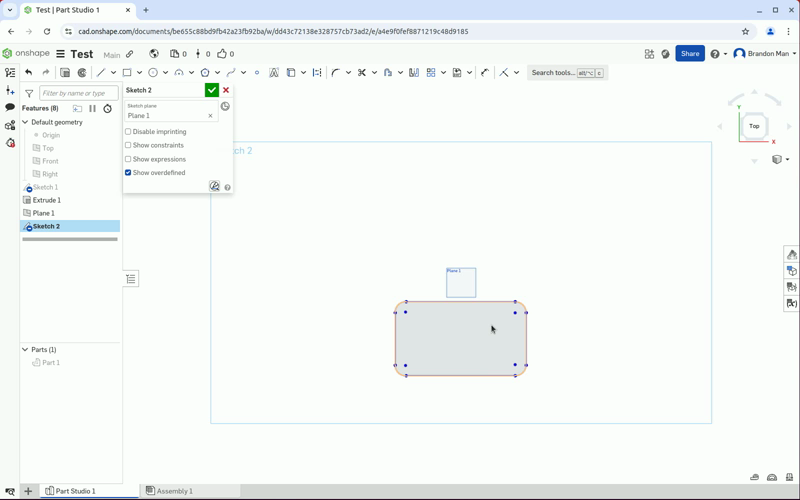
click(491, 324)
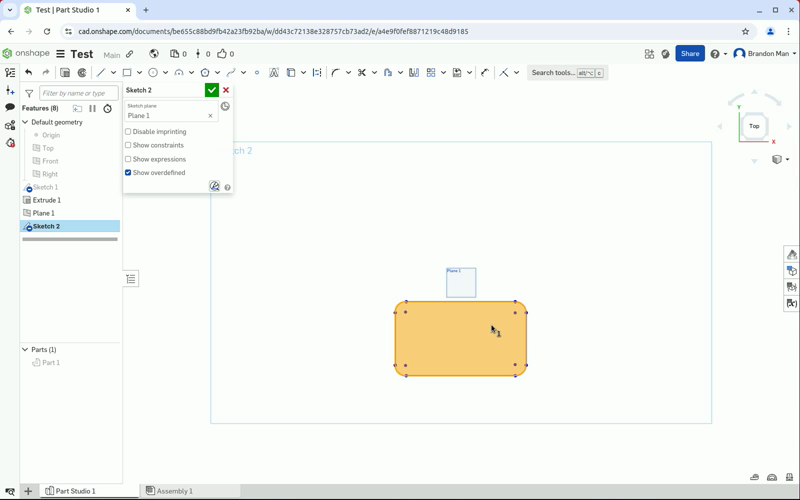
mouse_move(73, 352)
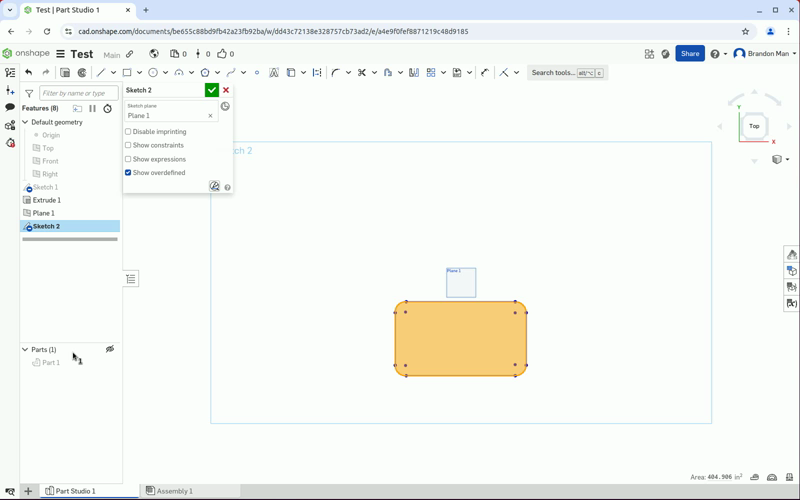
key(shift+y)
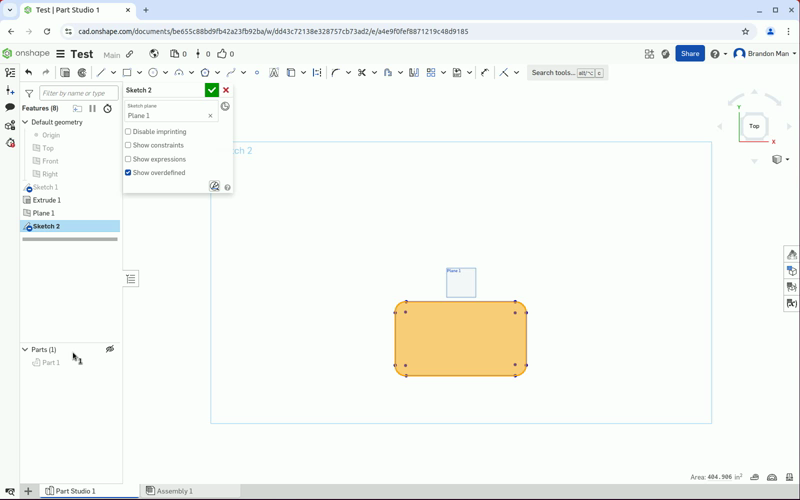
key(shift+e)
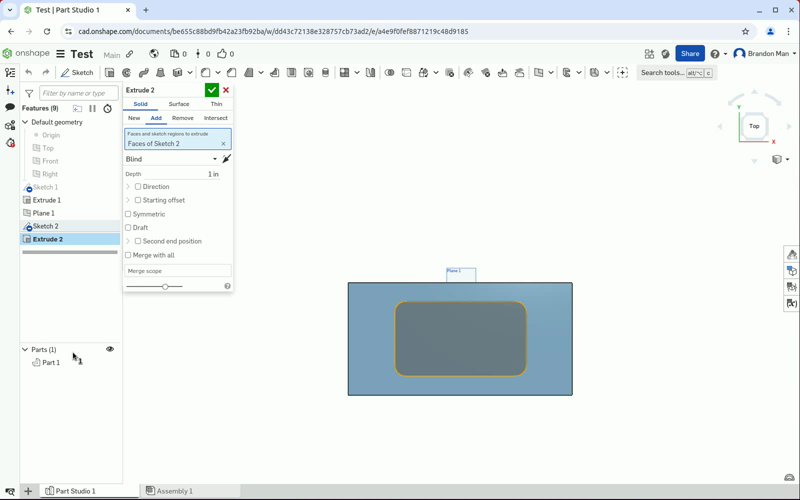
mouse_move(143, 106)
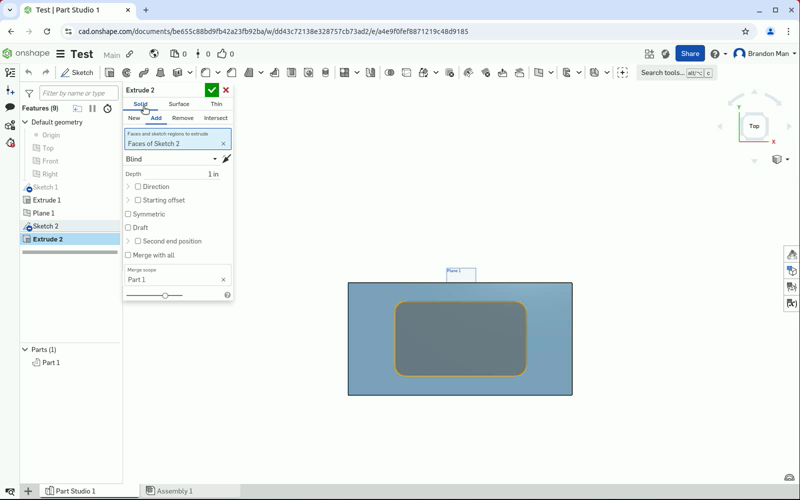
click(143, 106)
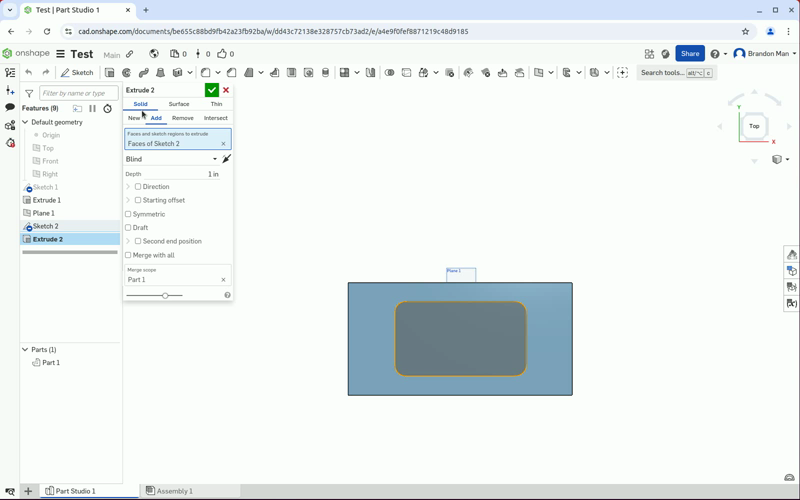
mouse_move(137, 120)
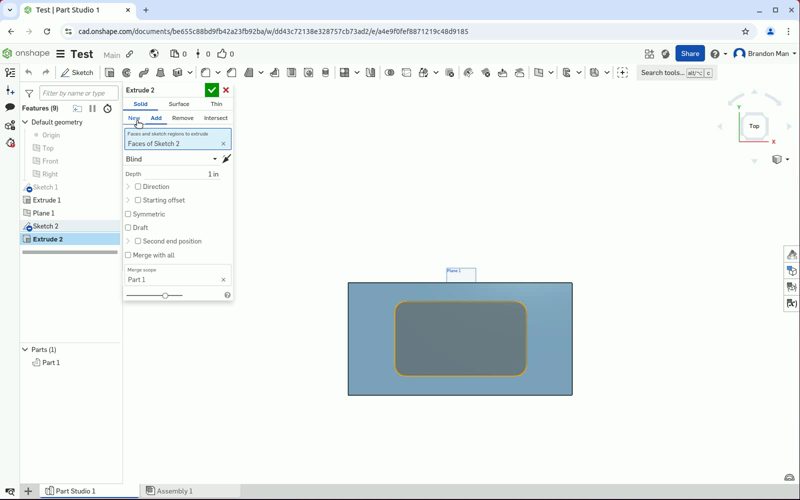
click(137, 120)
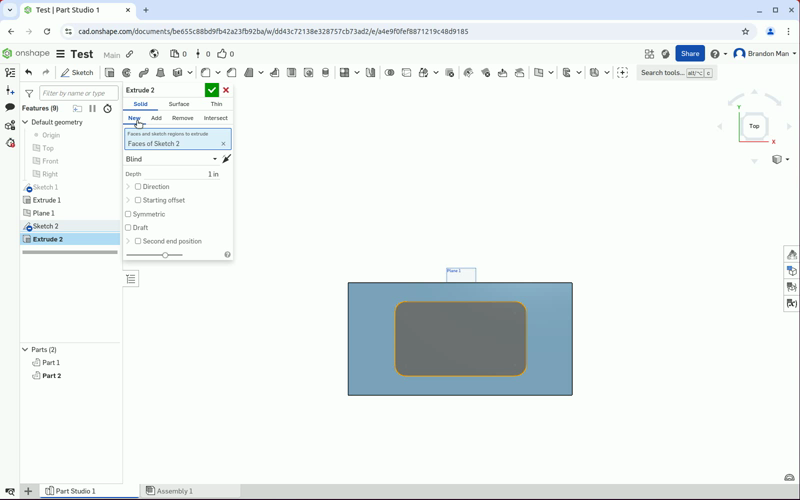
key(tab, 4)
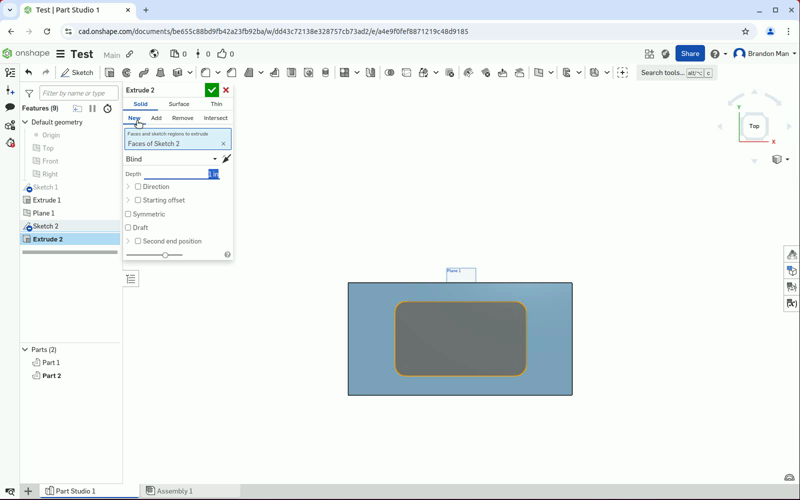
text(6.258)
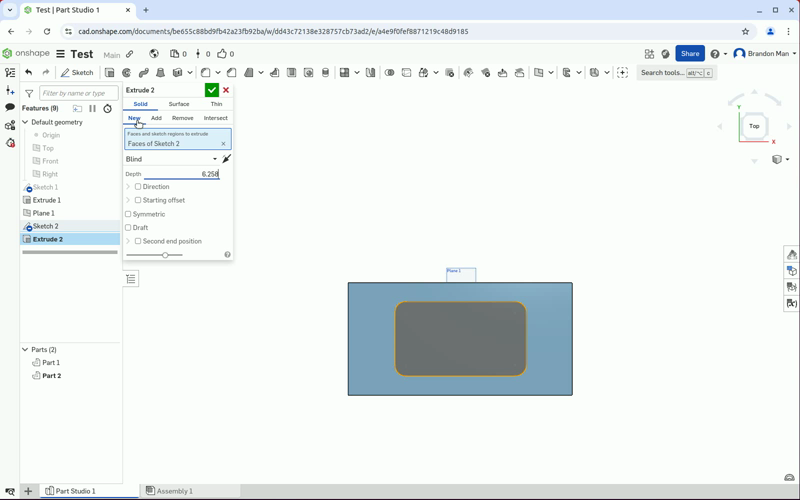
key(enter)
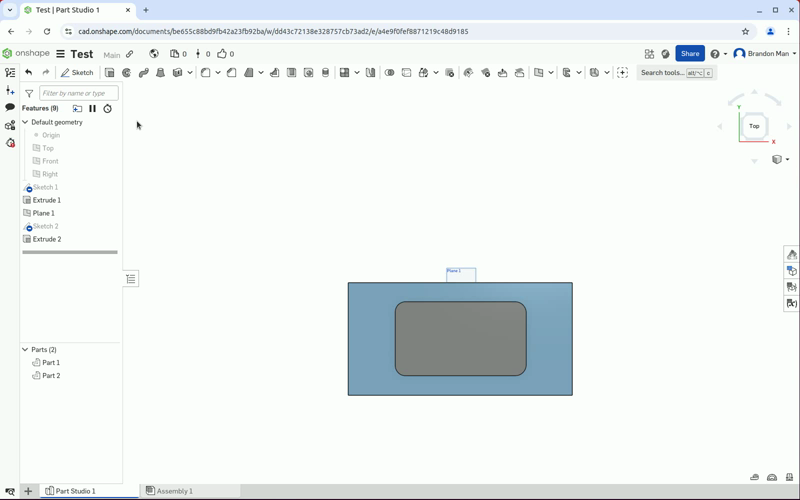
key(shift+h)
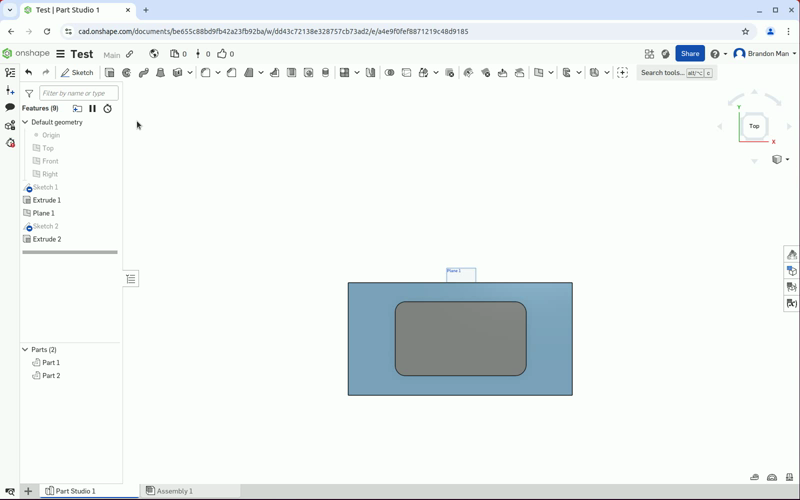
key(shift+h)
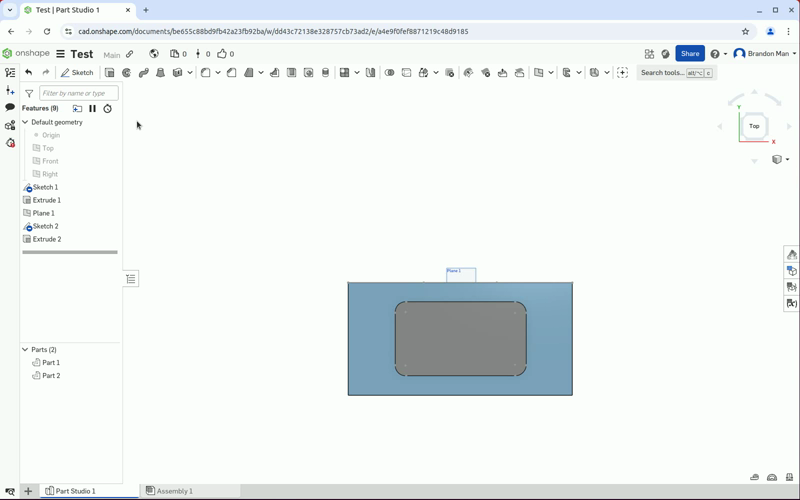
key(shift+7)
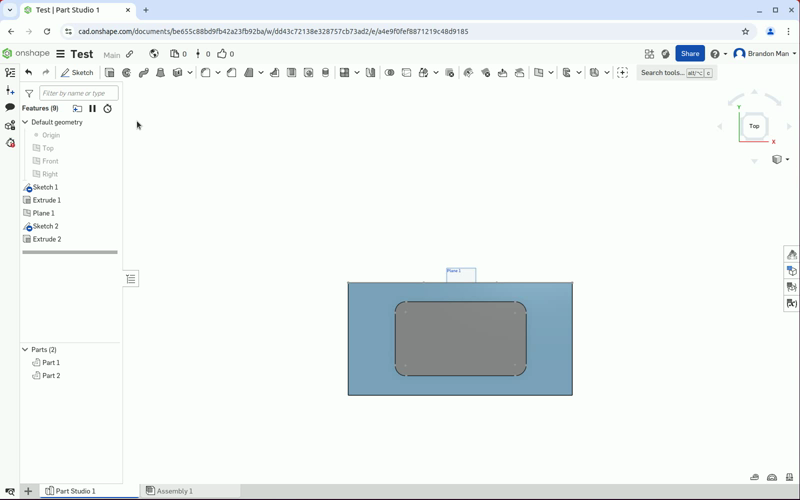
key(up, 3)
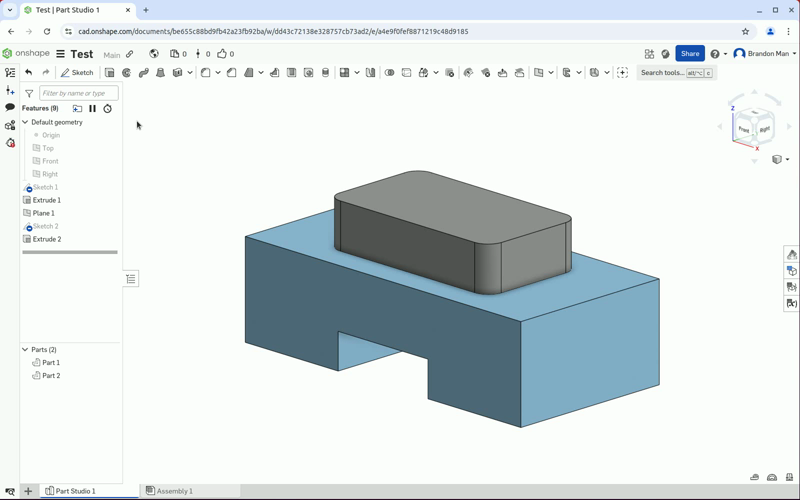
key(left, 3)
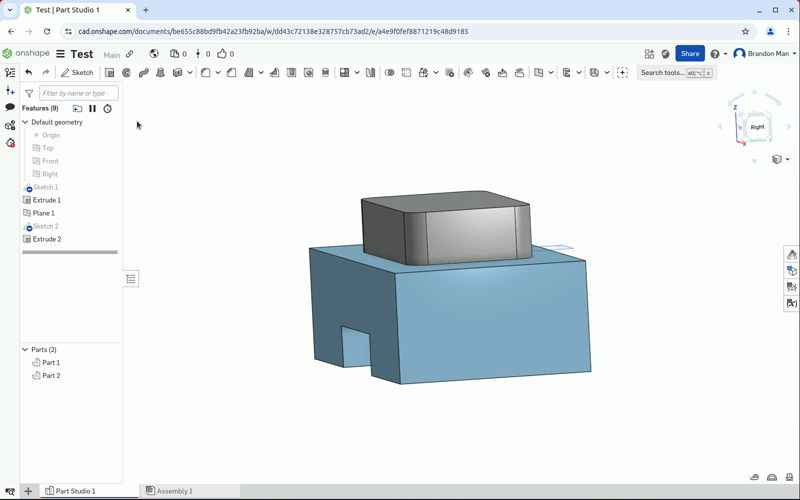
key(right, 3)
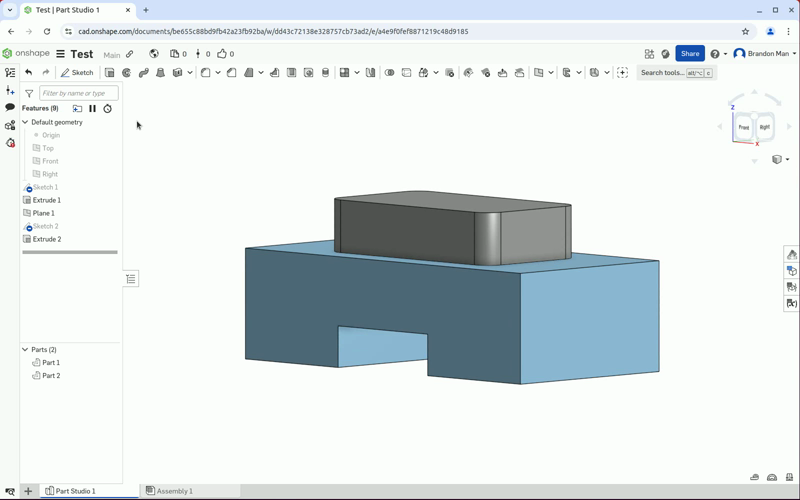
key(down, 3)
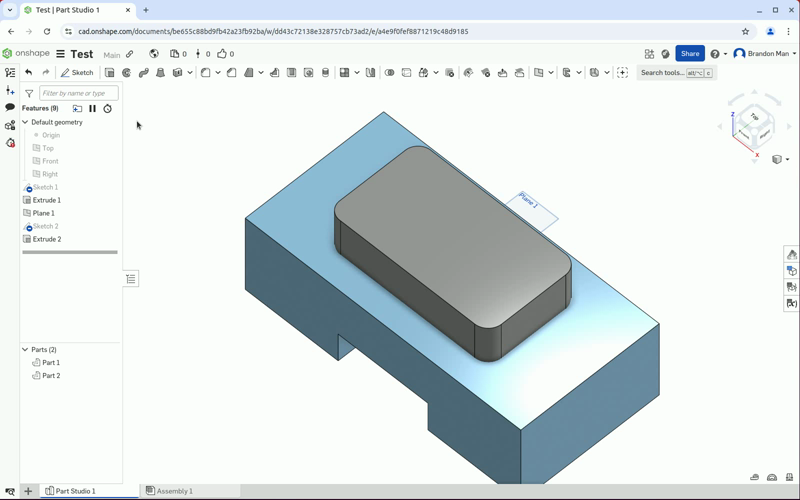
mouse_move(73, 189)
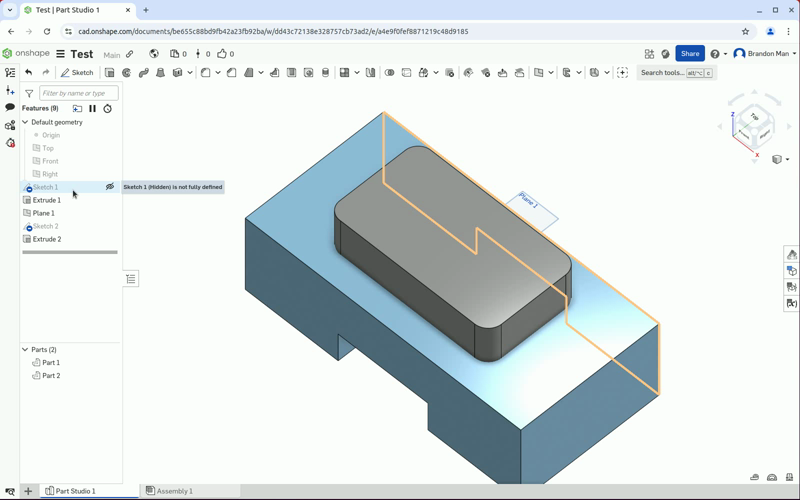
click(73, 189)